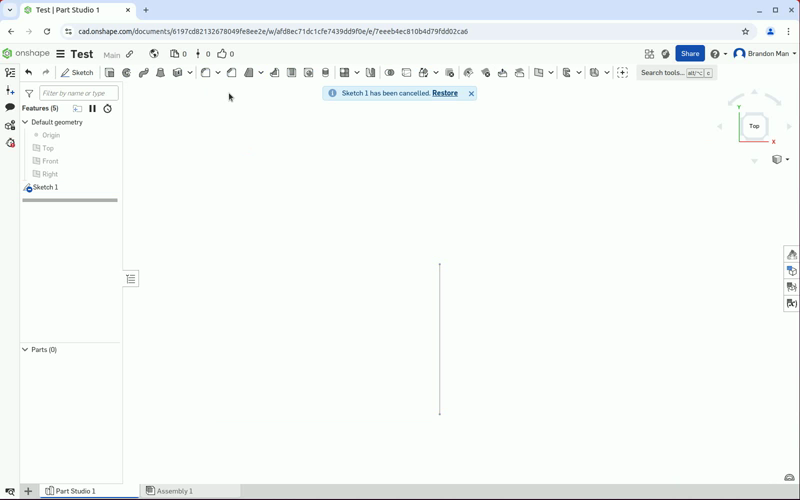
key(shift+h)
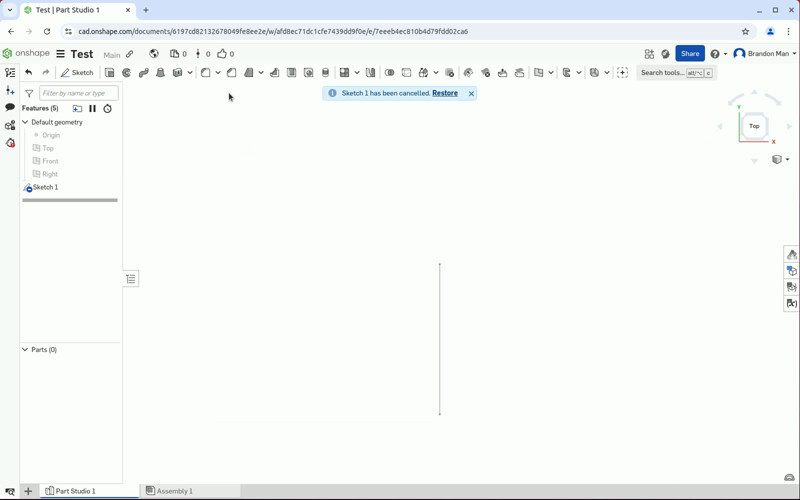
key(shift+s)
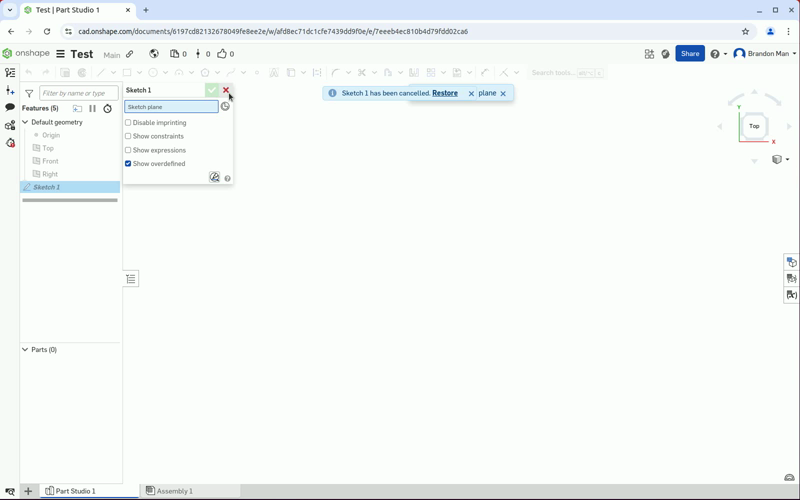
mouse_move(73, 150)
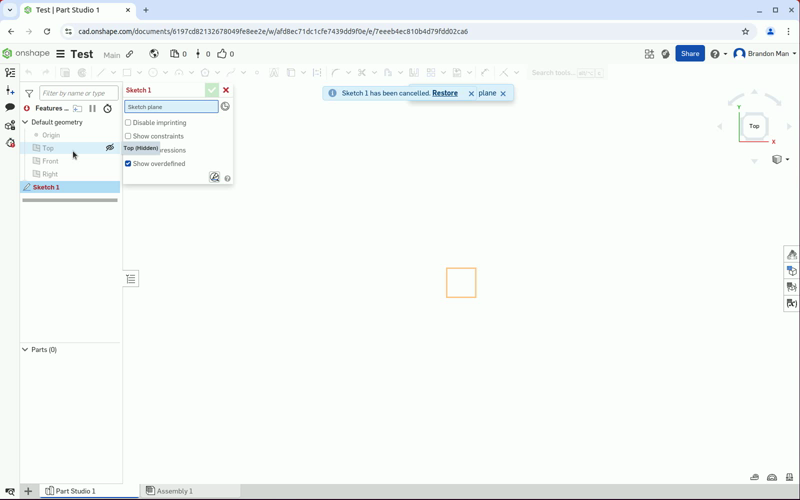
click(73, 150)
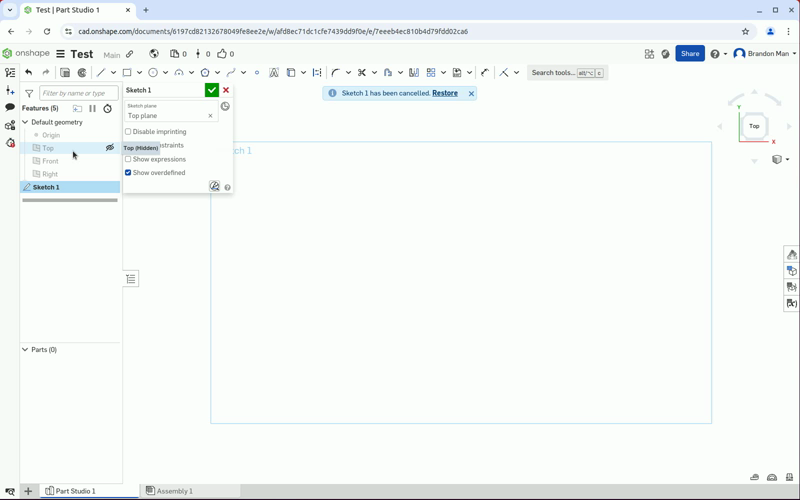
mouse_move(73, 352)
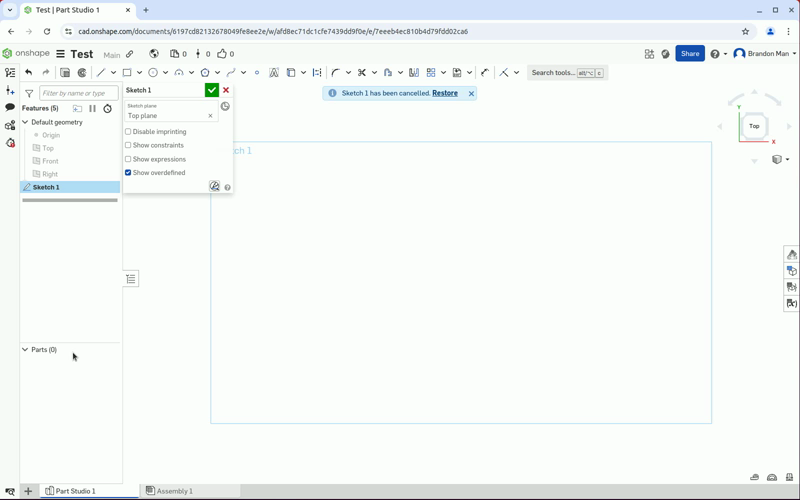
key(y)
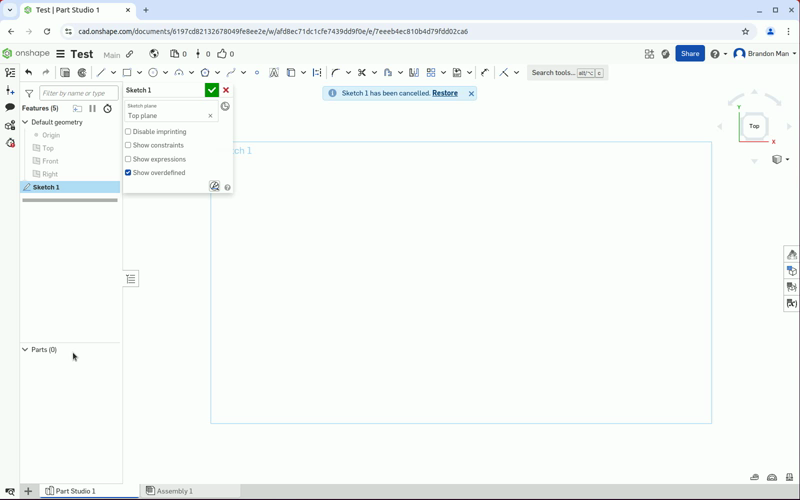
key(a)
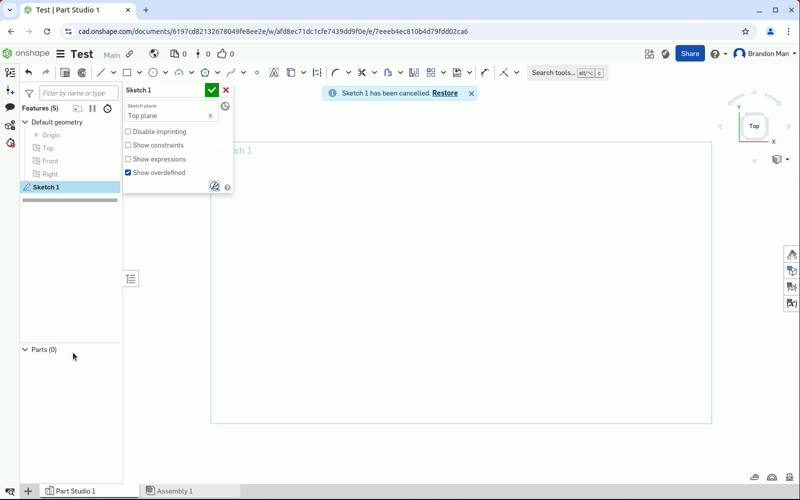
key_down(shift)
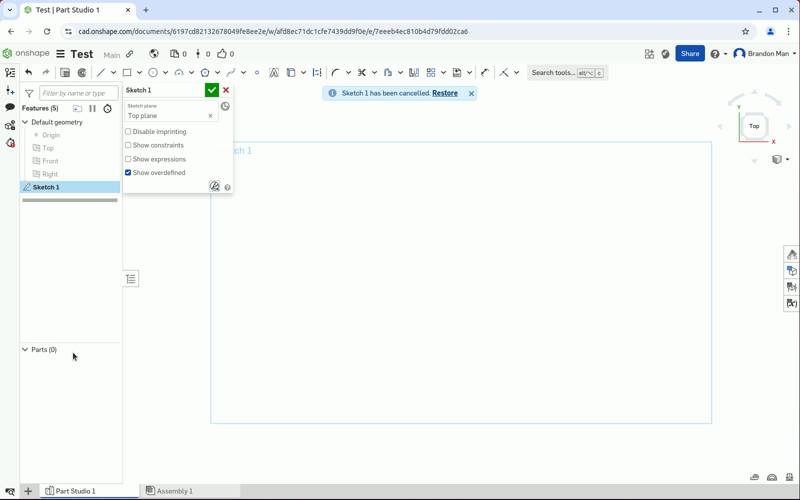
mouse_move(430, 236)
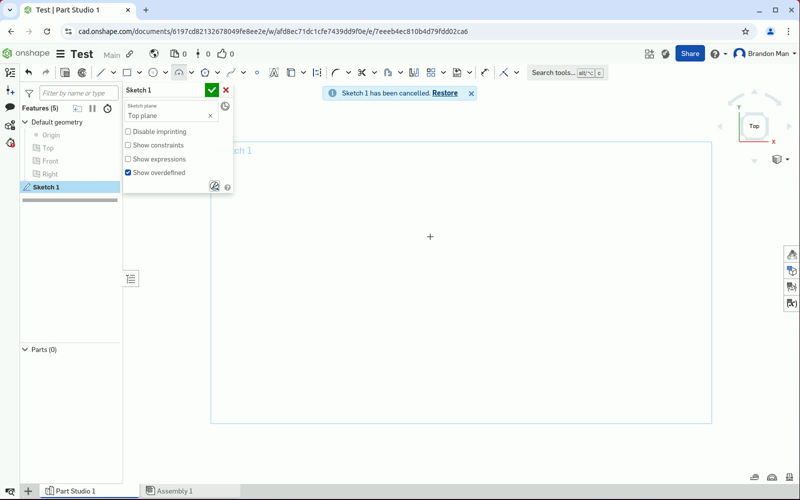
click(430, 236)
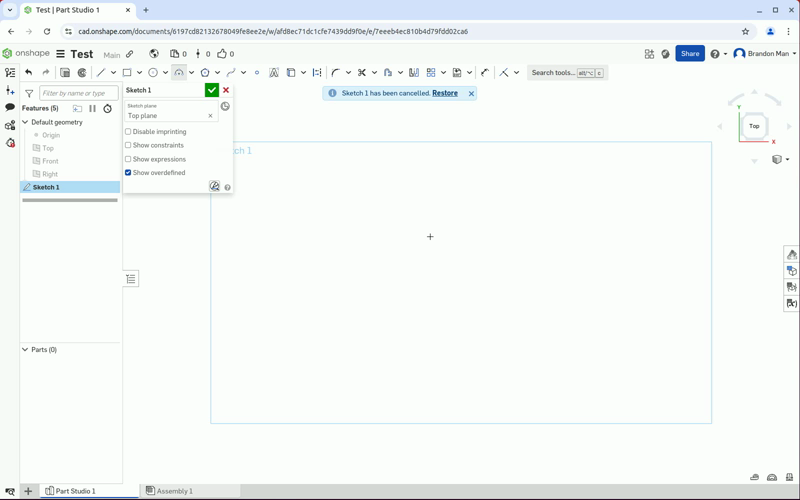
key_up(shift)
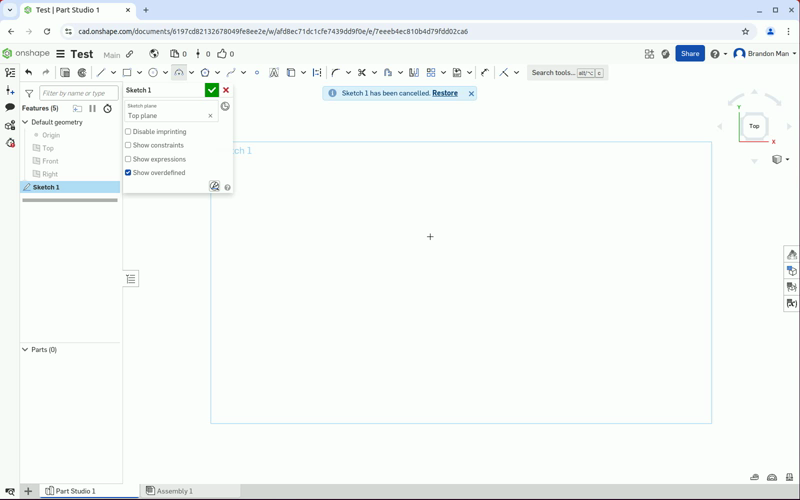
key_down(shift)
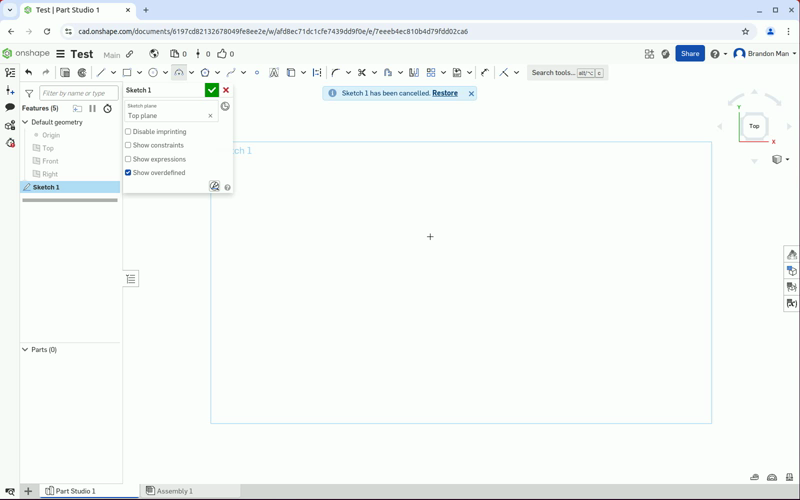
mouse_move(485, 232)
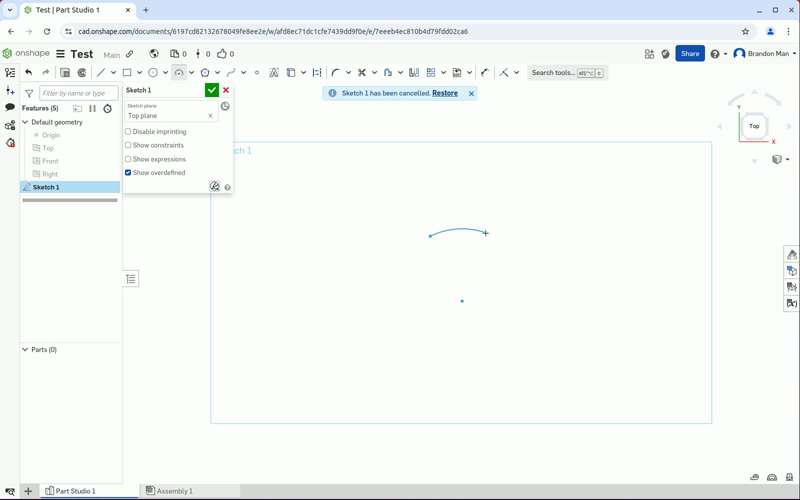
click(485, 232)
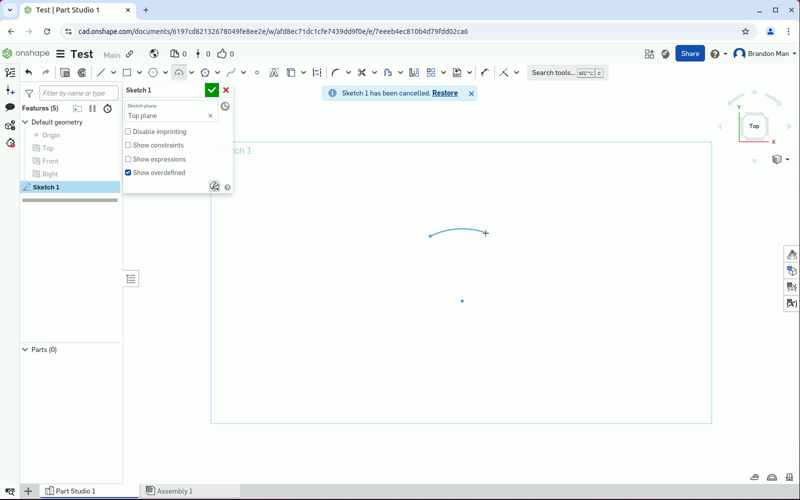
mouse_move(464, 339)
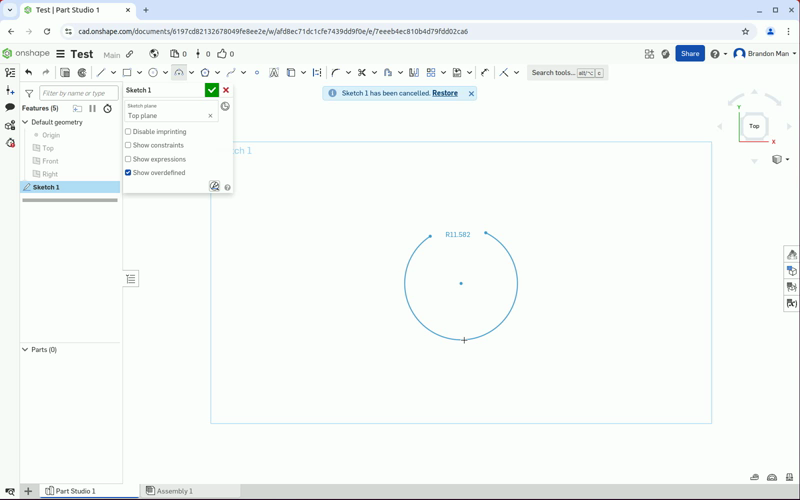
click(464, 339)
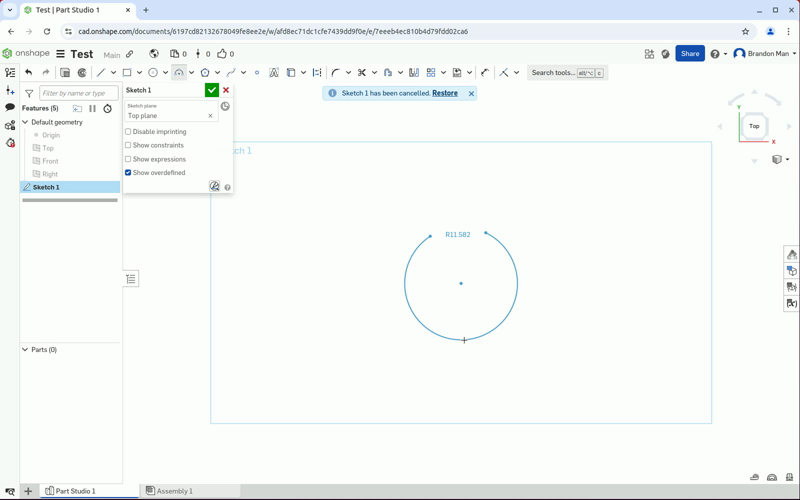
key_up(shift)
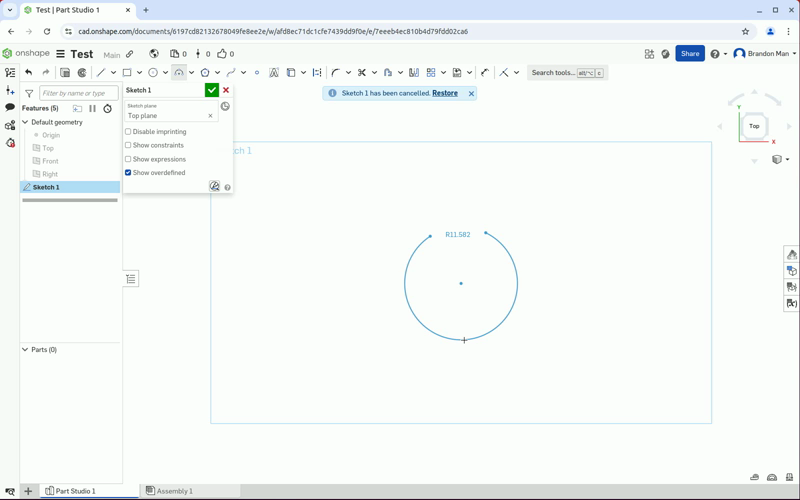
key(esc)
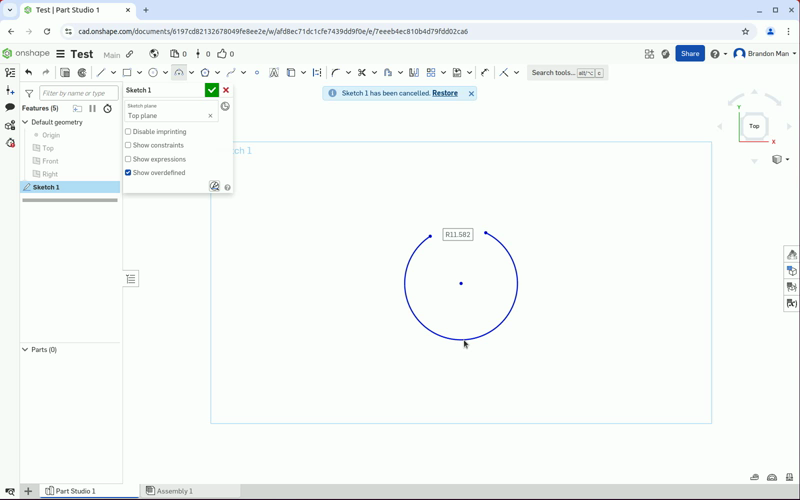
key(l)
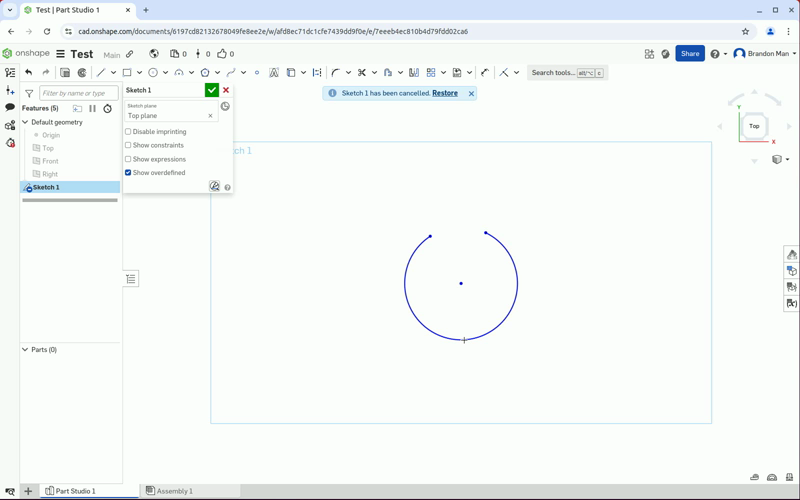
mouse_move(485, 232)
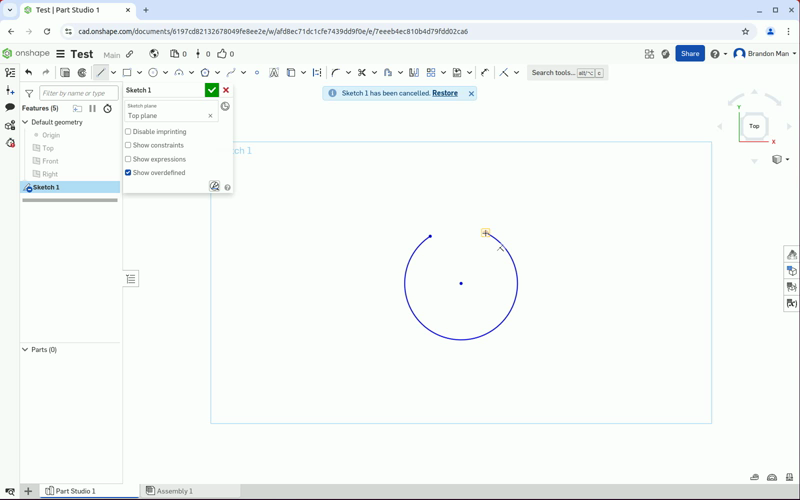
click(485, 232)
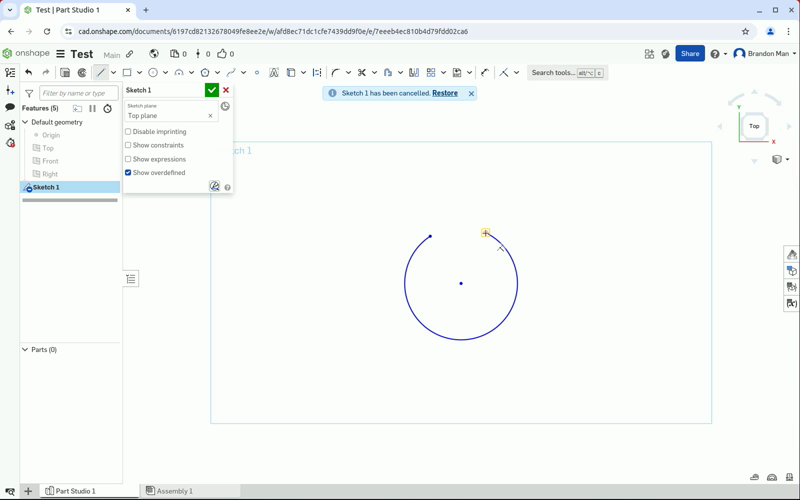
key_down(shift)
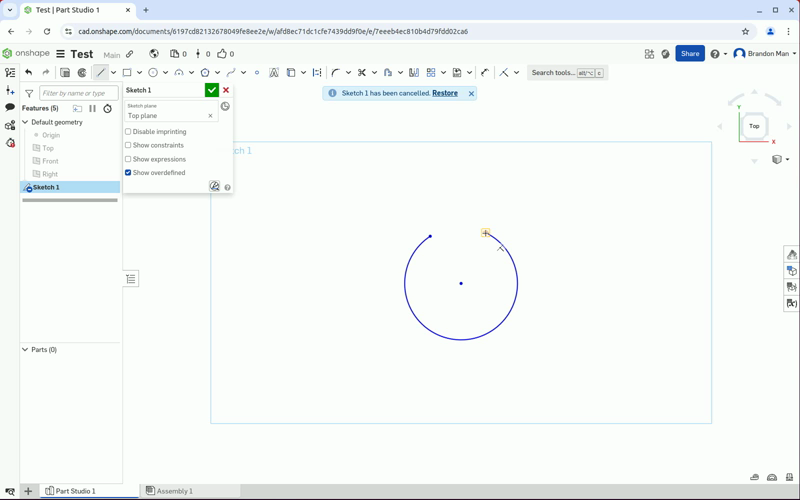
mouse_move(515, 232)
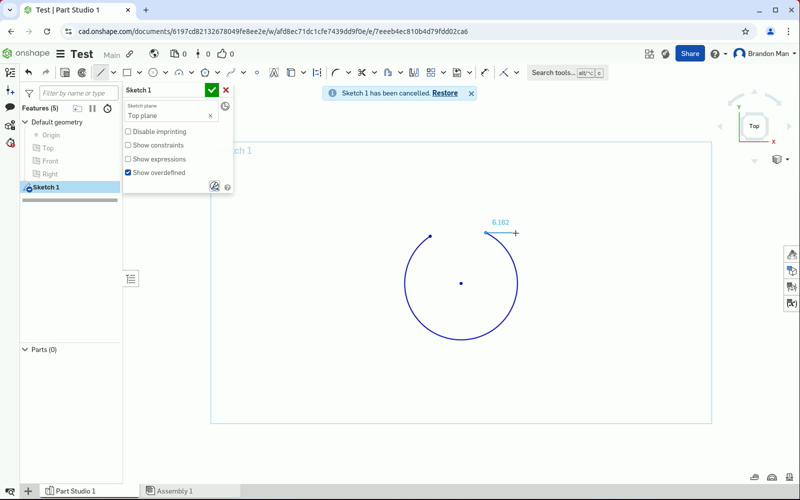
mouse_move(460, 282)
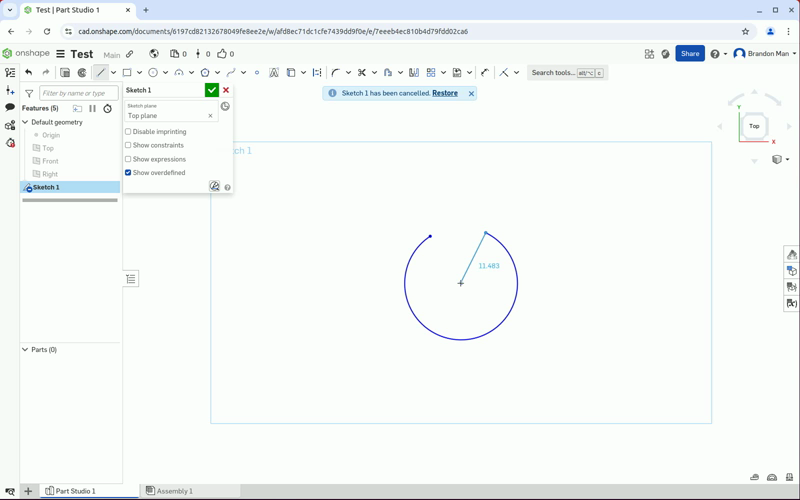
scroll(6)
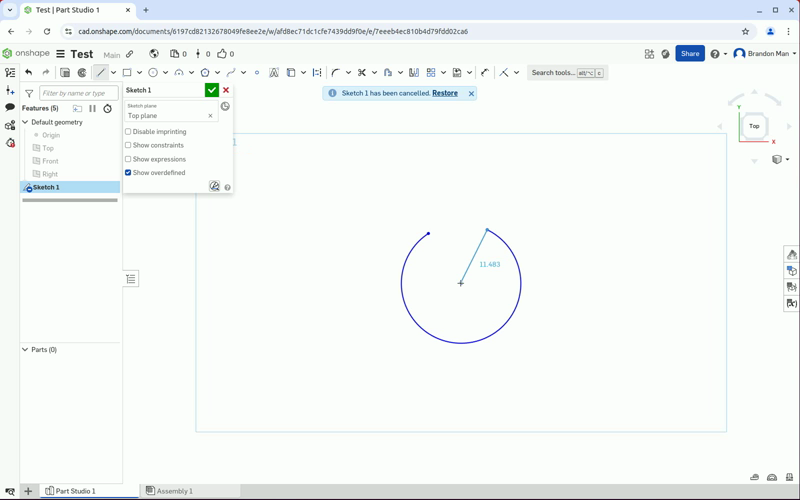
scroll(6)
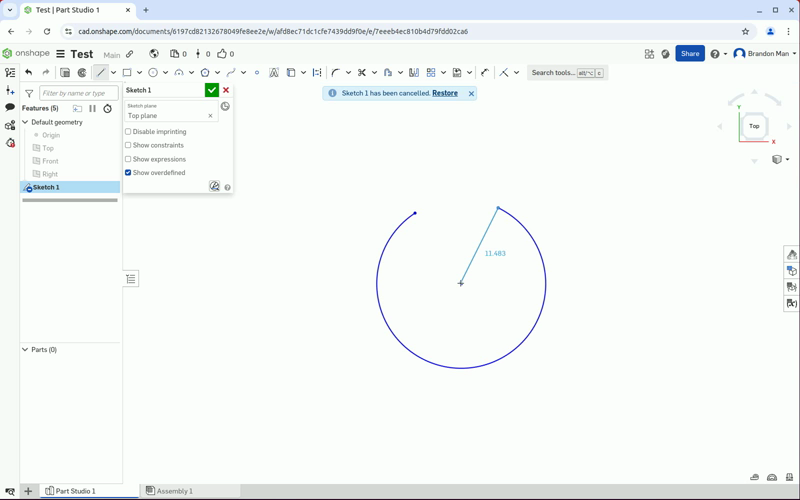
scroll(6)
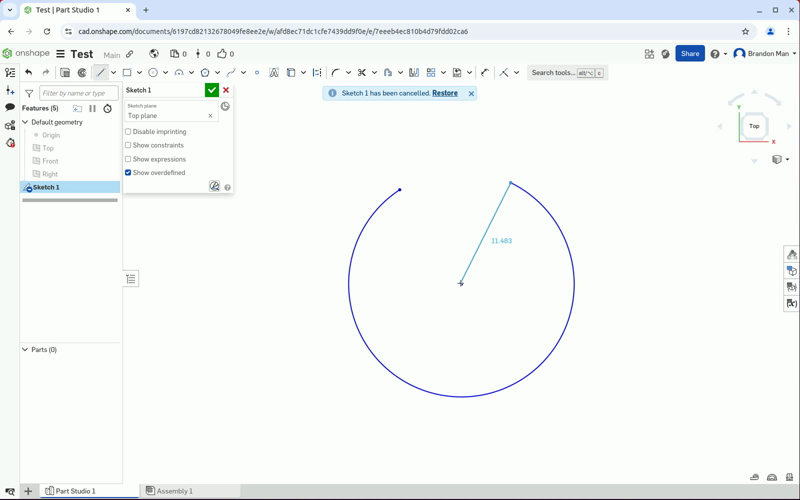
scroll(6)
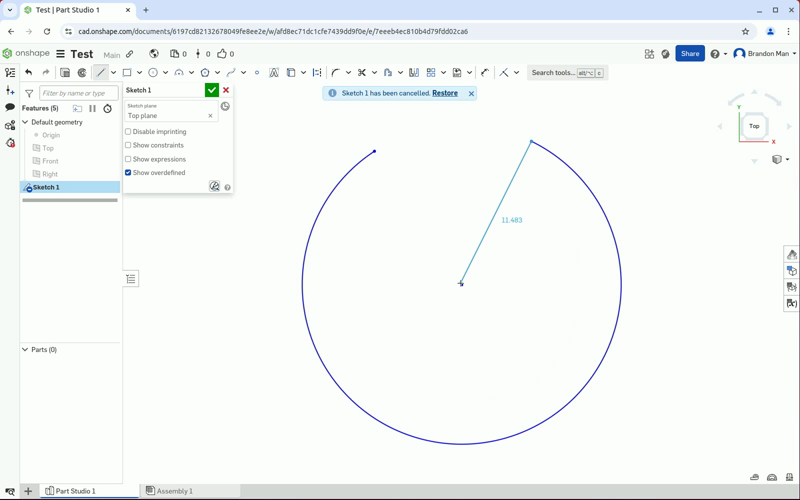
scroll(6)
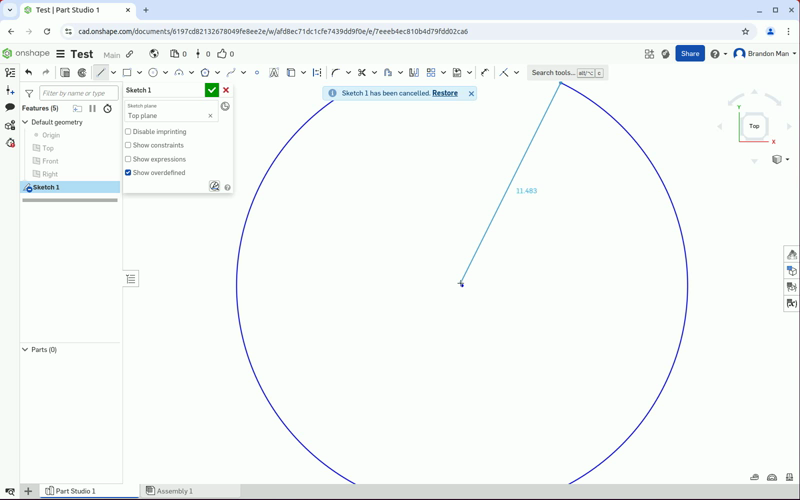
scroll(6)
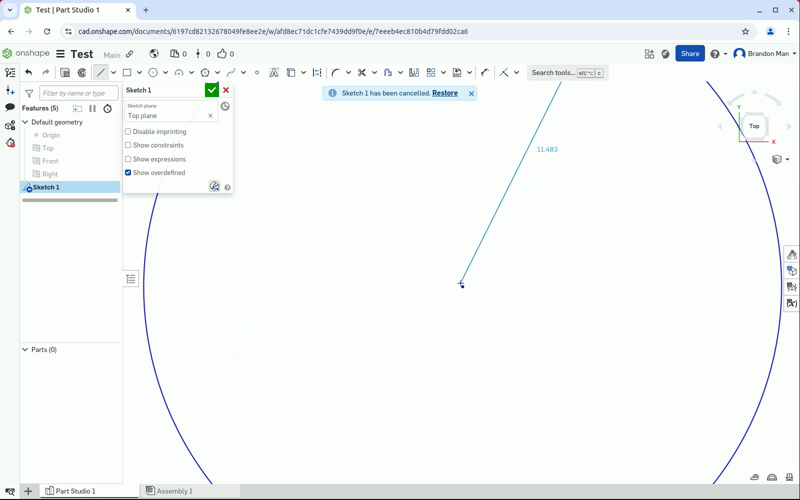
scroll(6)
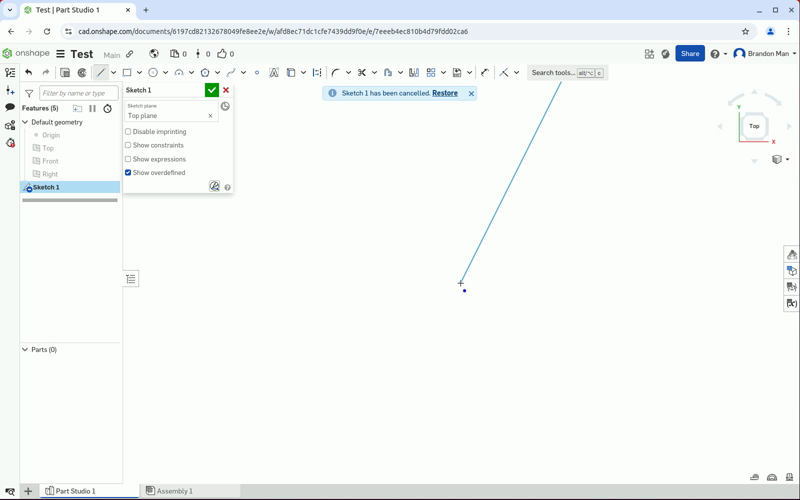
click(460, 282)
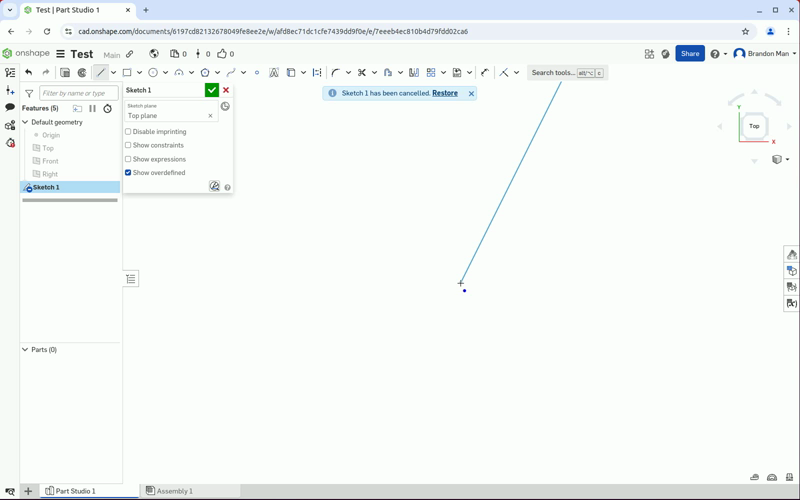
scroll(-6)
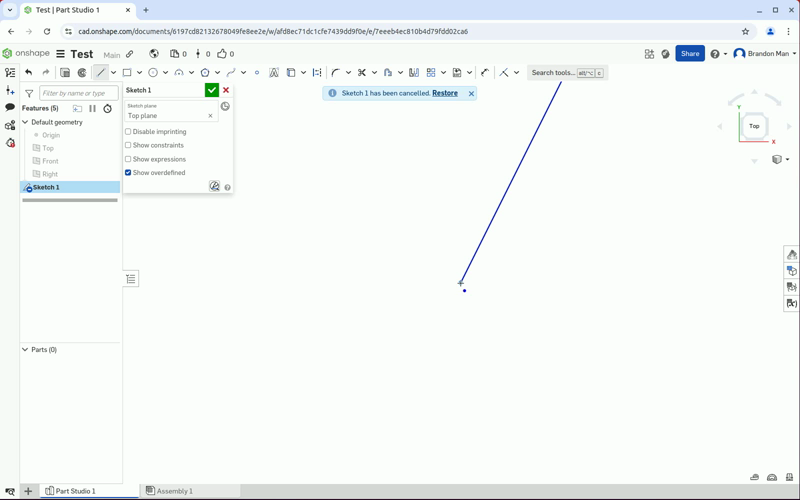
scroll(-6)
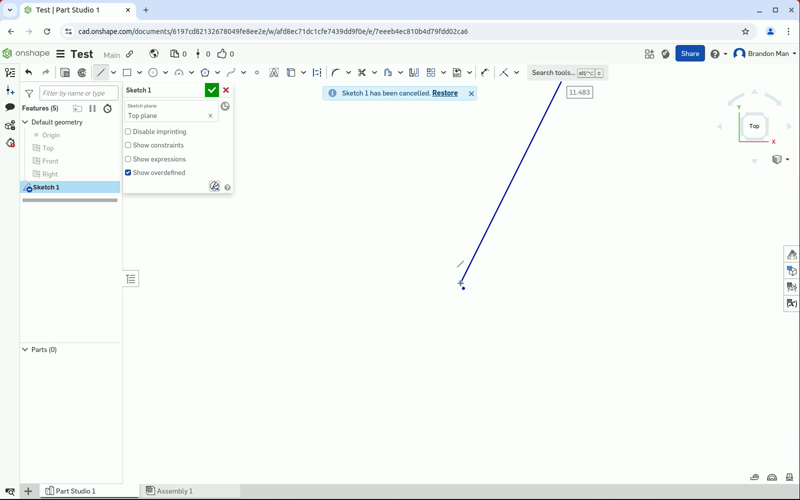
scroll(-6)
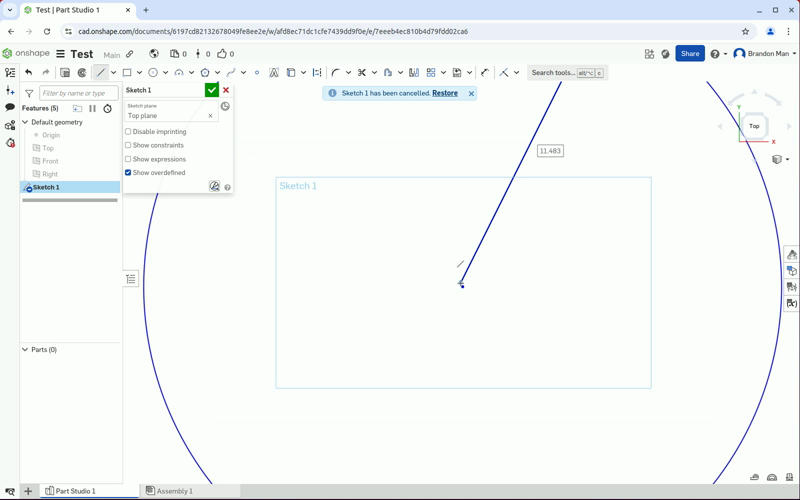
scroll(-6)
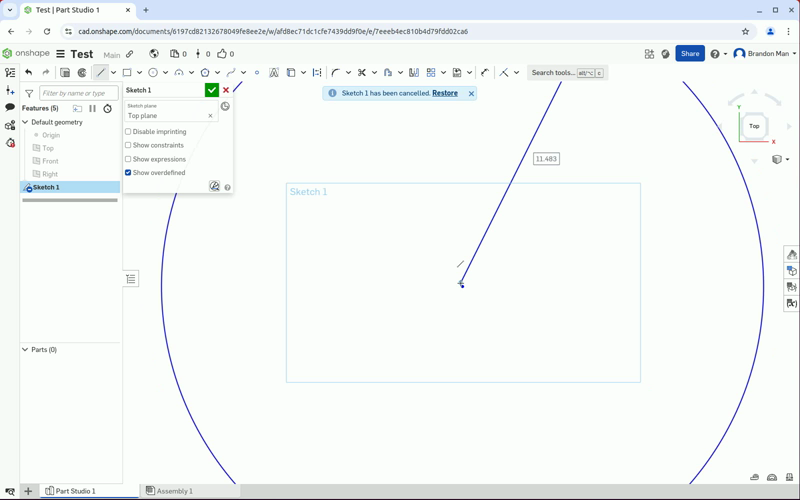
scroll(-6)
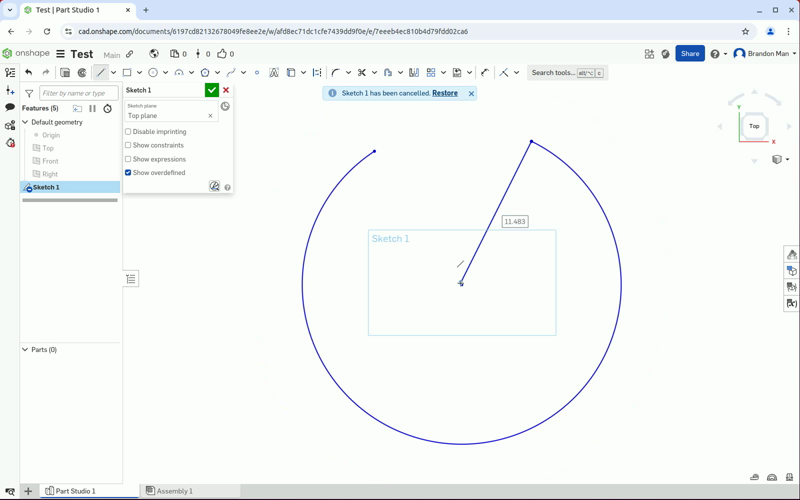
scroll(-6)
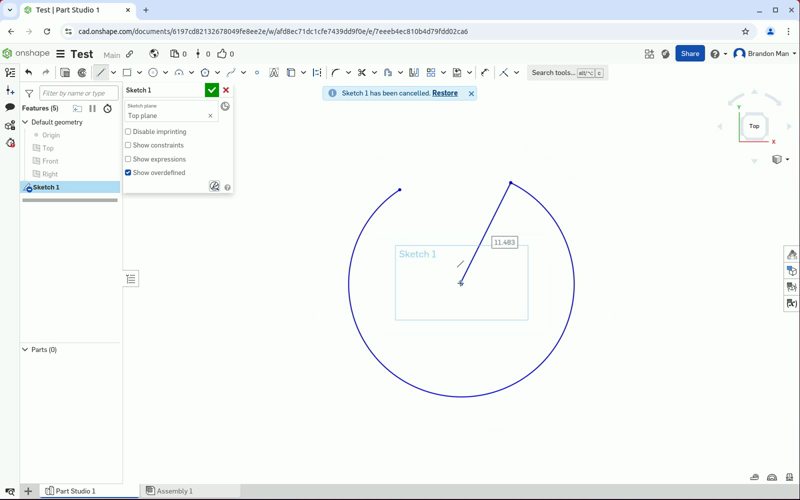
scroll(-6)
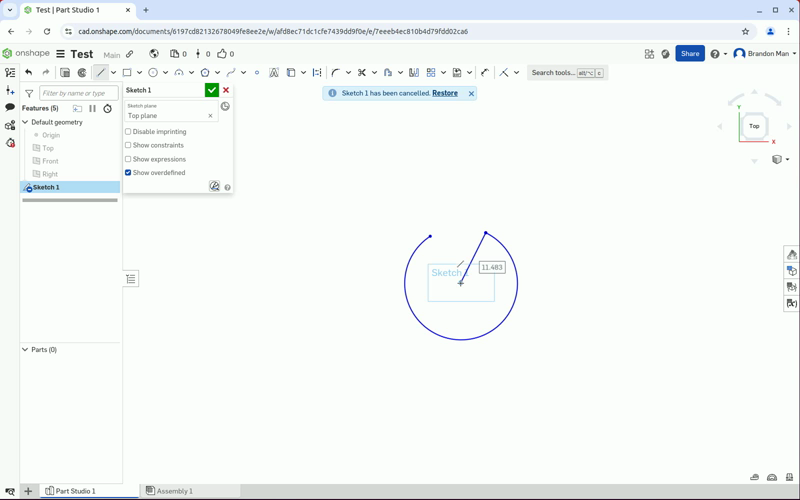
key_up(shift)
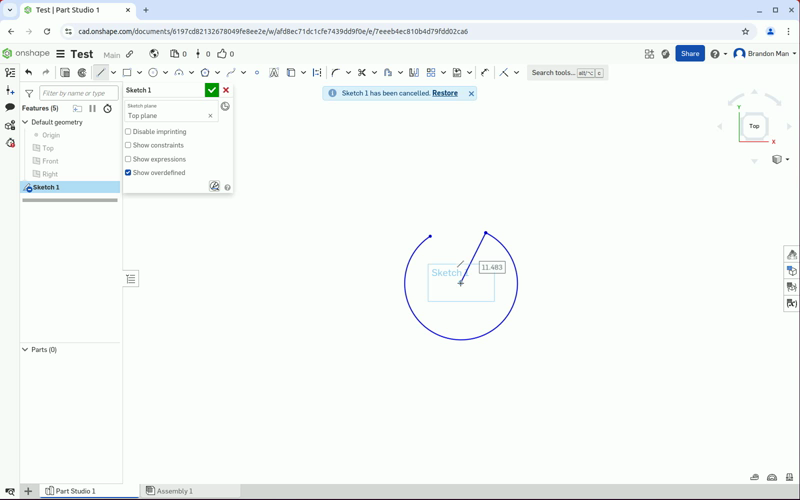
mouse_move(490, 282)
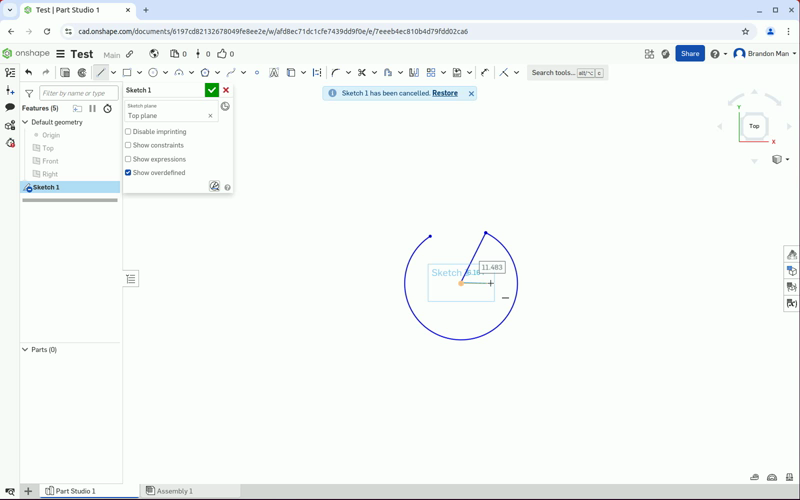
key_down(shift)
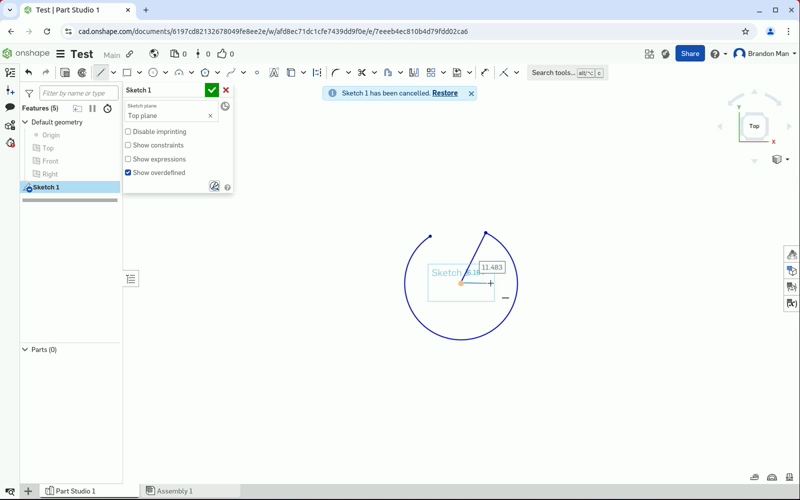
mouse_move(430, 236)
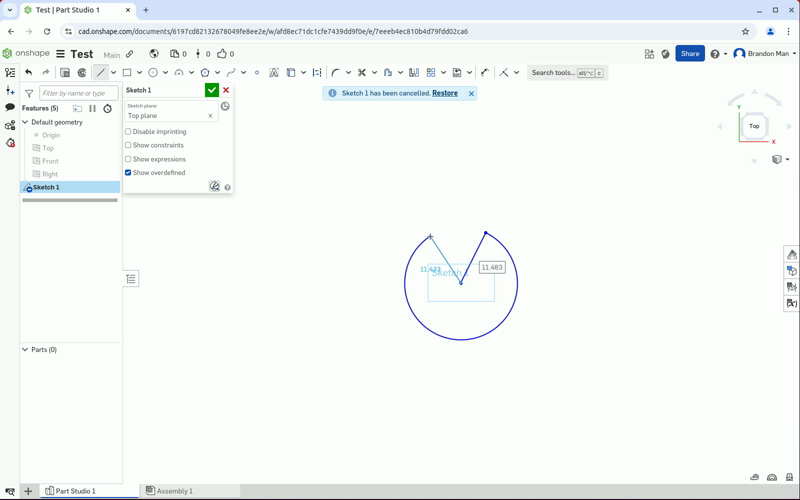
key_up(shift)
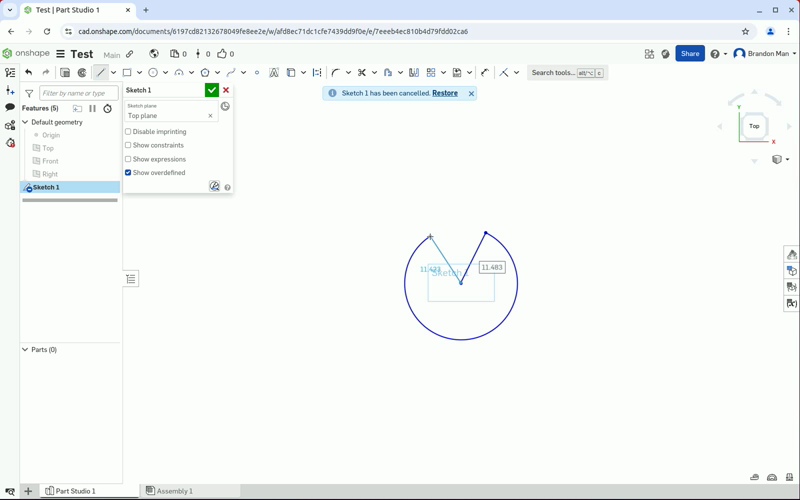
click(430, 236)
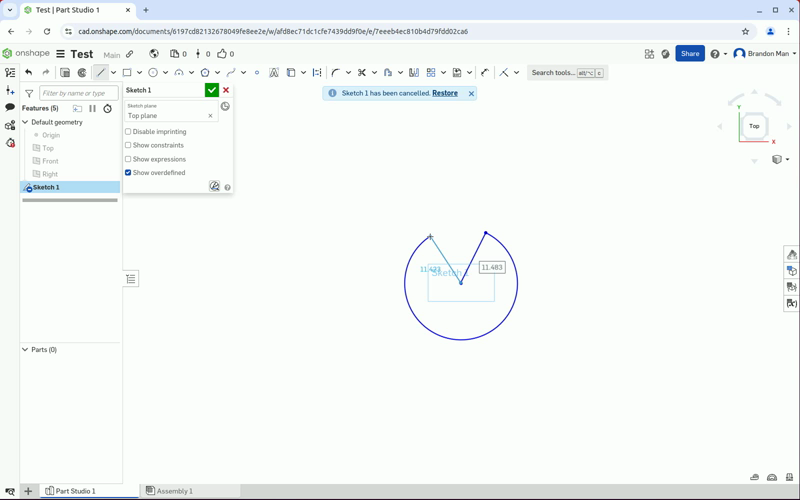
key(esc)
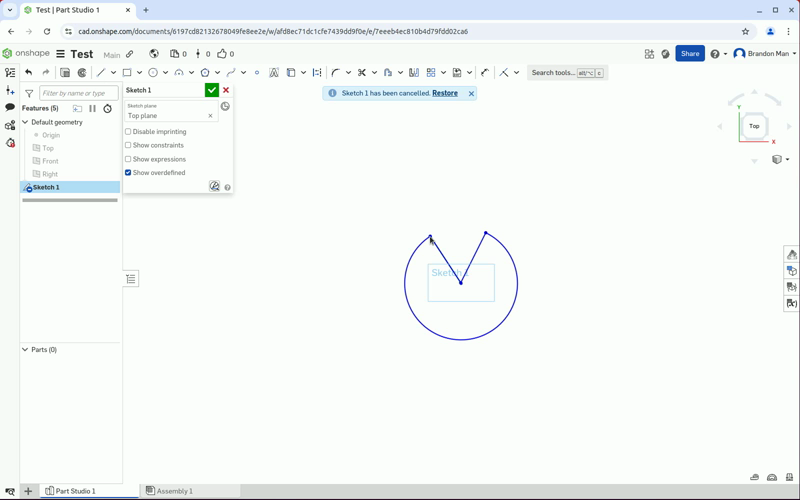
mouse_move(483, 276)
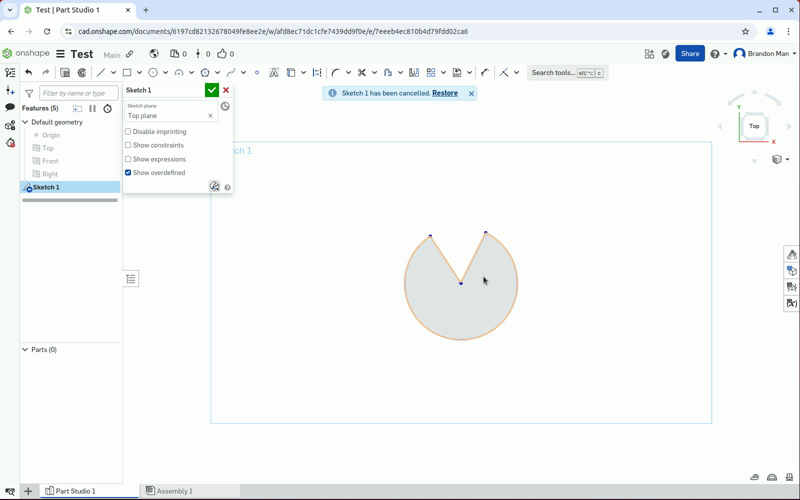
click(483, 276)
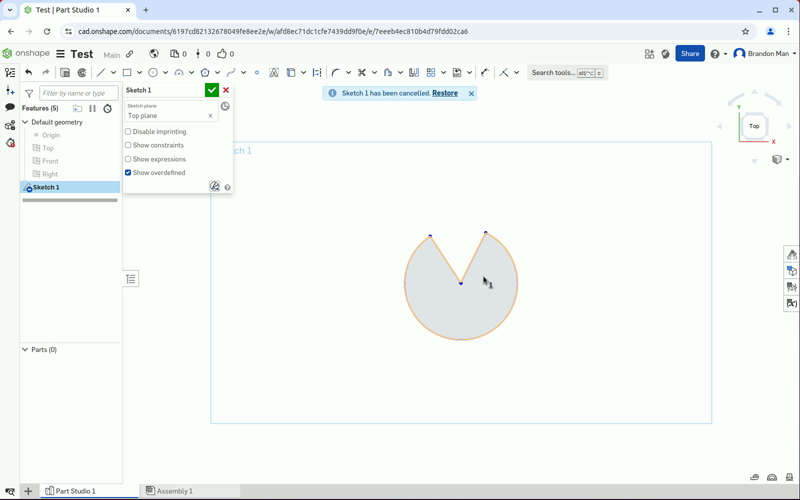
mouse_move(73, 352)
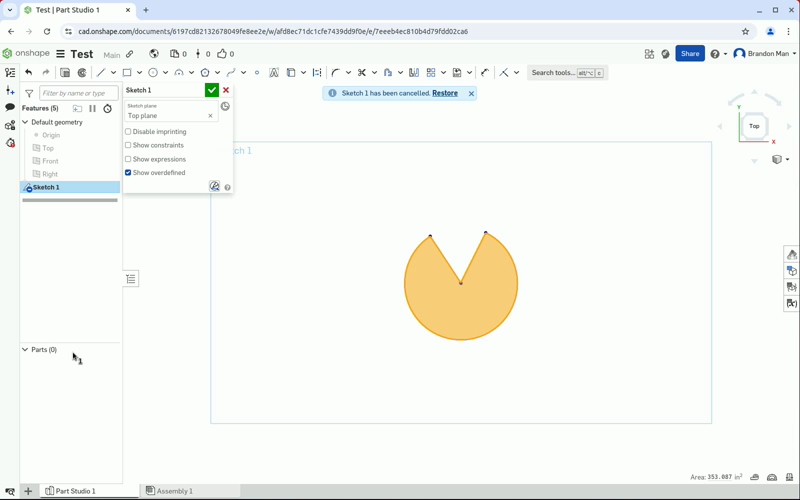
key(shift+y)
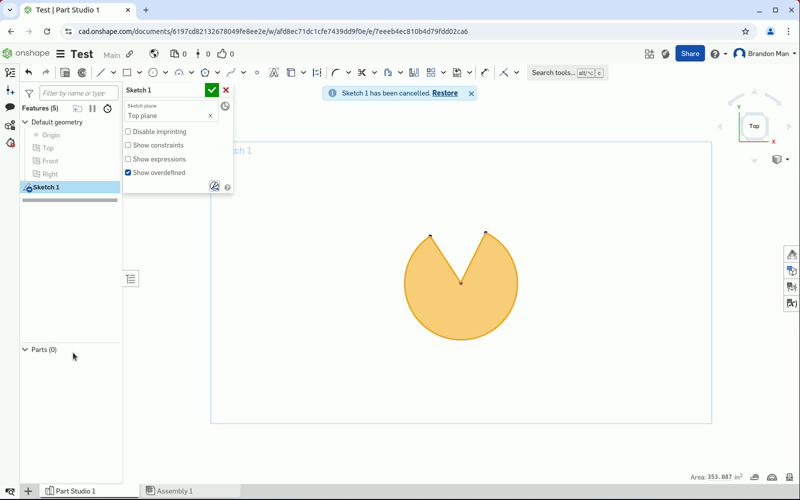
key(shift+e)
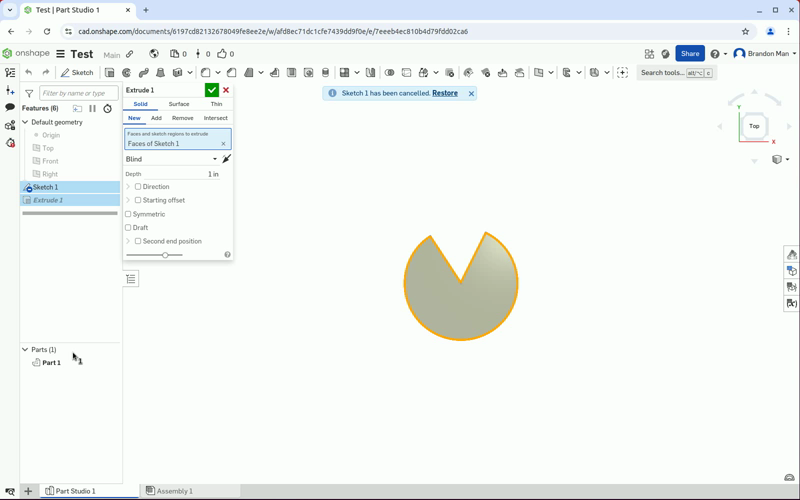
mouse_move(143, 106)
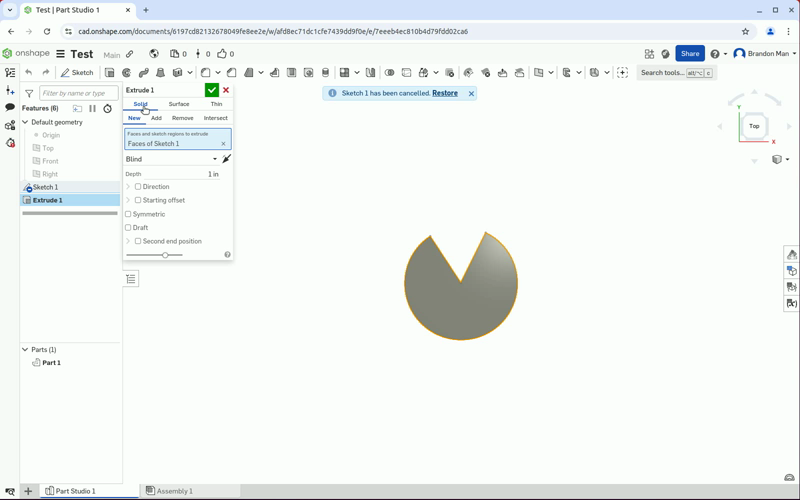
click(143, 106)
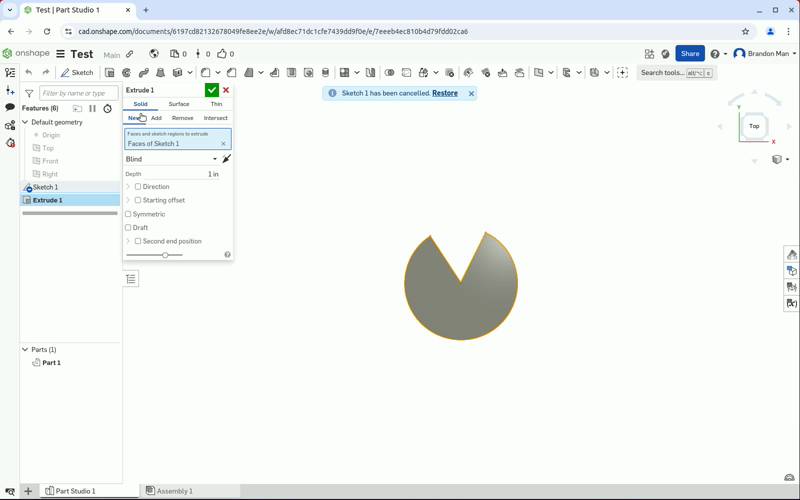
mouse_move(137, 120)
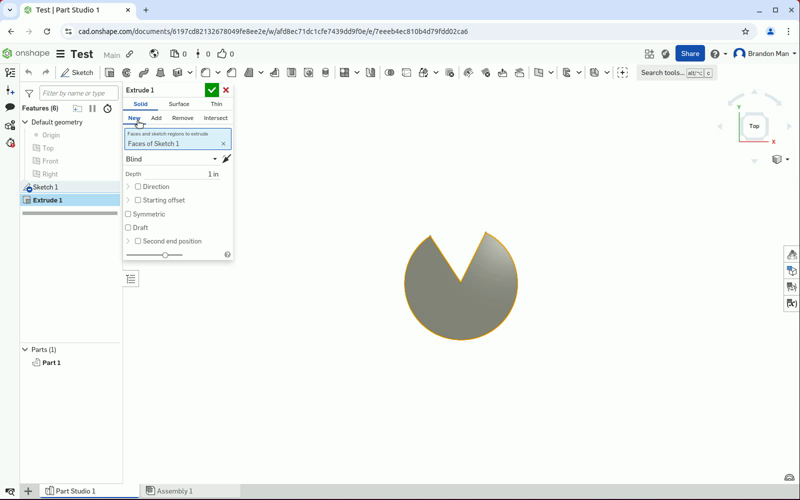
click(137, 120)
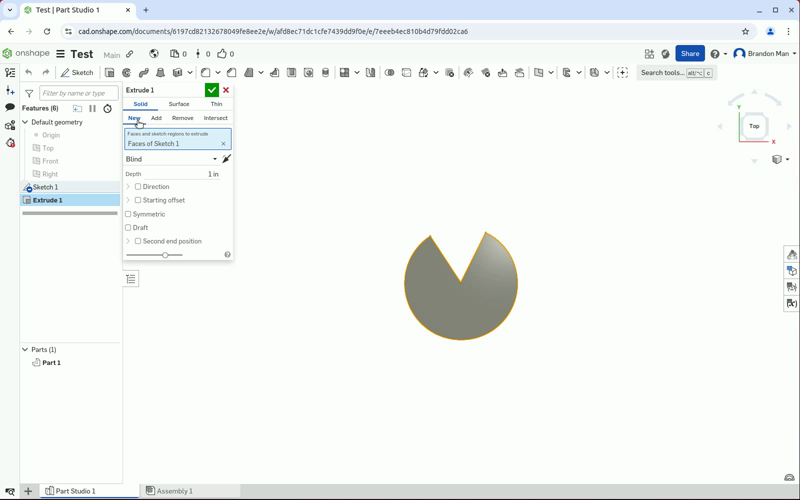
key(tab, 4)
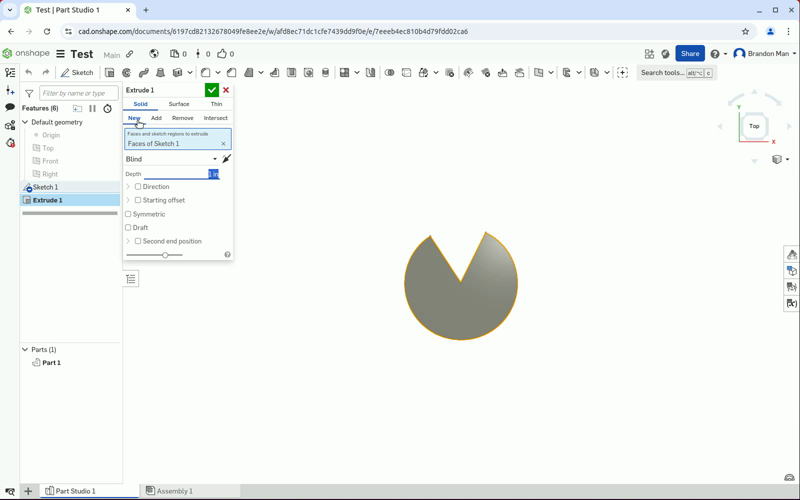
text(18.535)
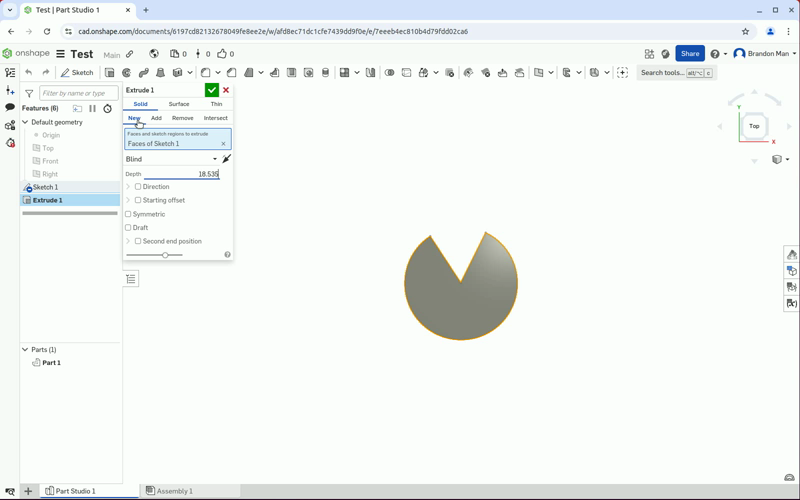
key(enter)
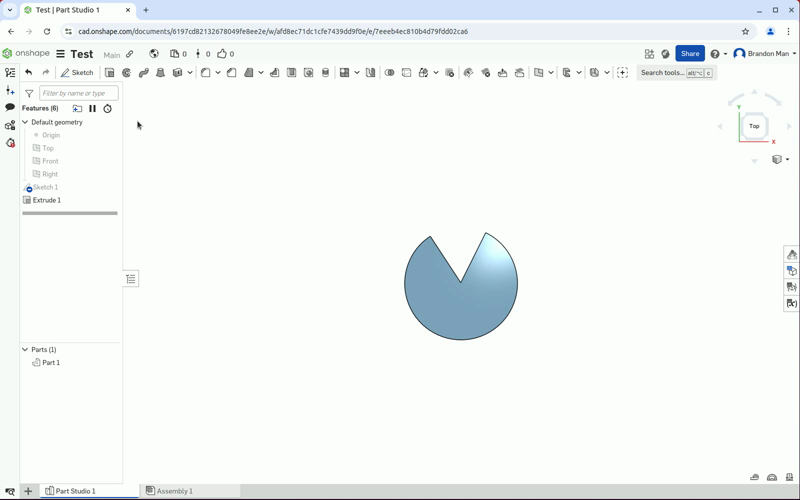
key(shift+h)
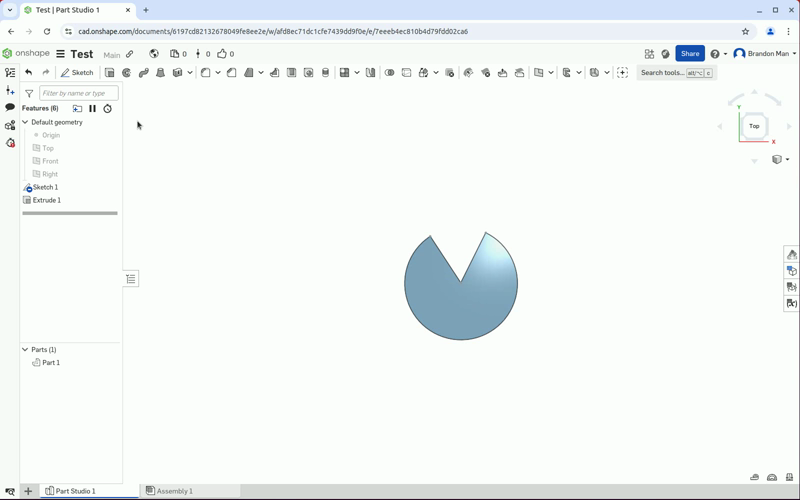
key(shift+h)
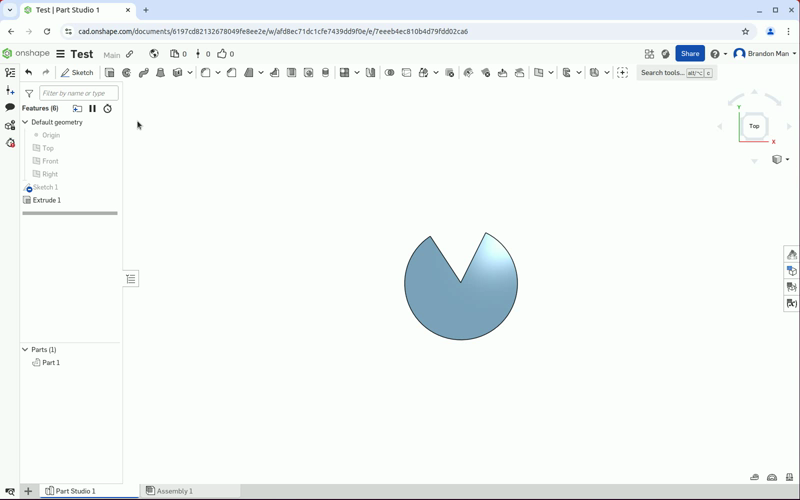
mouse_move(73, 189)
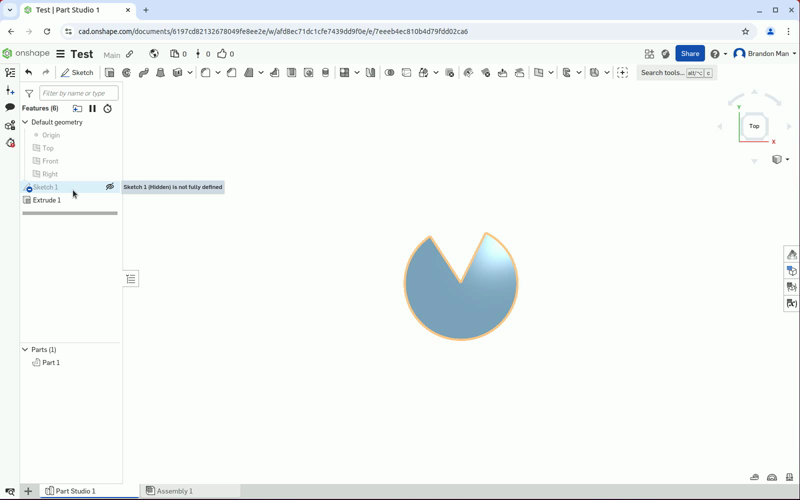
click(73, 189)
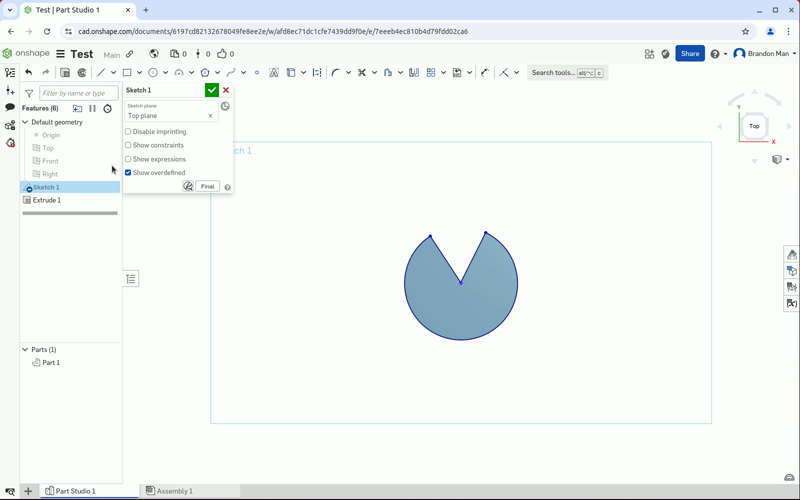
mouse_move(229, 92)
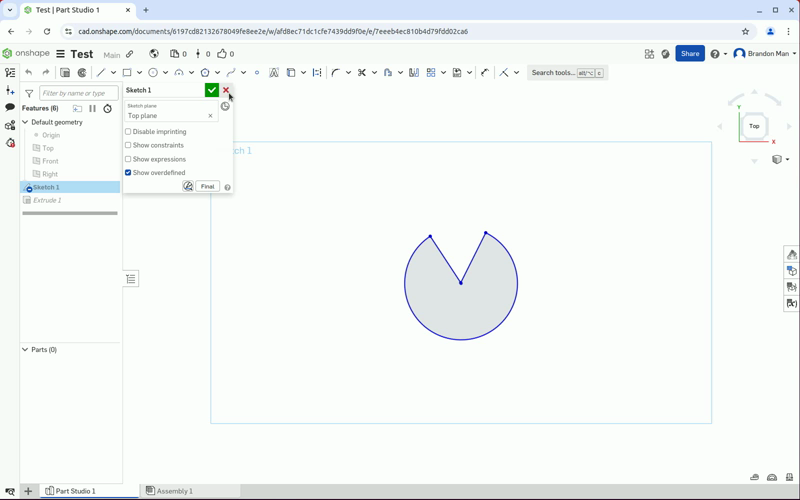
click(229, 92)
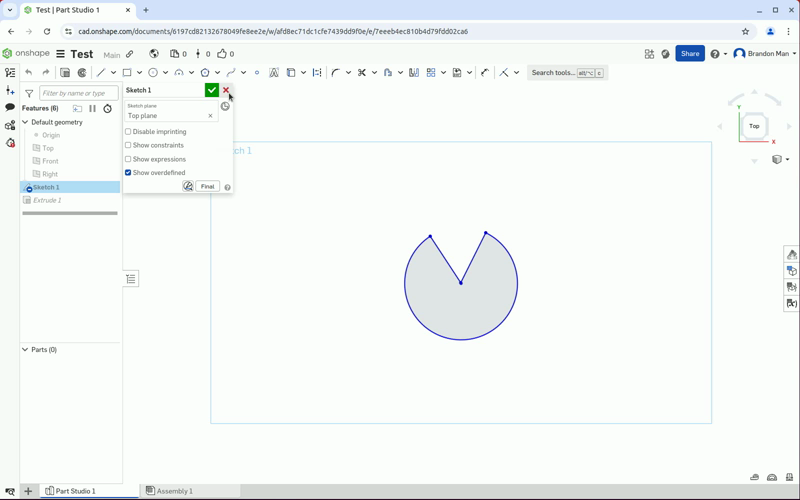
key(shift+s)
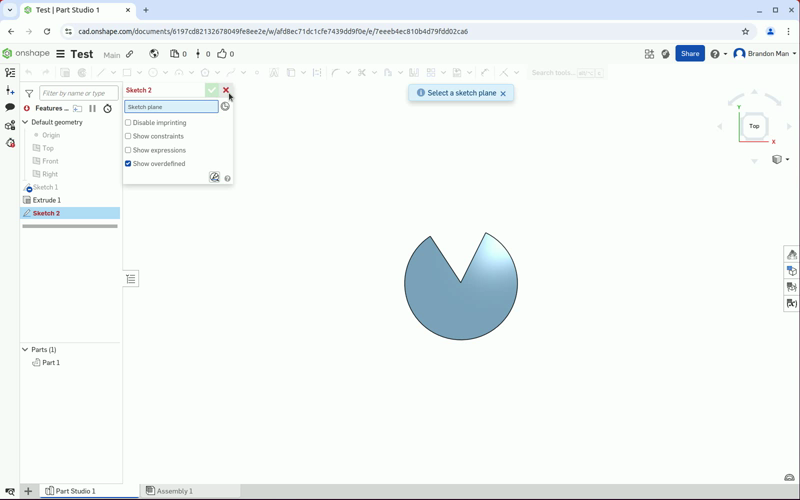
mouse_move(73, 150)
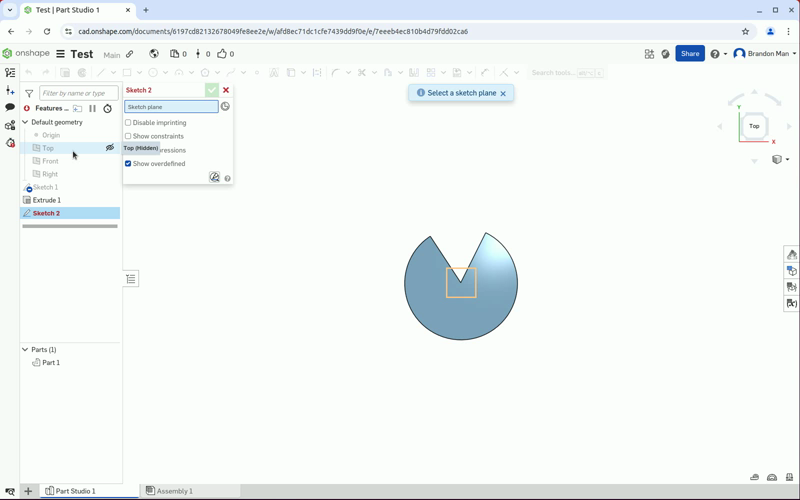
click(73, 150)
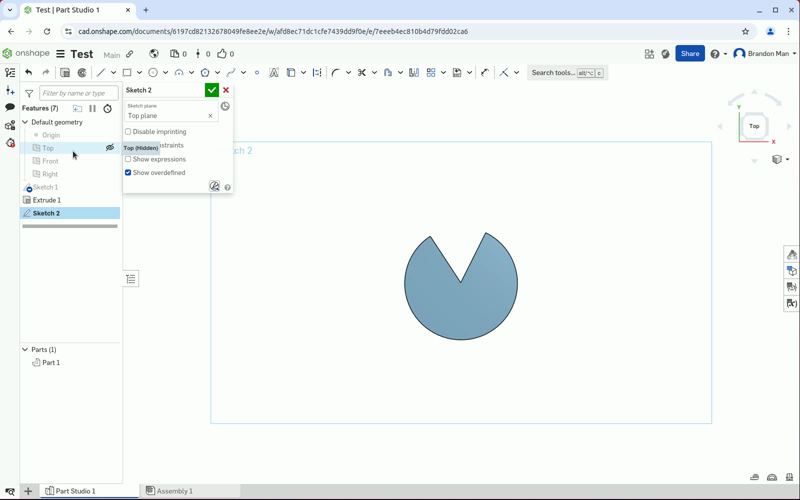
mouse_move(73, 352)
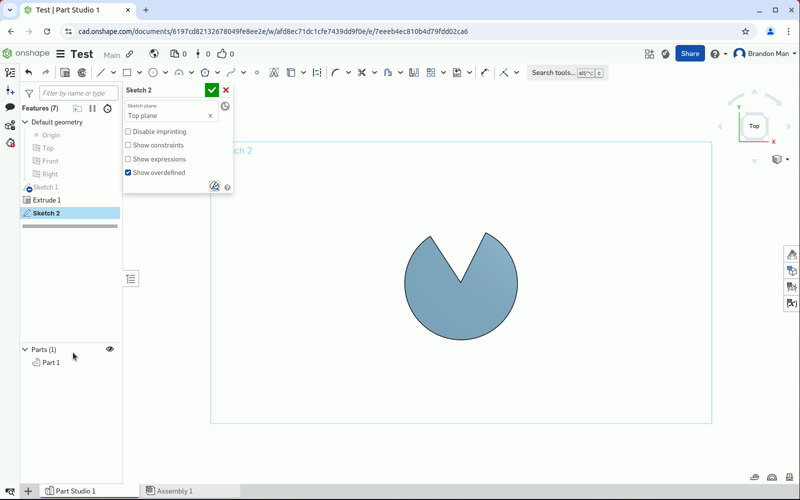
key(y)
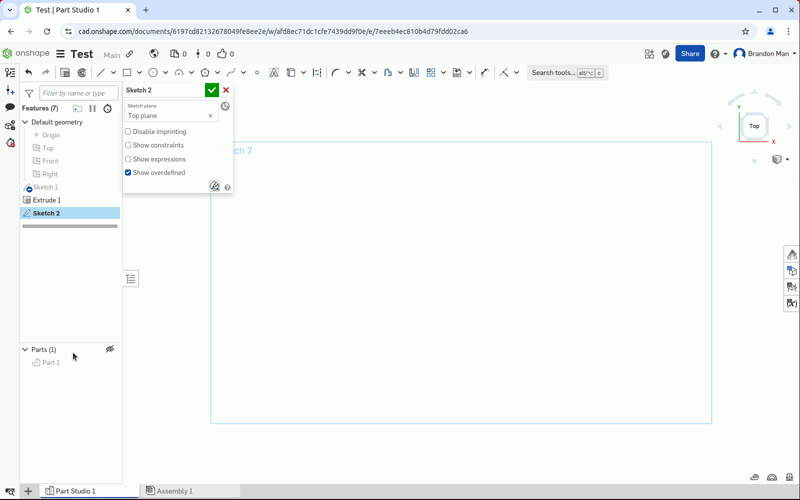
key(l)
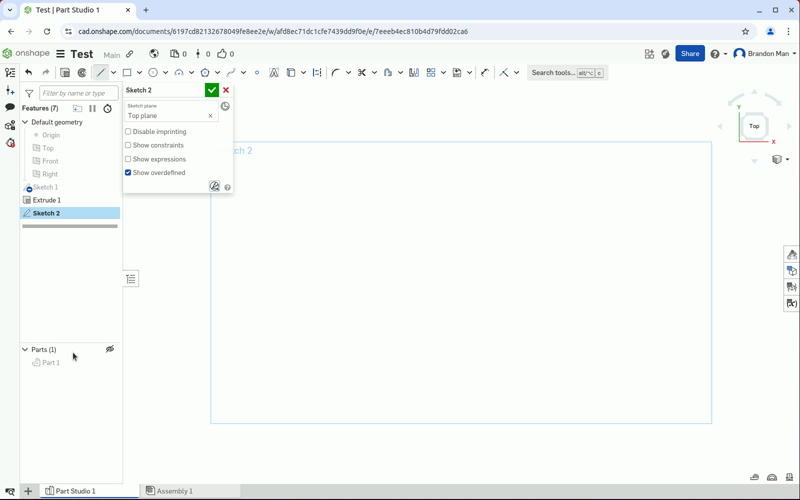
key_down(shift)
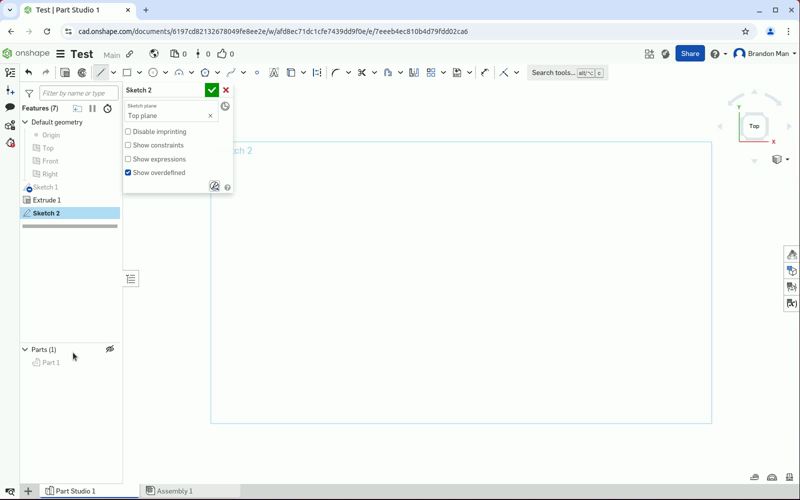
mouse_move(430, 236)
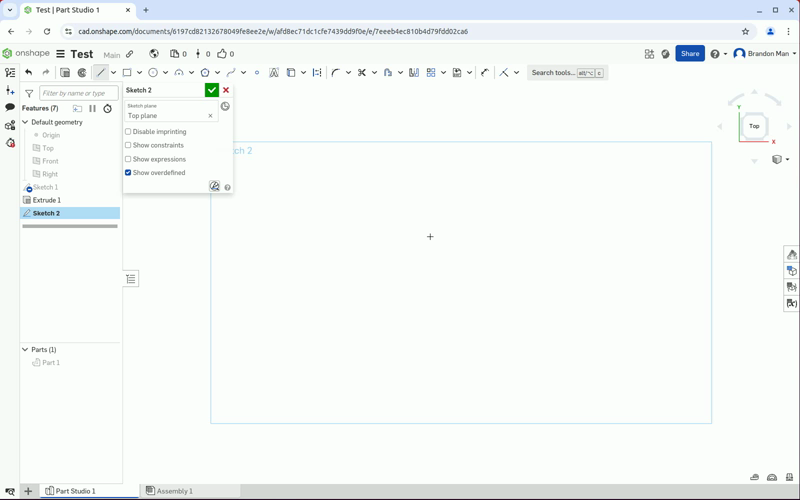
click(430, 236)
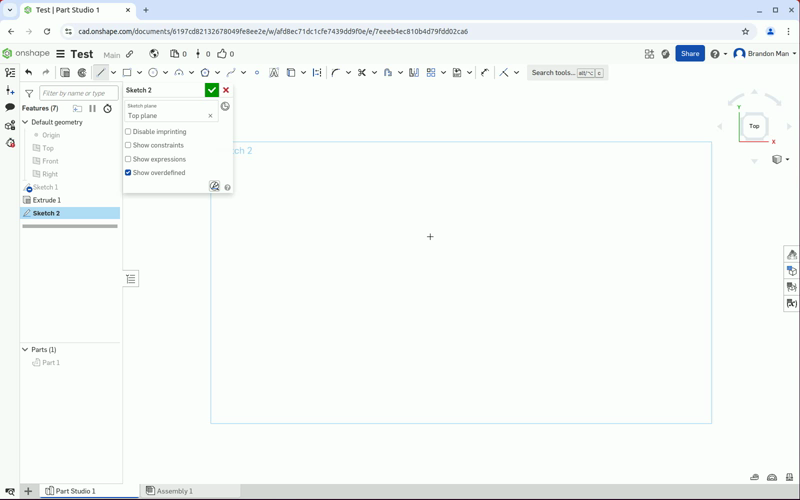
key_up(shift)
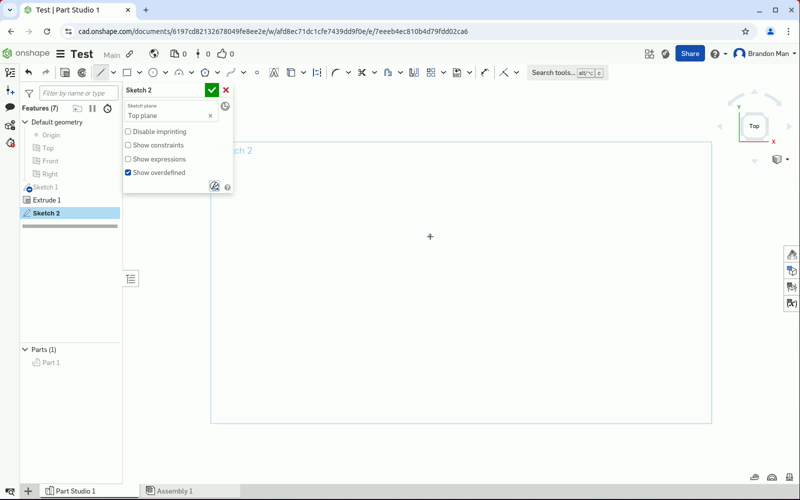
key_down(shift)
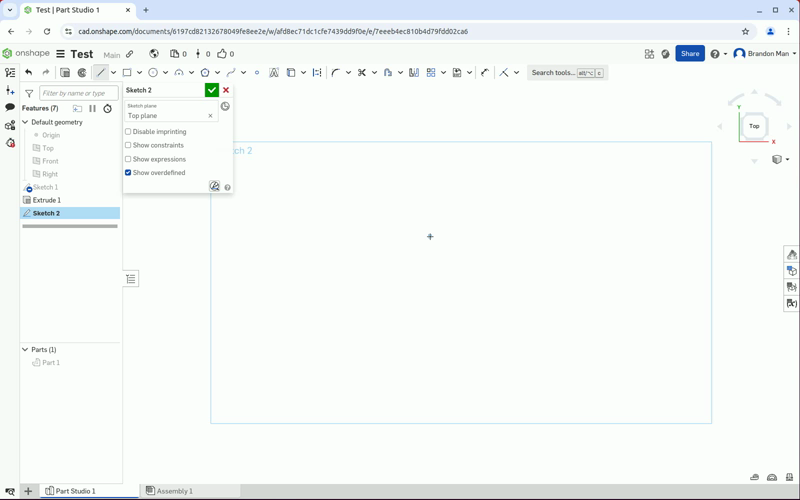
mouse_move(460, 236)
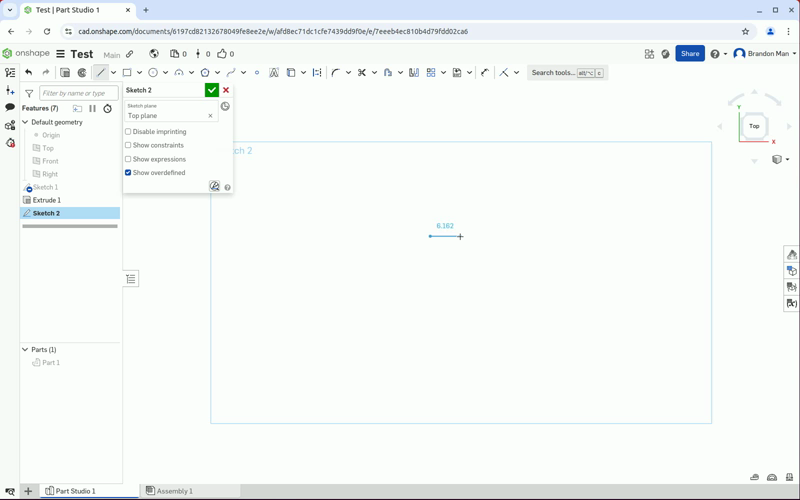
mouse_move(460, 283)
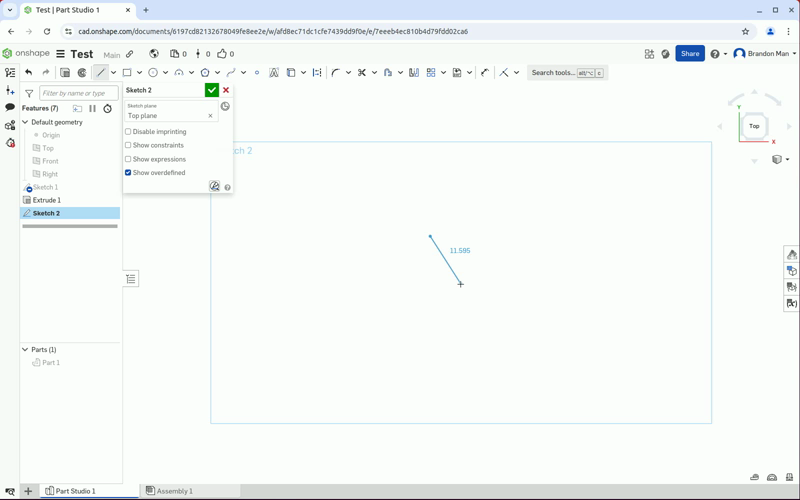
click(460, 283)
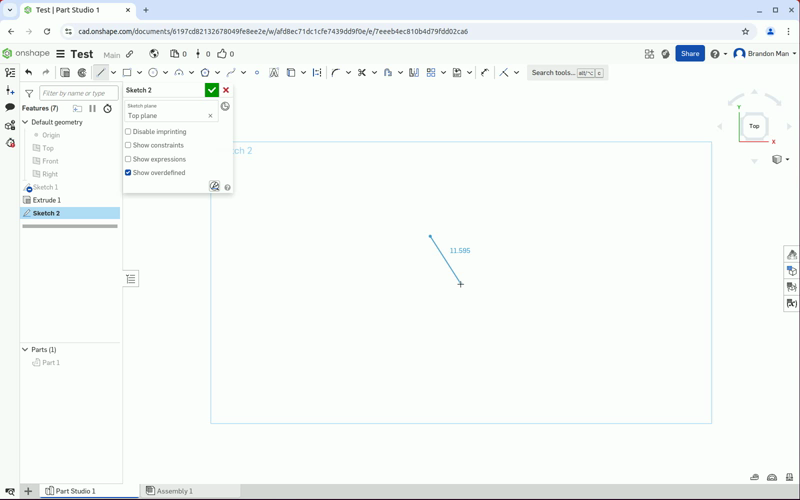
key_up(shift)
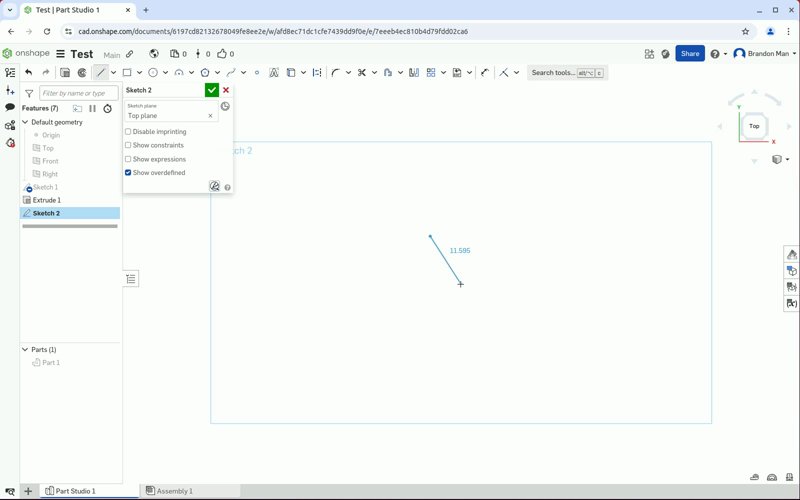
key_down(shift)
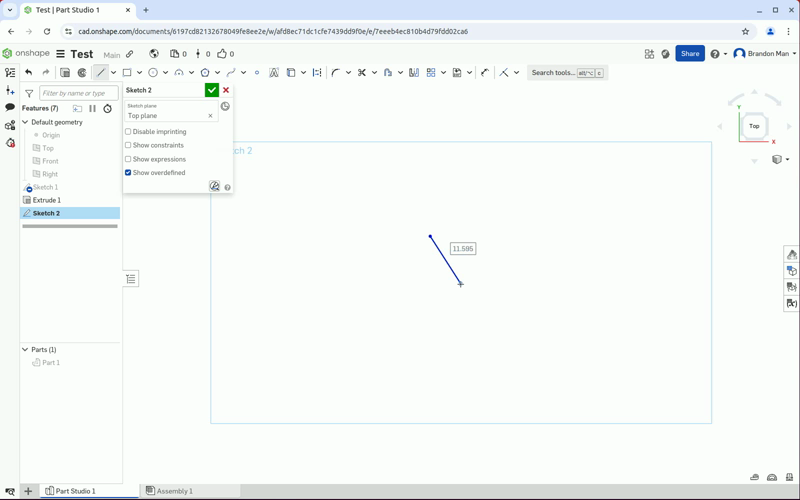
mouse_move(490, 283)
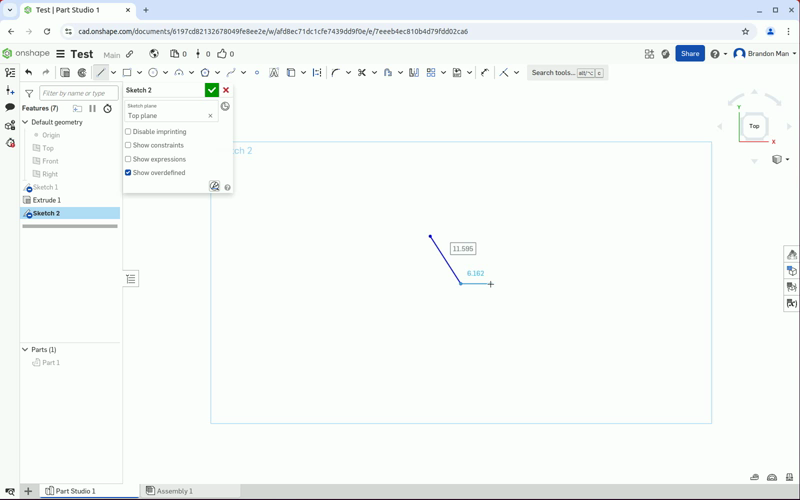
mouse_move(486, 233)
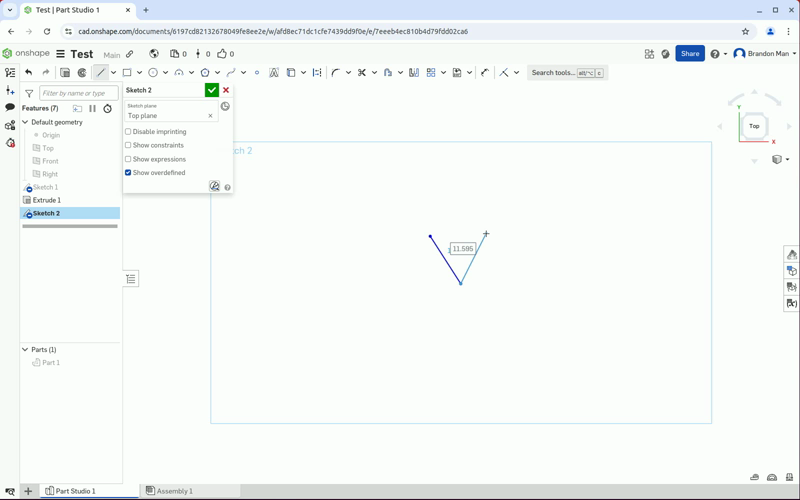
click(486, 233)
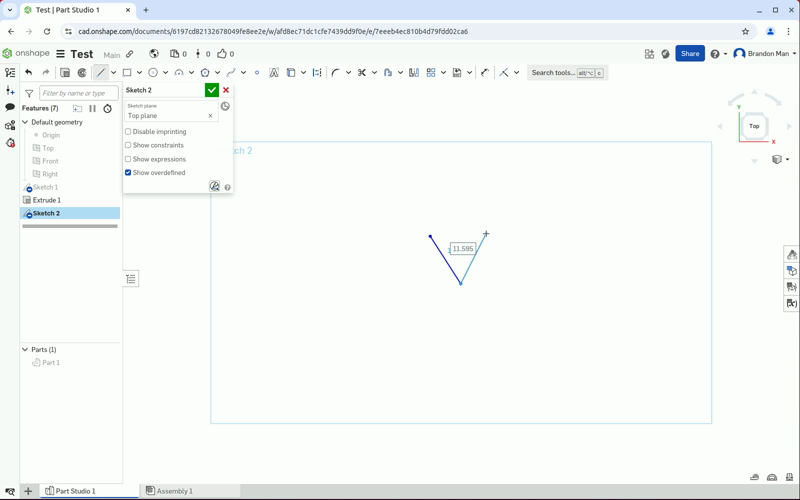
key_up(shift)
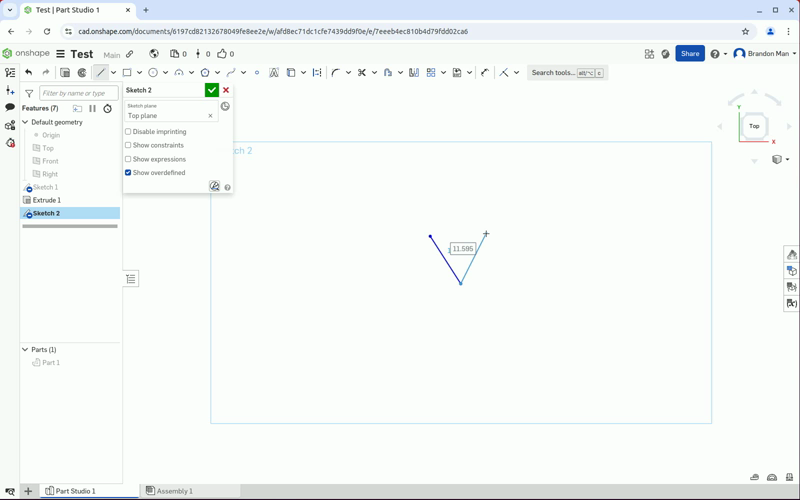
key(esc)
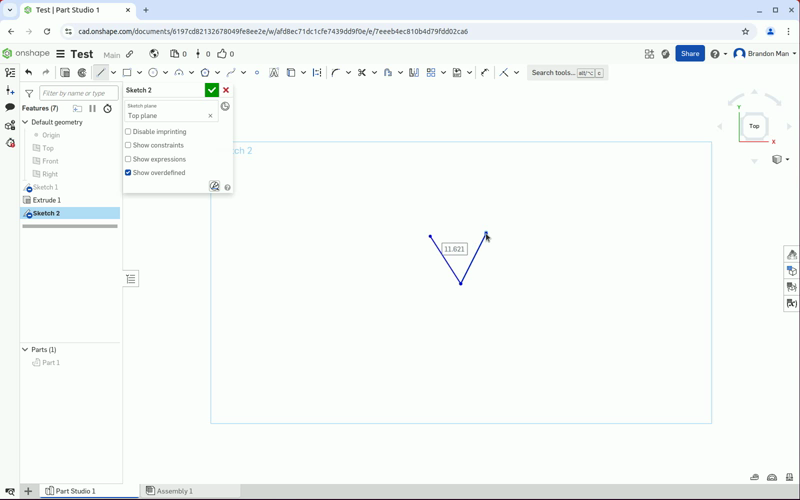
key(a)
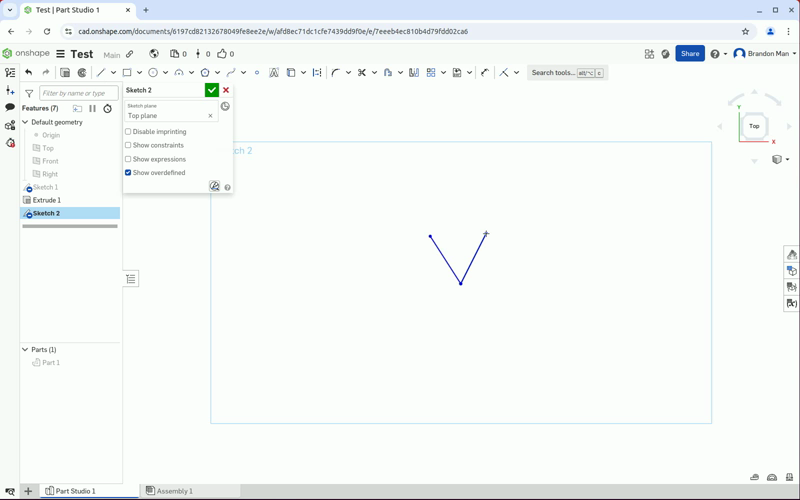
mouse_move(486, 233)
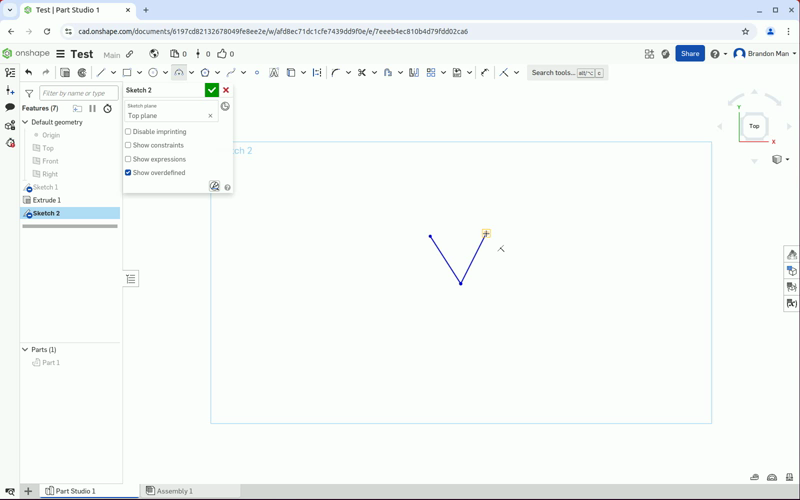
click(486, 233)
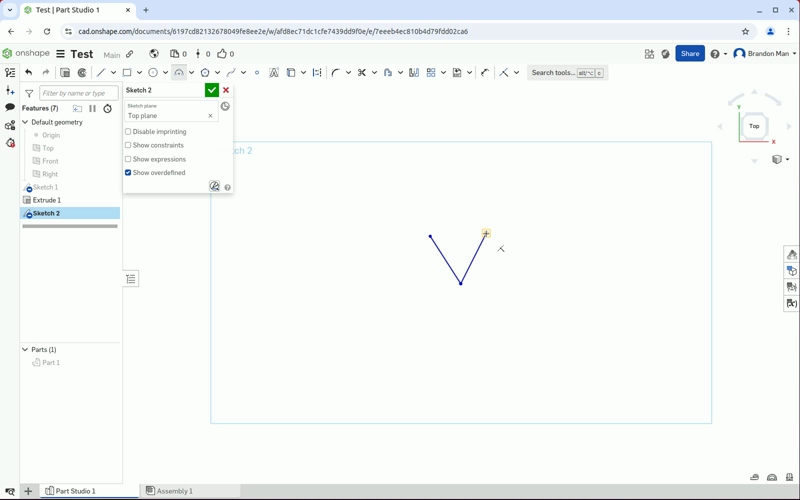
mouse_move(430, 236)
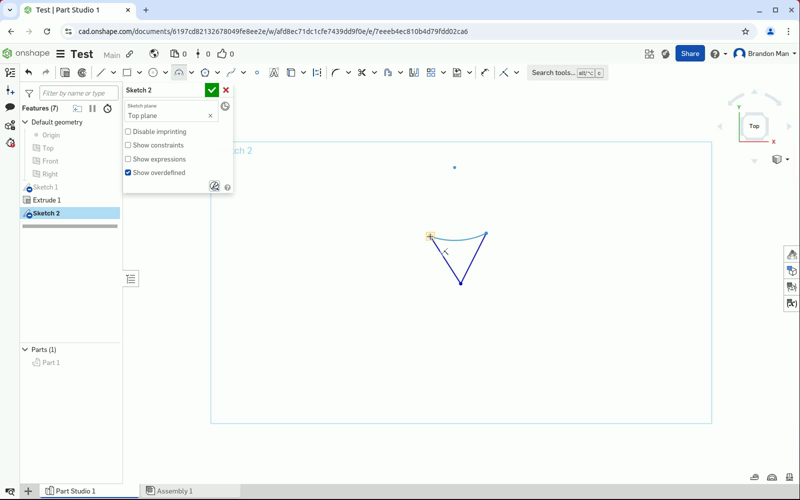
click(430, 236)
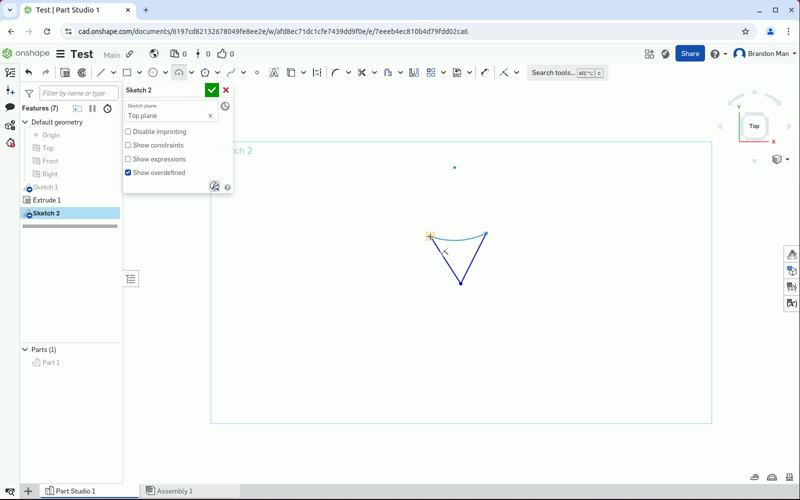
key_down(shift)
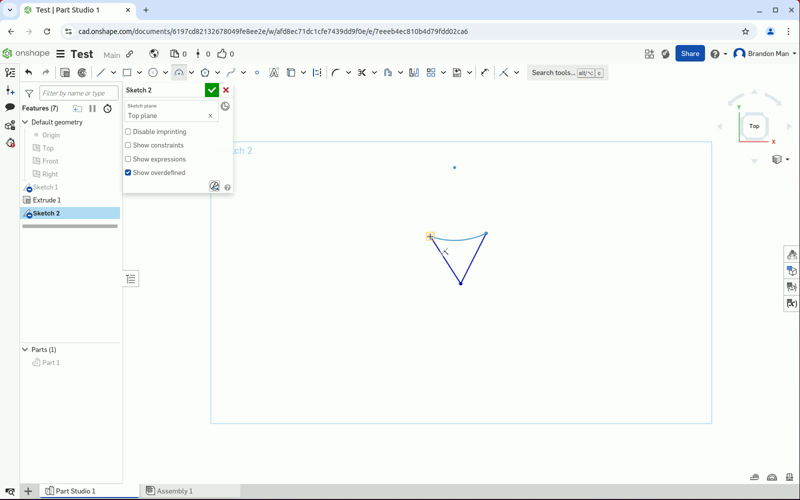
mouse_move(457, 227)
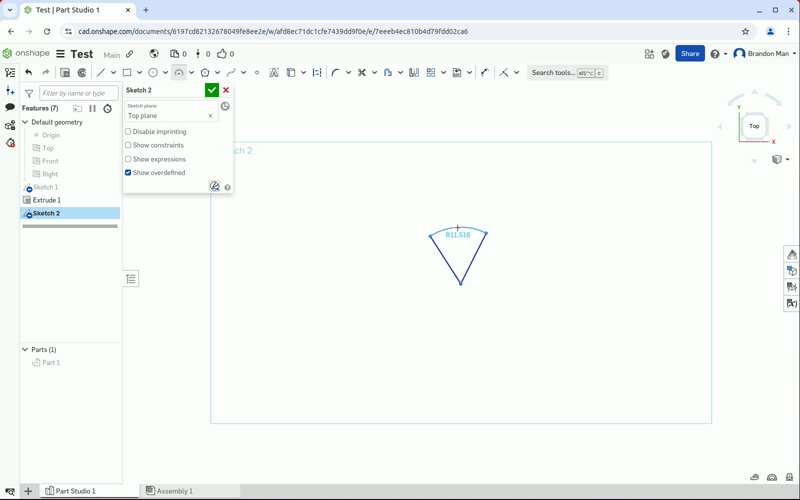
click(457, 227)
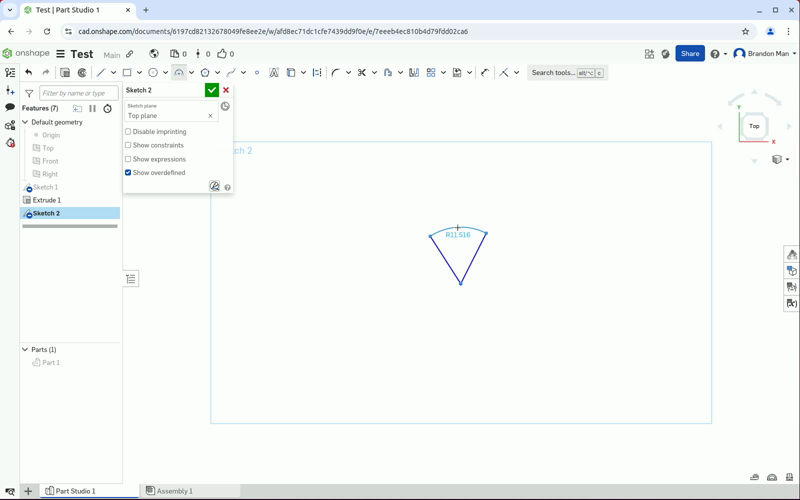
key_up(shift)
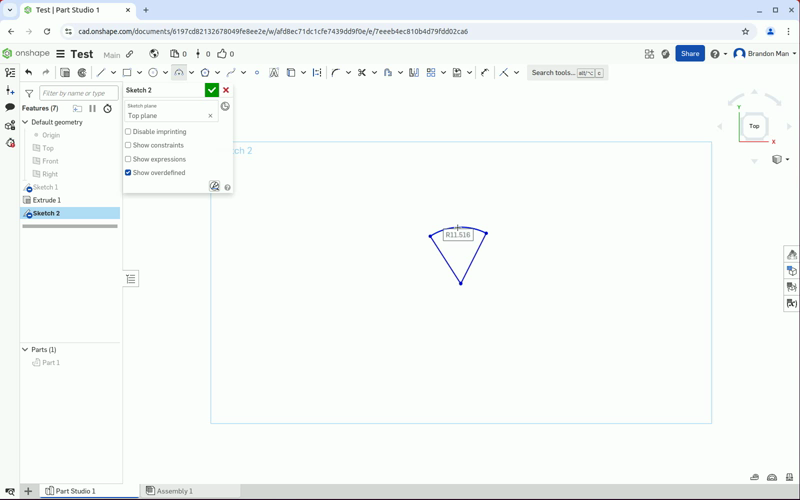
key(esc)
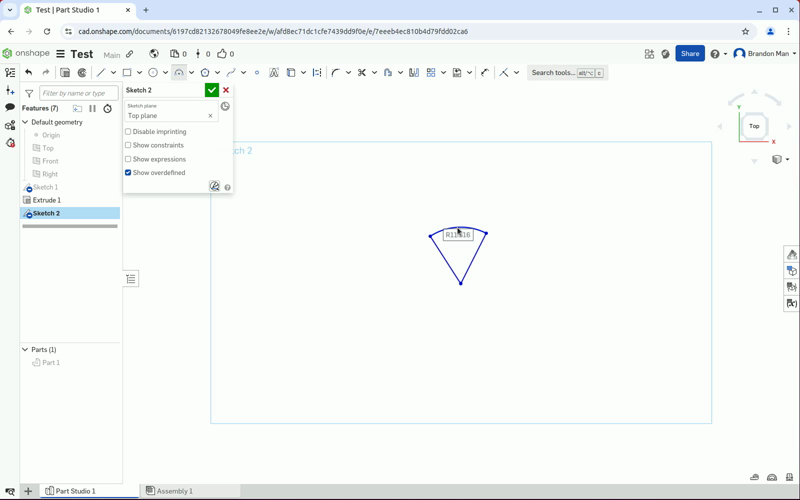
mouse_move(447, 253)
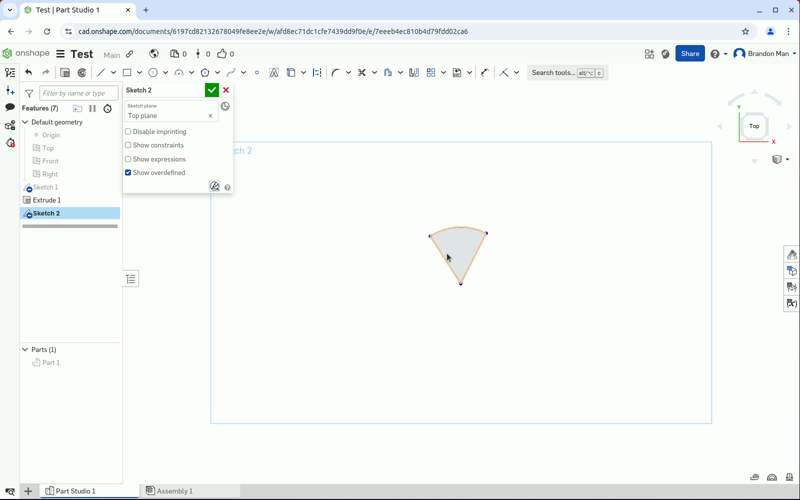
scroll(6)
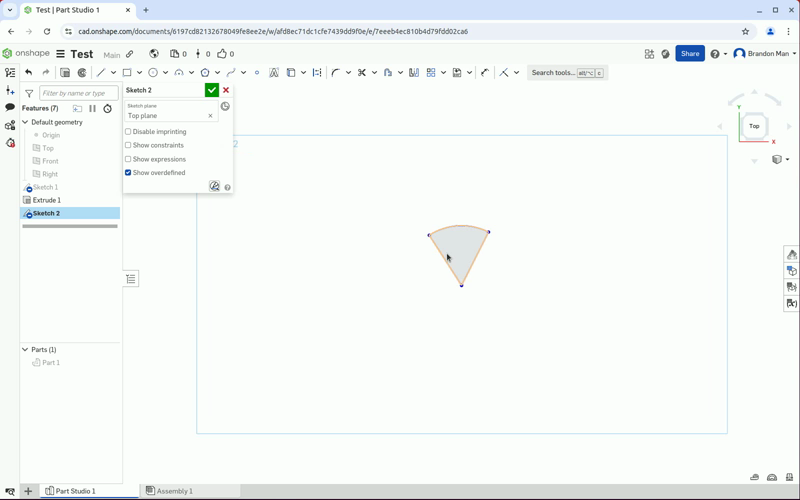
scroll(6)
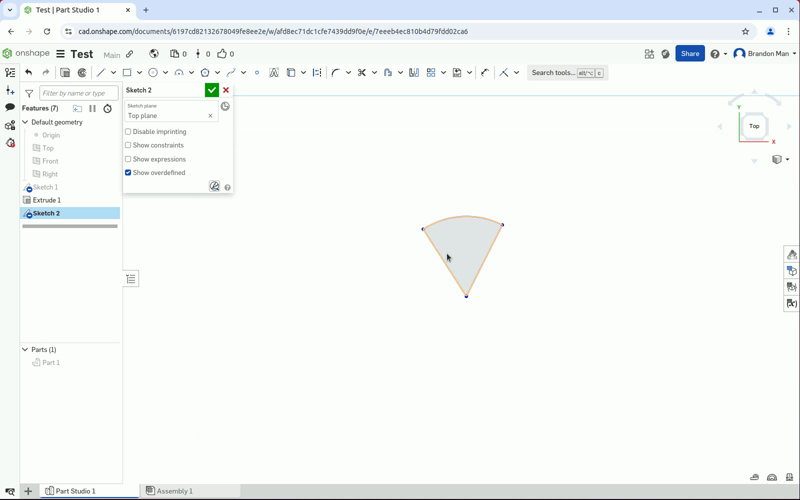
scroll(6)
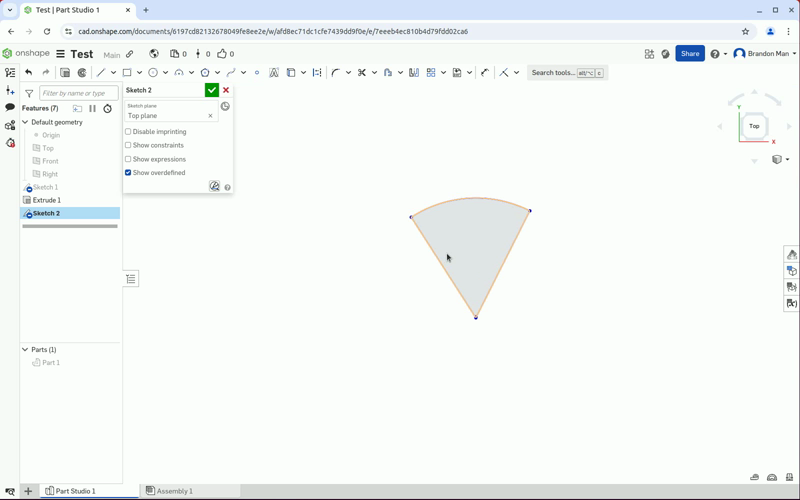
scroll(6)
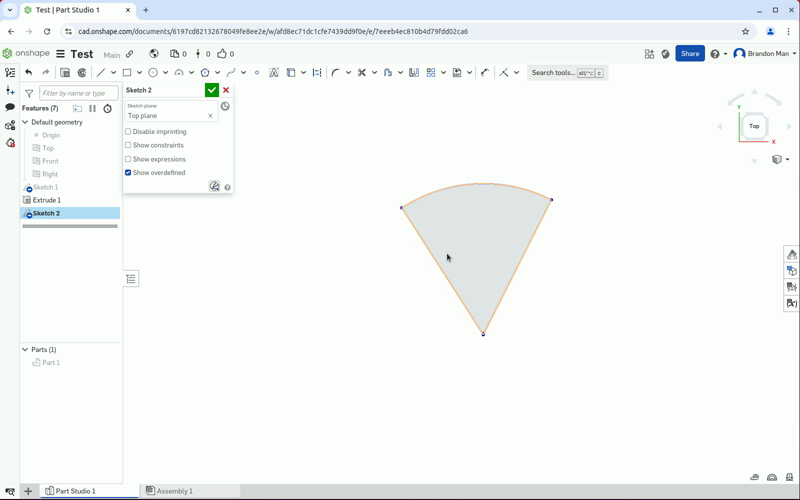
scroll(6)
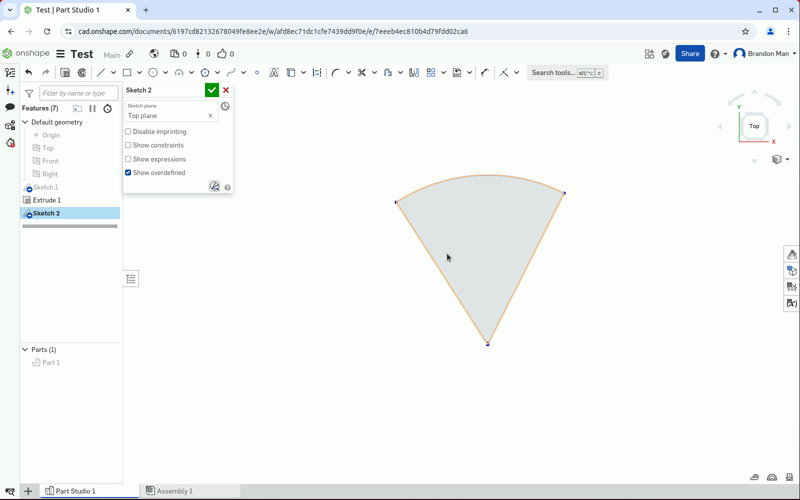
scroll(6)
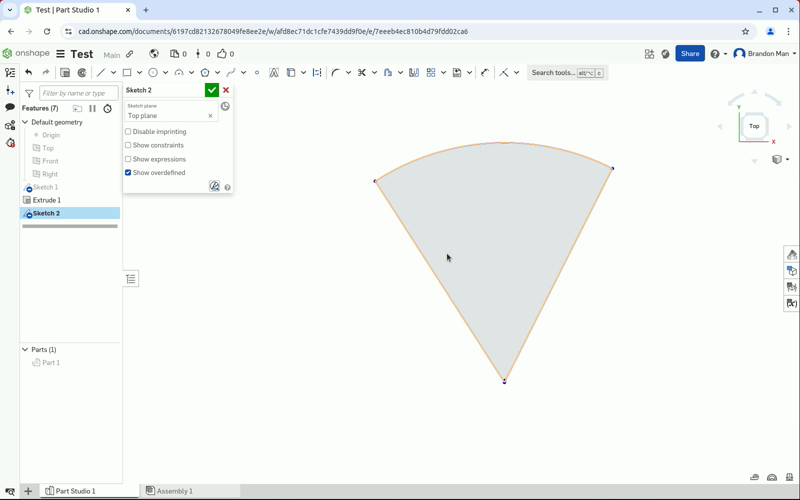
scroll(6)
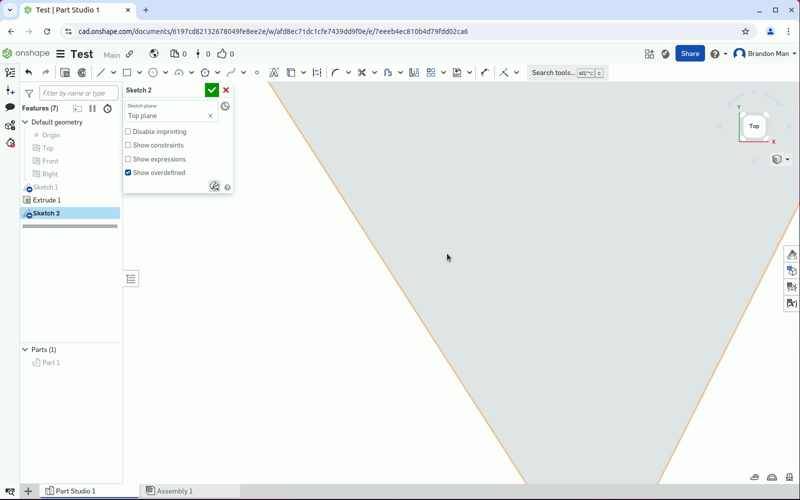
click(447, 253)
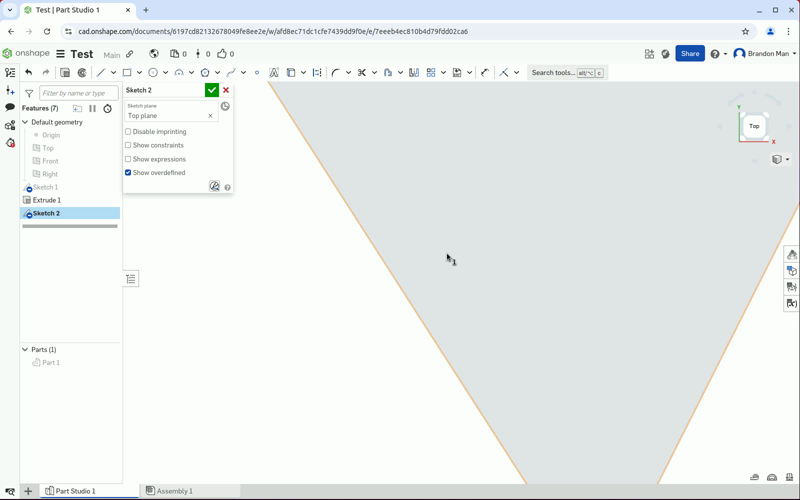
scroll(-6)
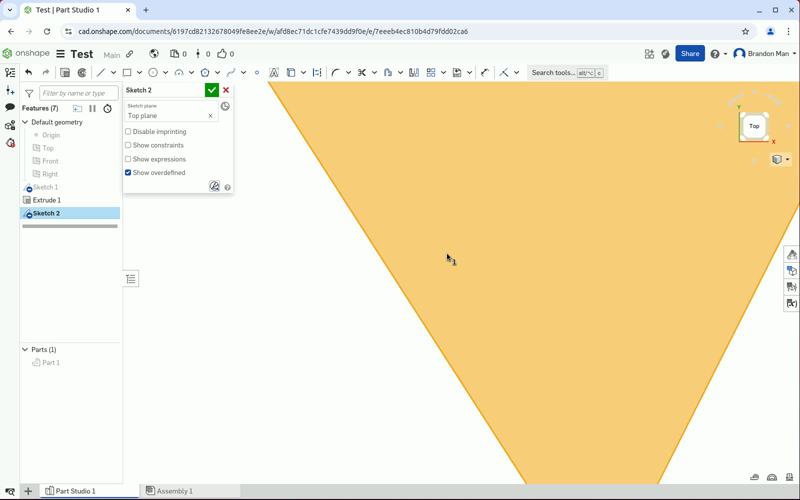
scroll(-6)
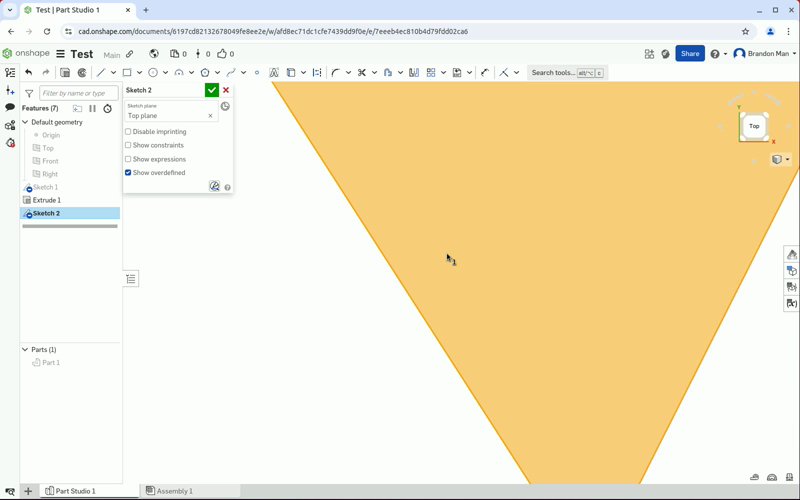
scroll(-6)
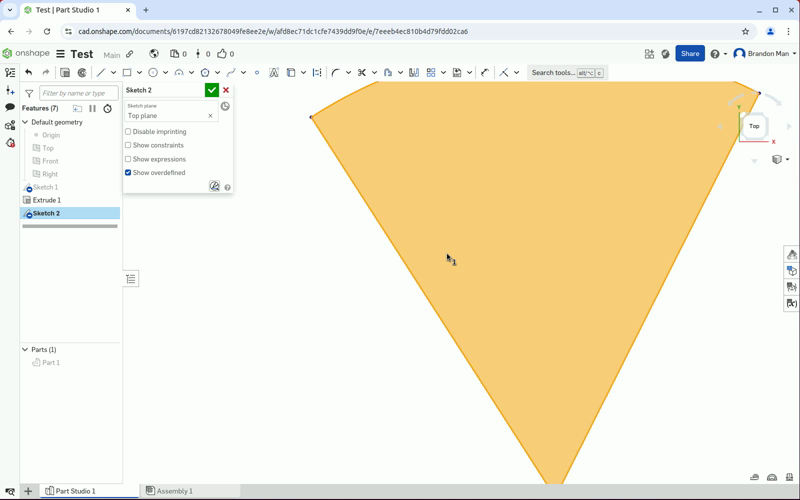
scroll(-6)
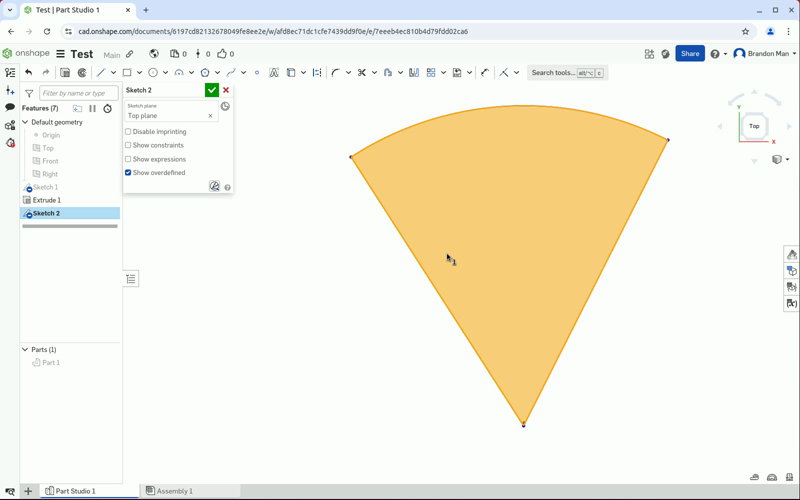
scroll(-6)
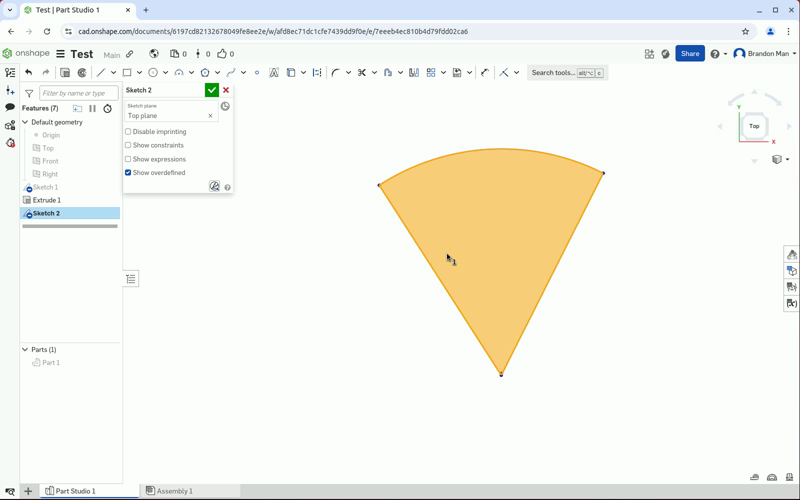
scroll(-6)
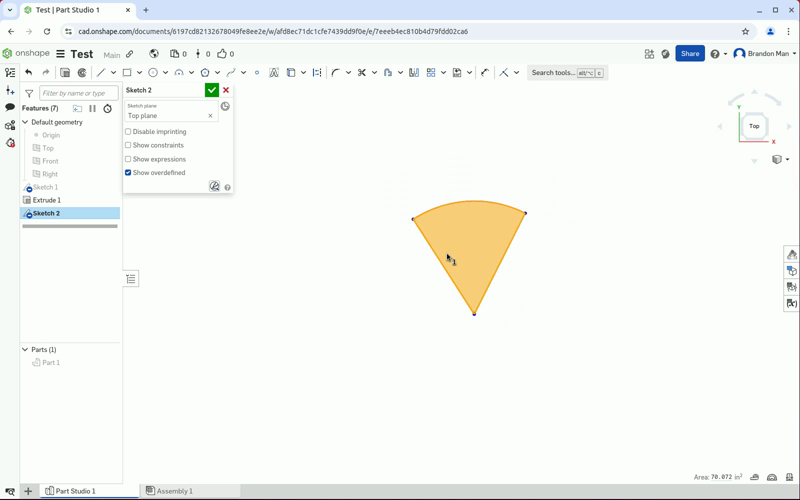
scroll(-6)
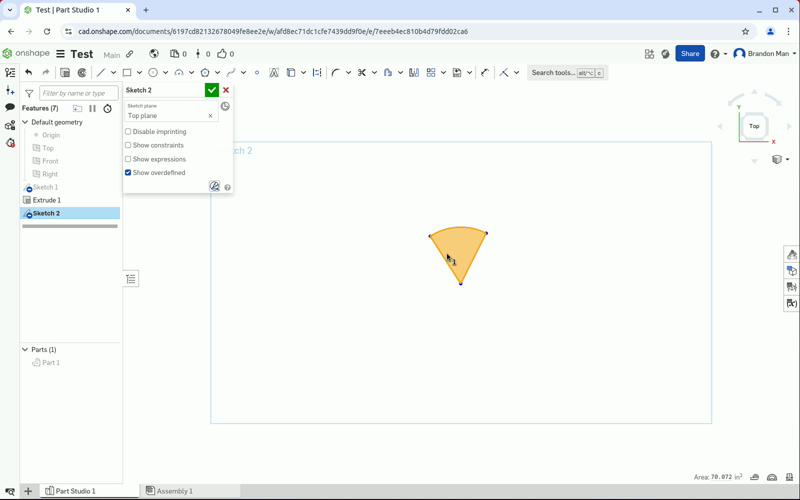
mouse_move(73, 352)
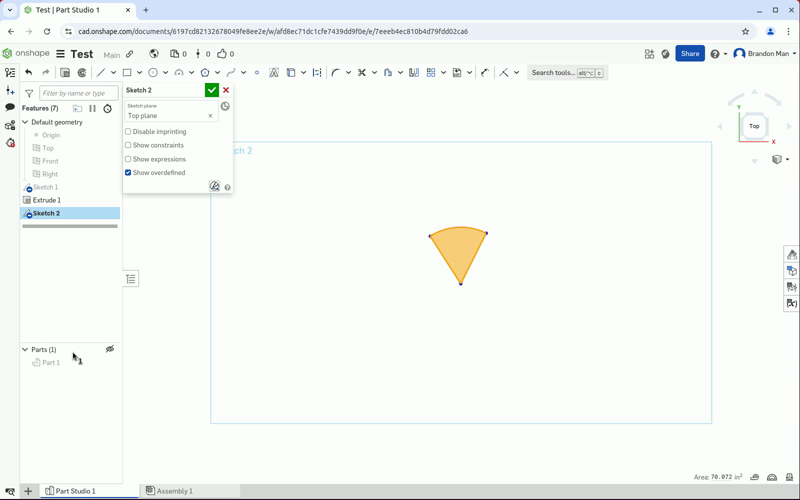
key(shift+y)
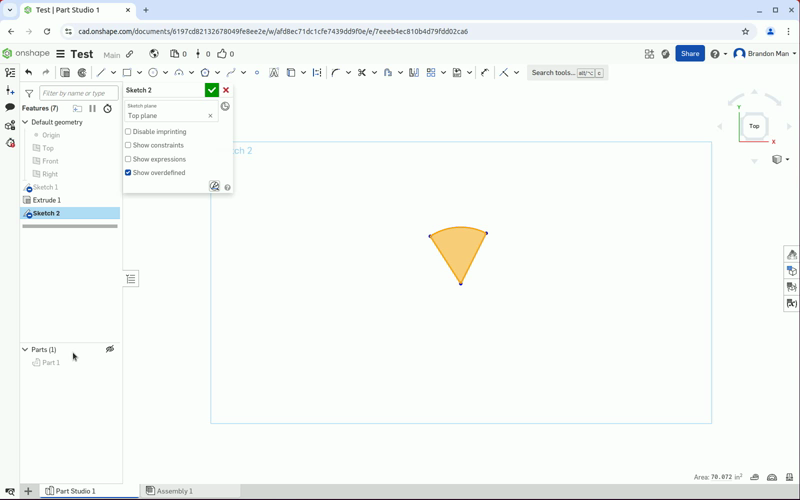
key(shift+e)
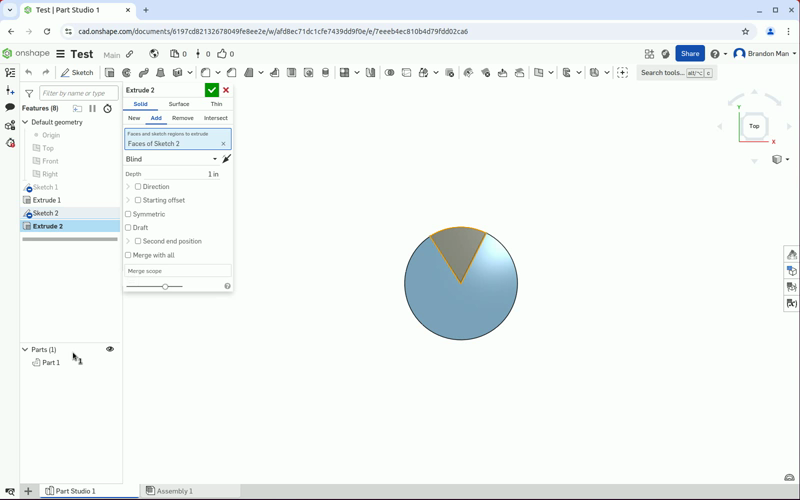
mouse_move(143, 106)
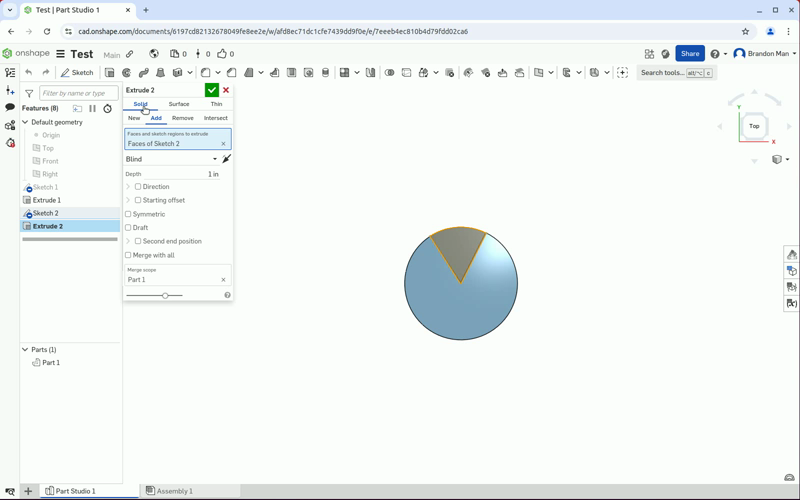
click(143, 106)
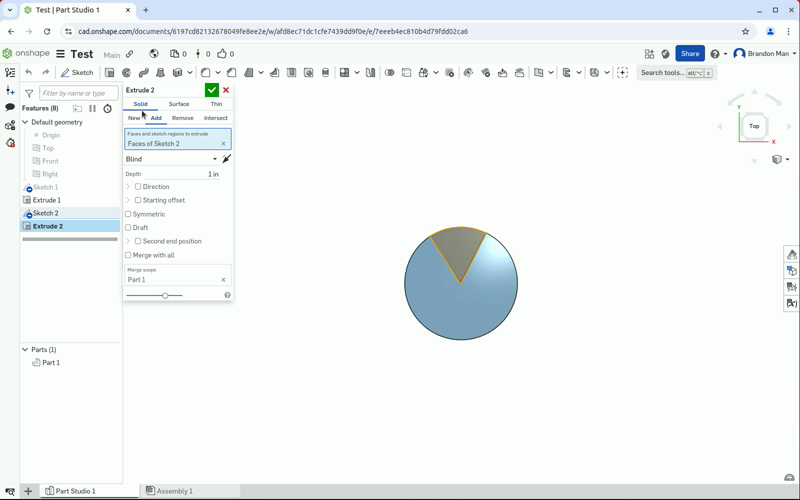
mouse_move(137, 120)
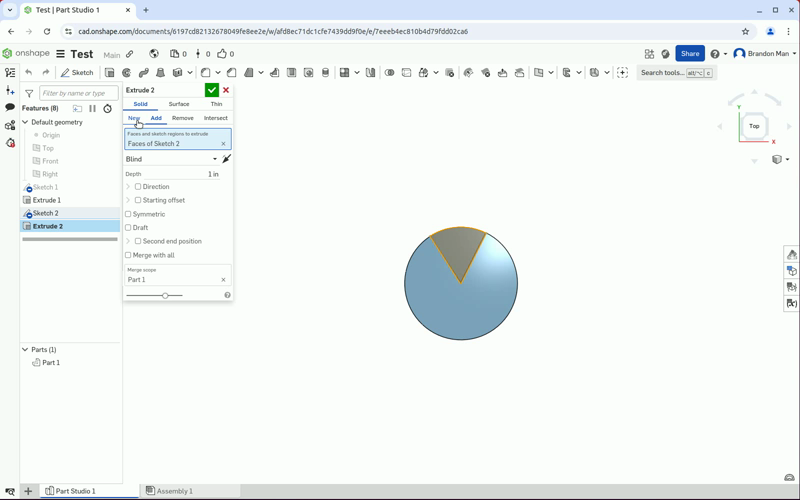
click(137, 120)
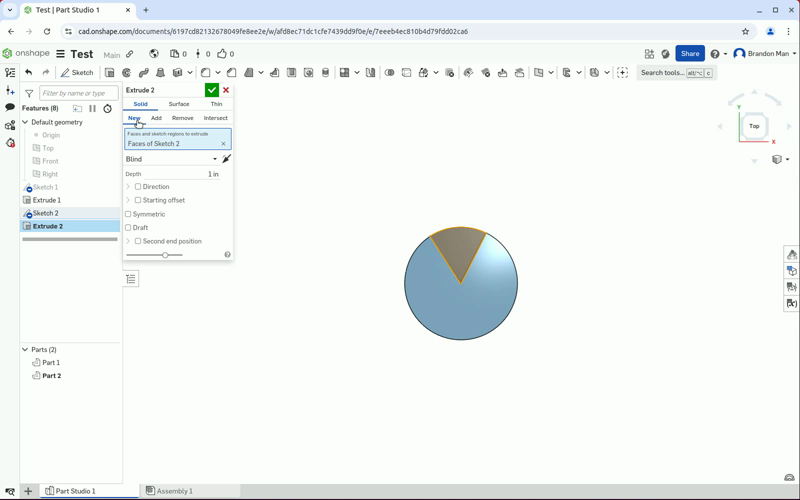
key(tab, 4)
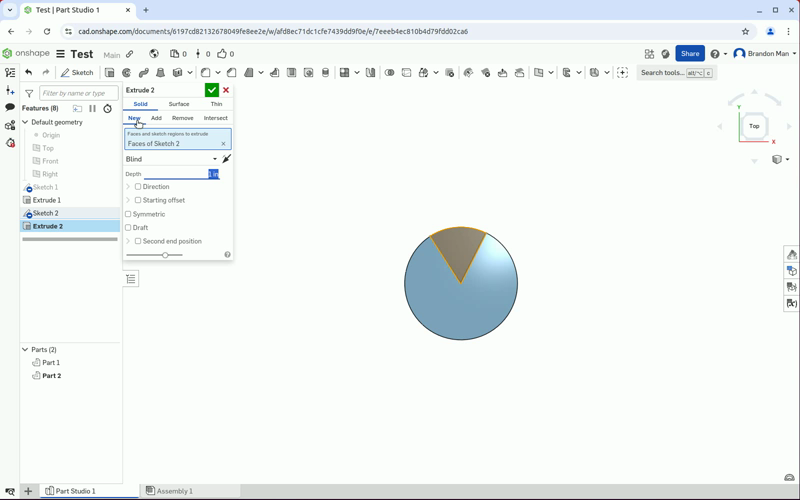
text(18.535)
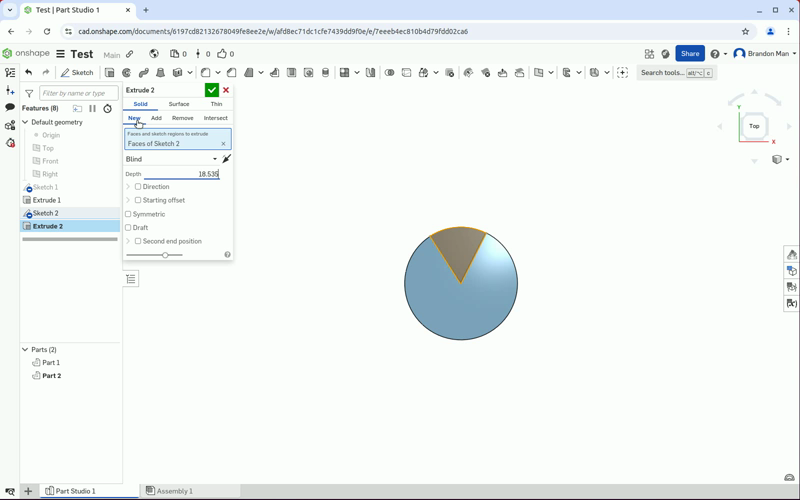
key(enter)
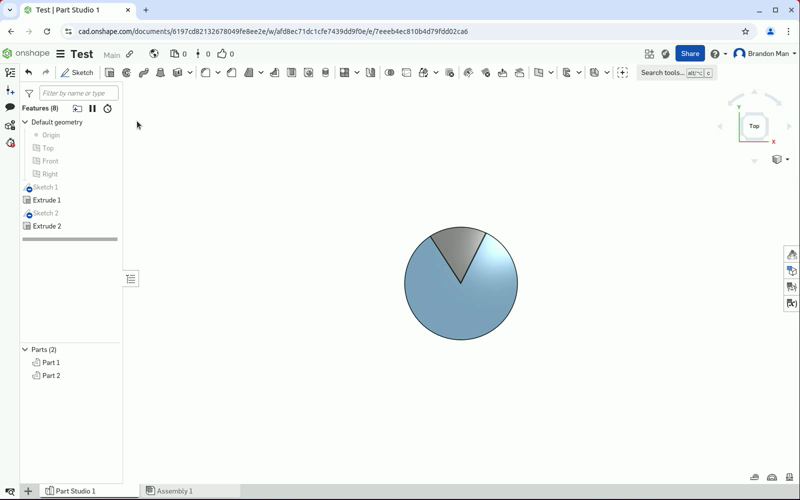
key(shift+h)
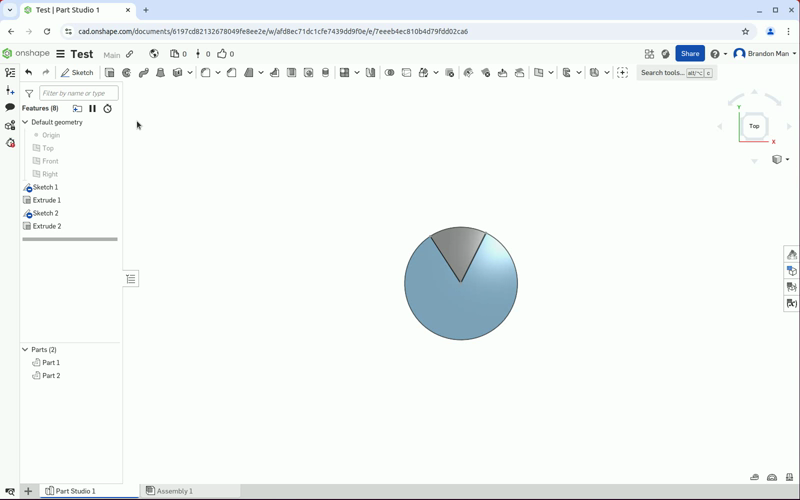
key(shift+h)
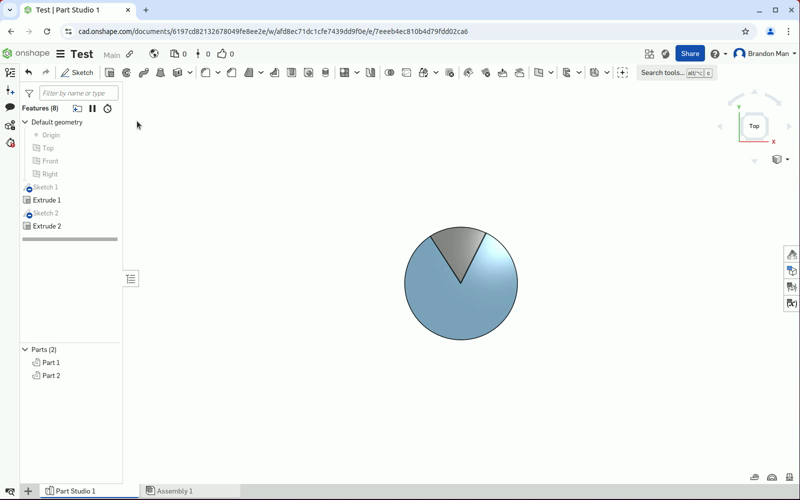
mouse_move(73, 189)
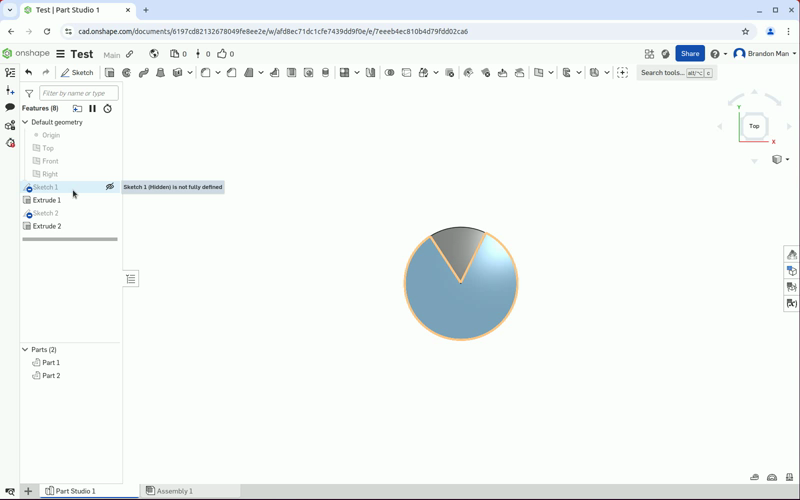
click(73, 189)
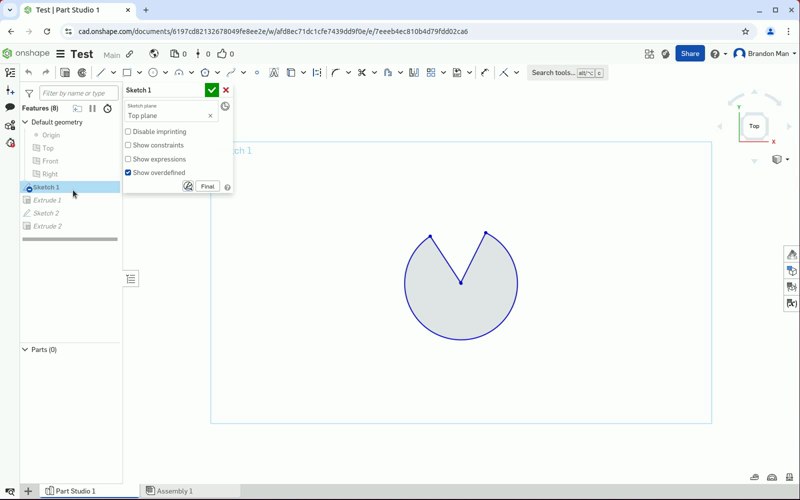
mouse_move(229, 92)
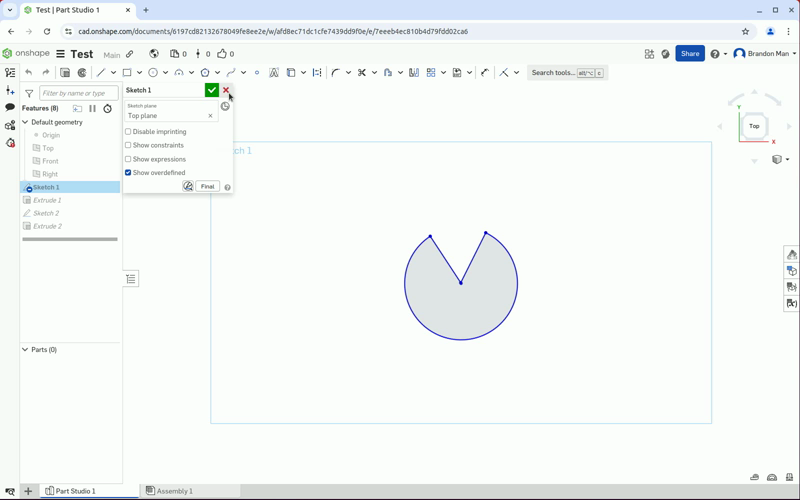
click(229, 92)
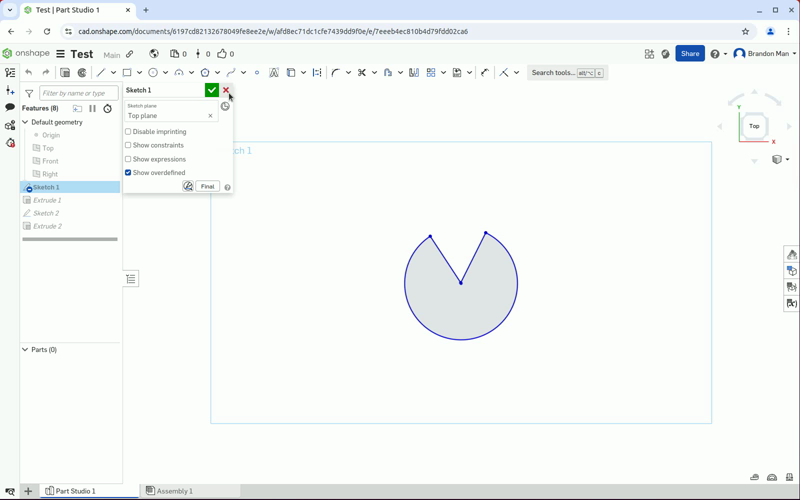
key(shift+s)
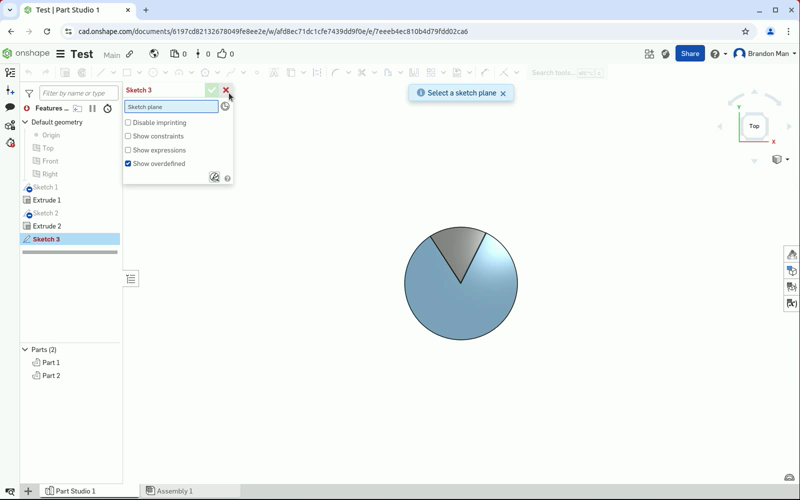
mouse_move(73, 150)
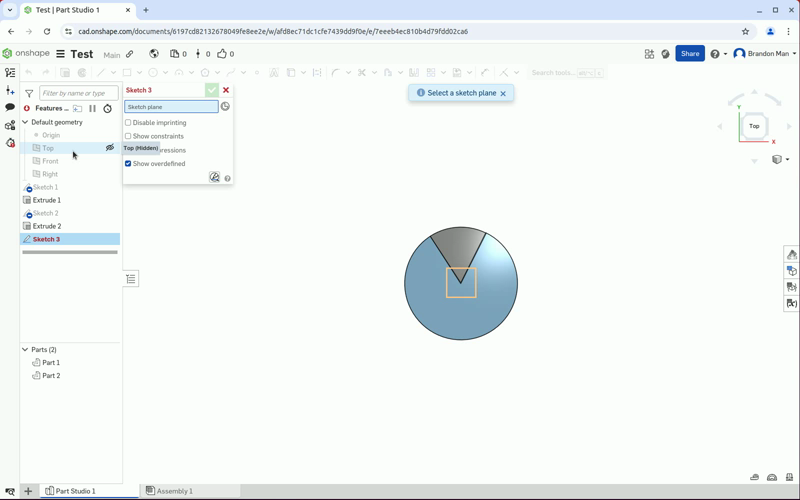
click(73, 150)
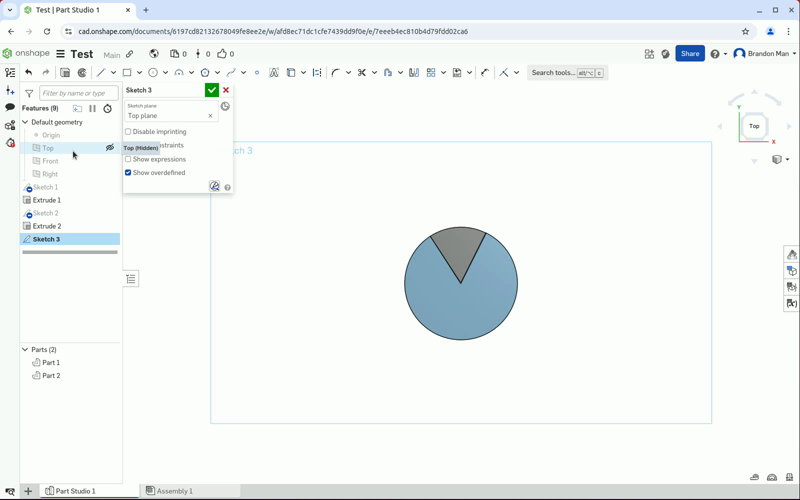
mouse_move(73, 352)
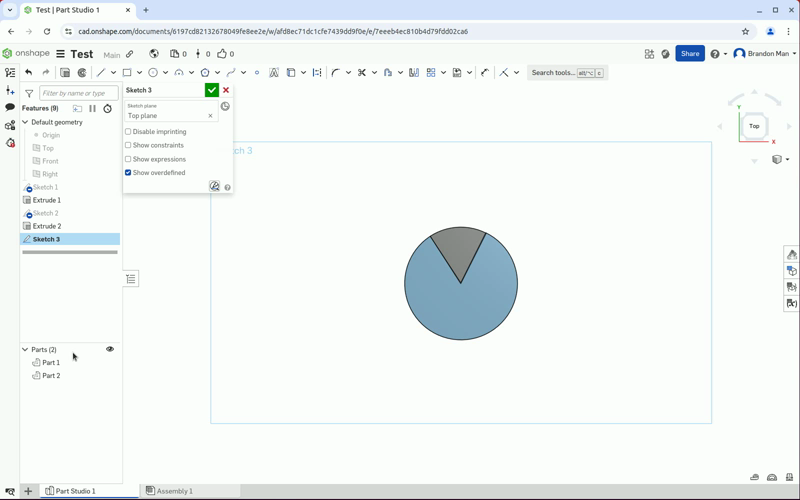
key(y)
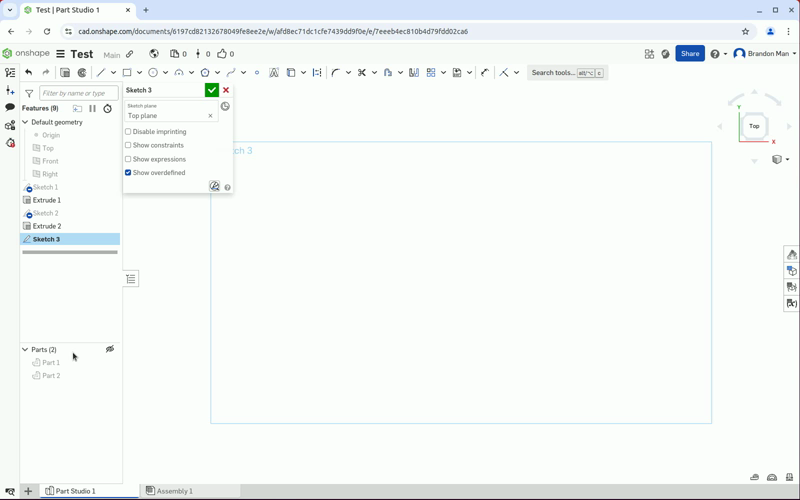
key(l)
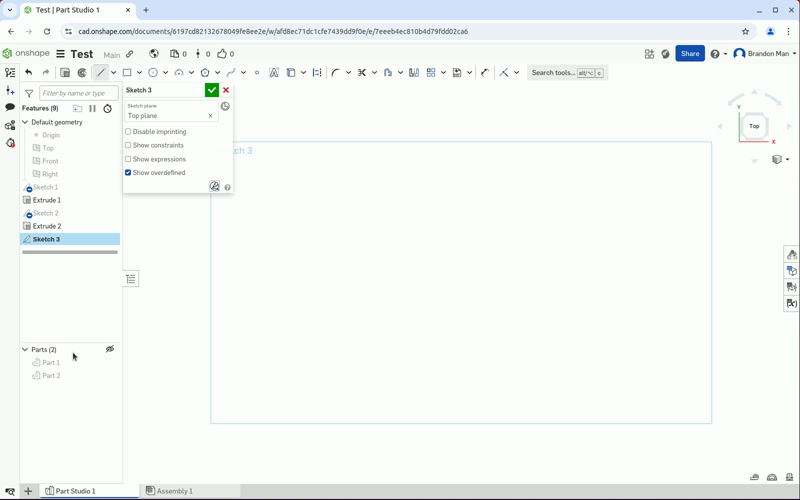
key_down(shift)
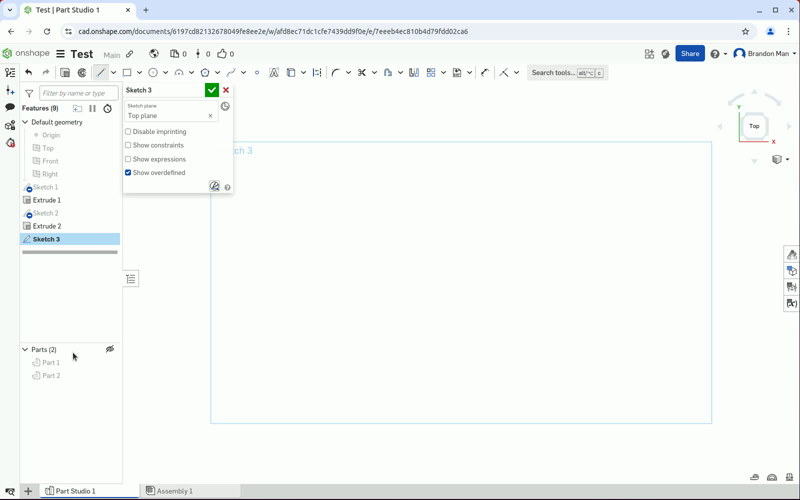
mouse_move(401, 190)
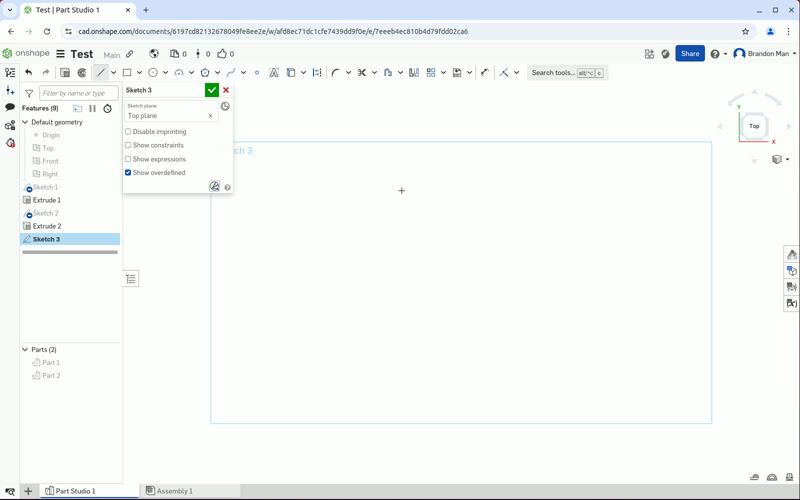
click(401, 190)
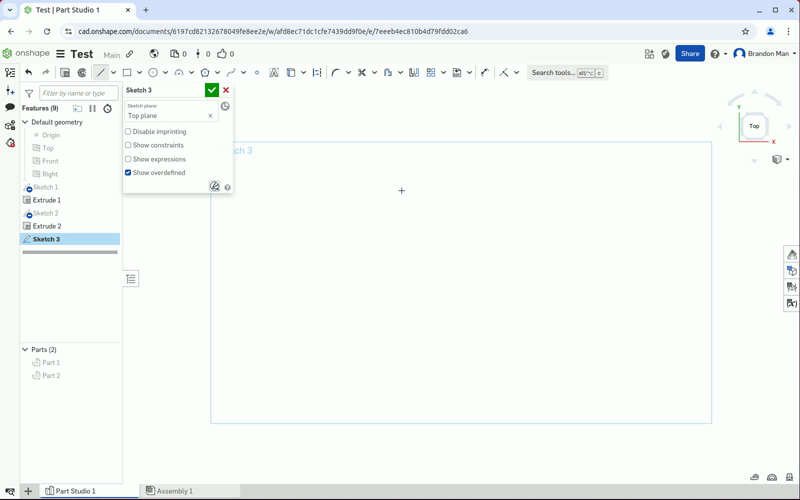
key_up(shift)
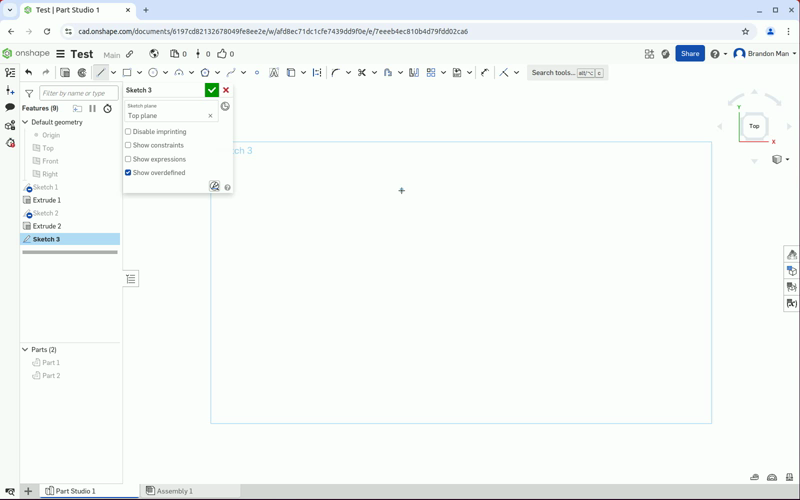
key_down(shift)
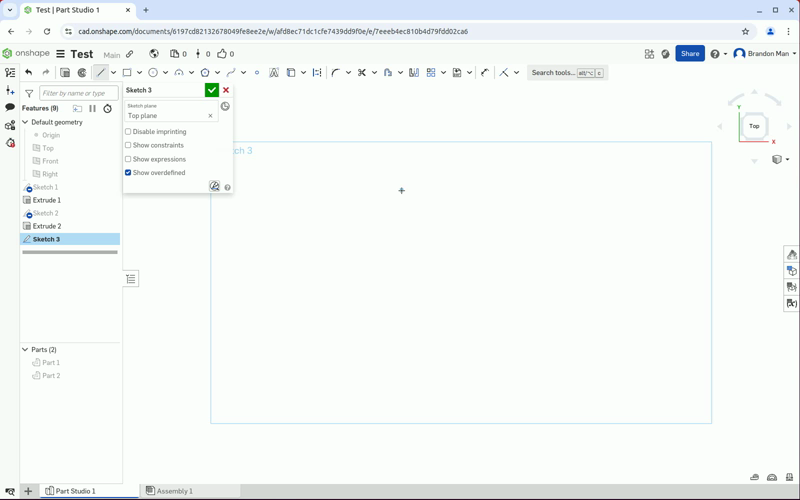
mouse_move(431, 190)
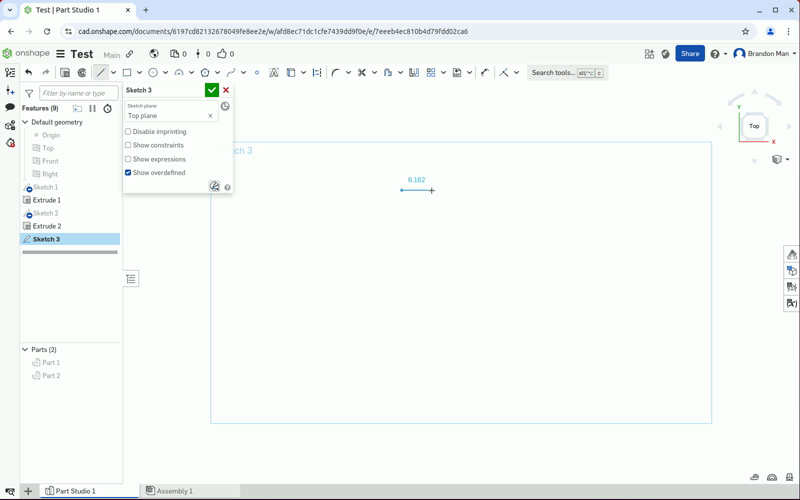
mouse_move(431, 234)
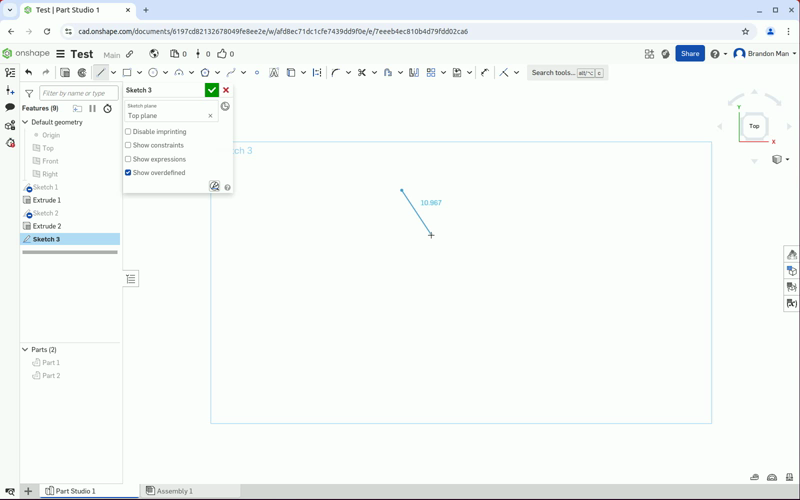
click(431, 234)
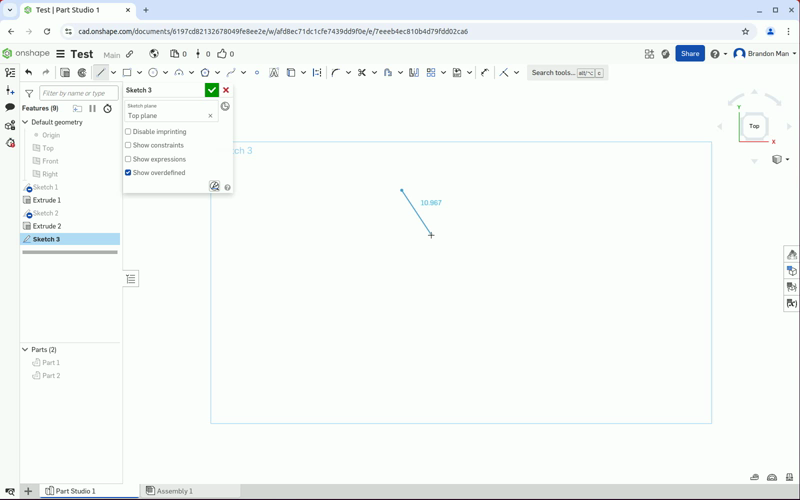
key_up(shift)
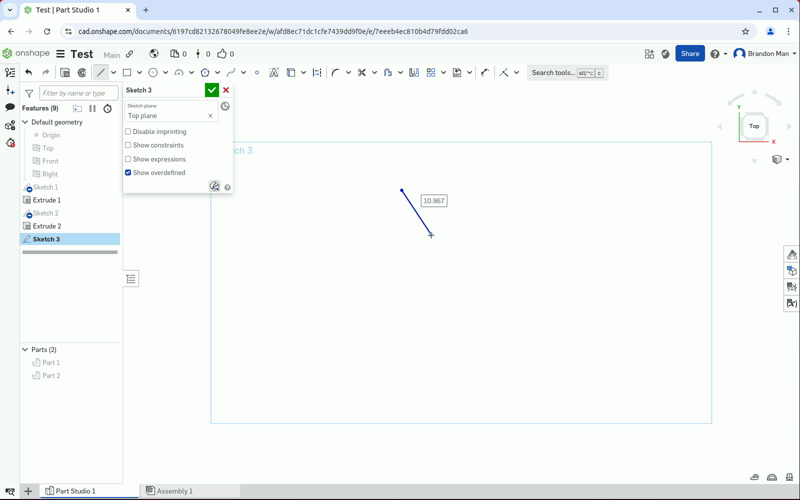
key(esc)
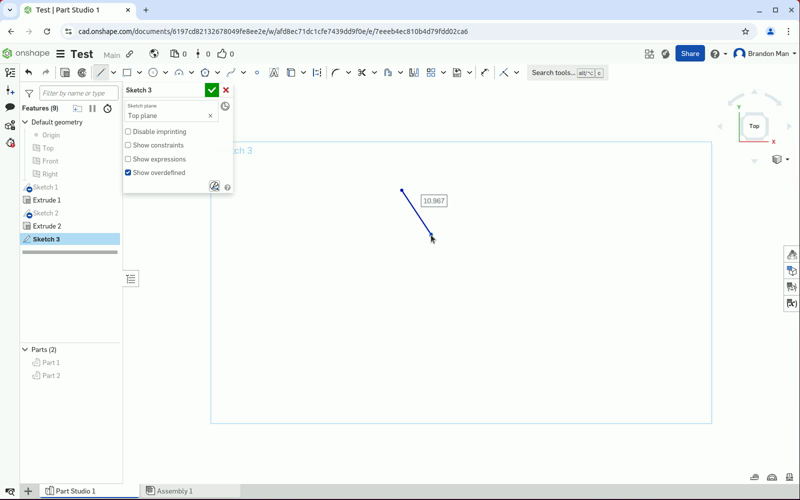
key(a)
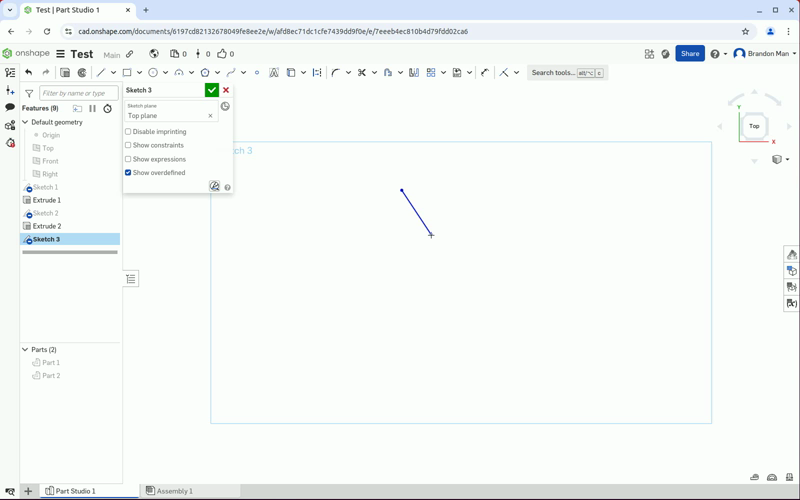
mouse_move(431, 234)
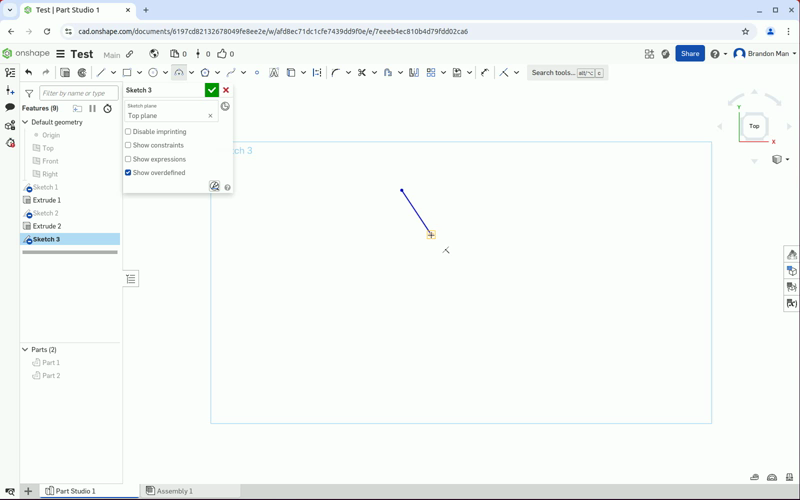
click(431, 234)
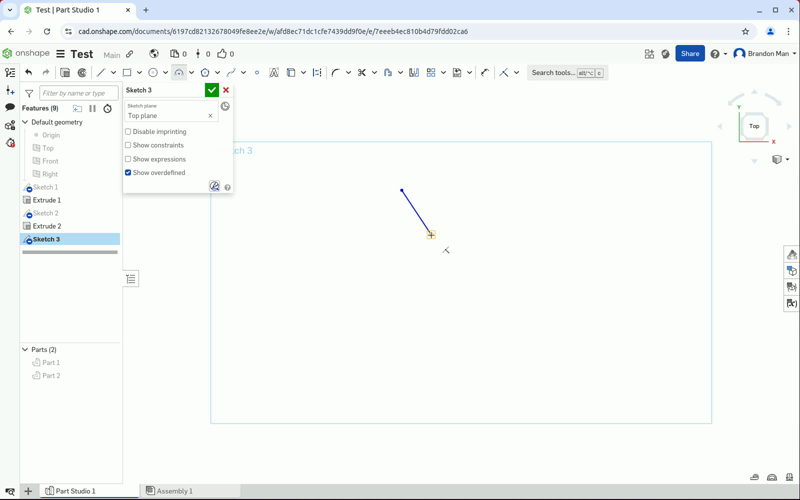
key_down(shift)
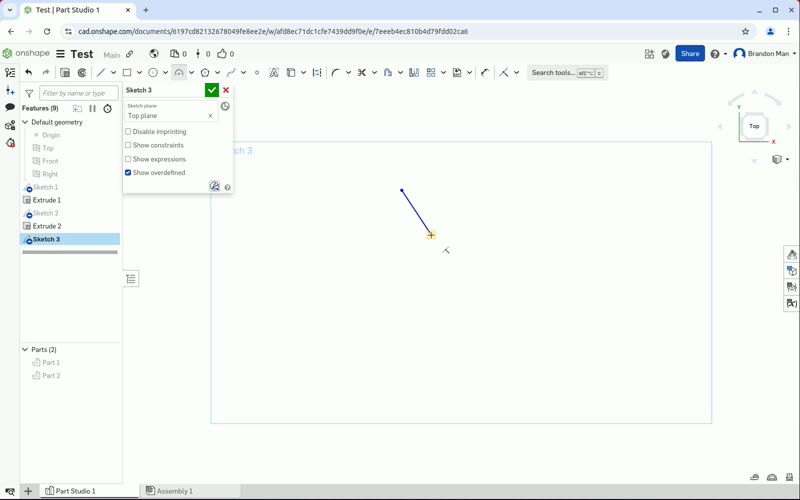
mouse_move(486, 232)
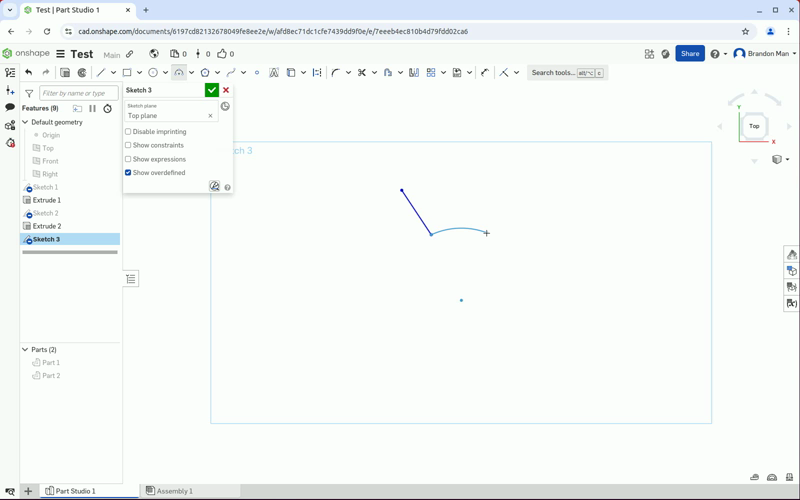
click(486, 232)
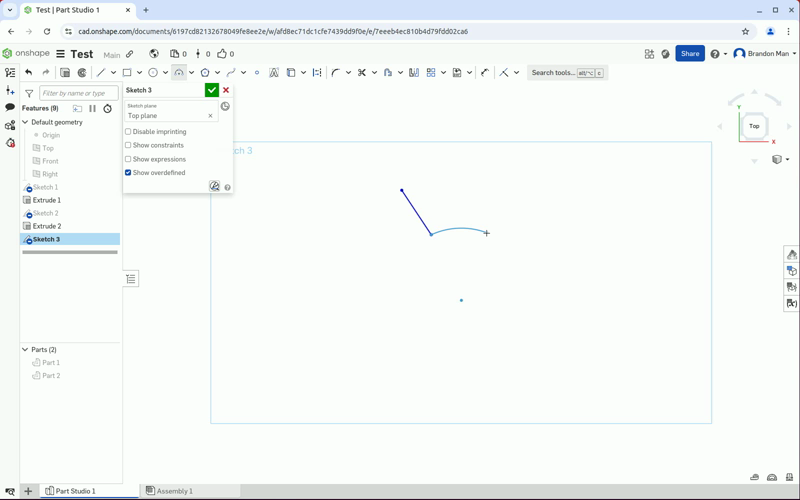
mouse_move(458, 226)
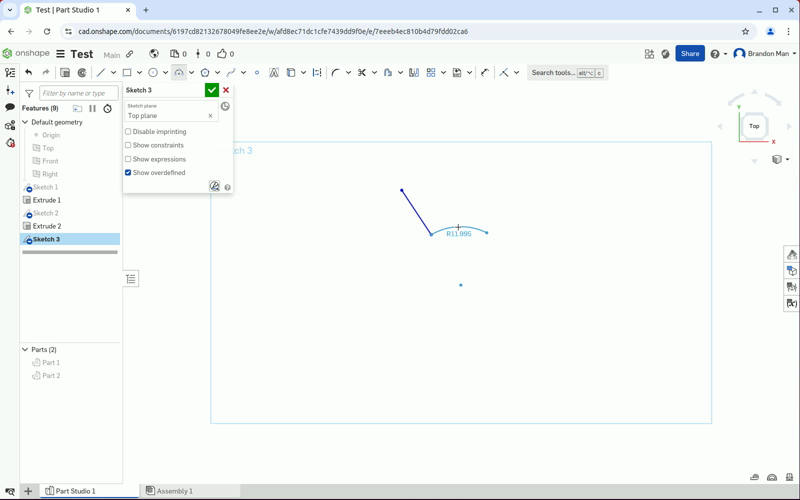
click(458, 226)
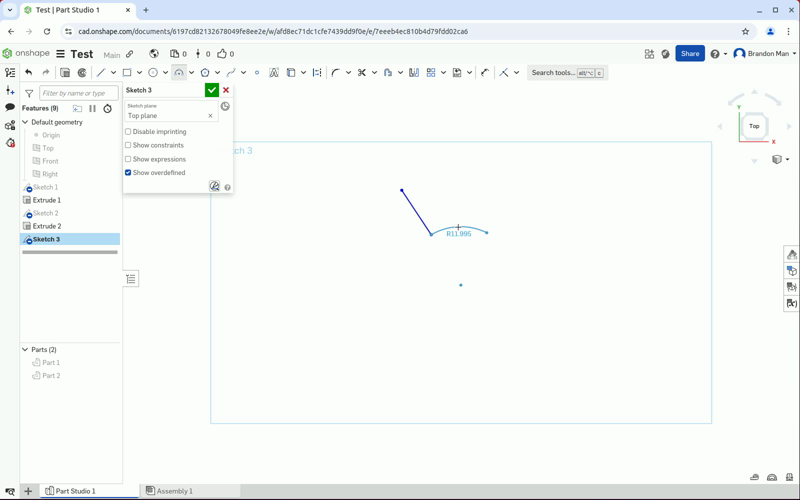
key_up(shift)
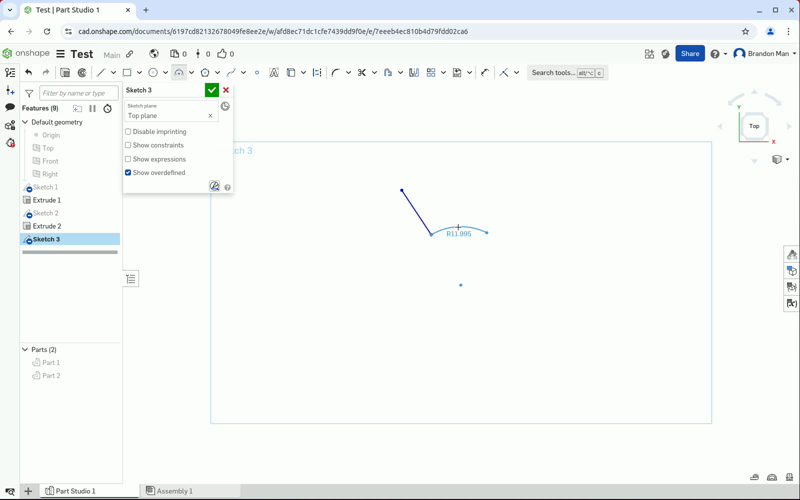
key(esc)
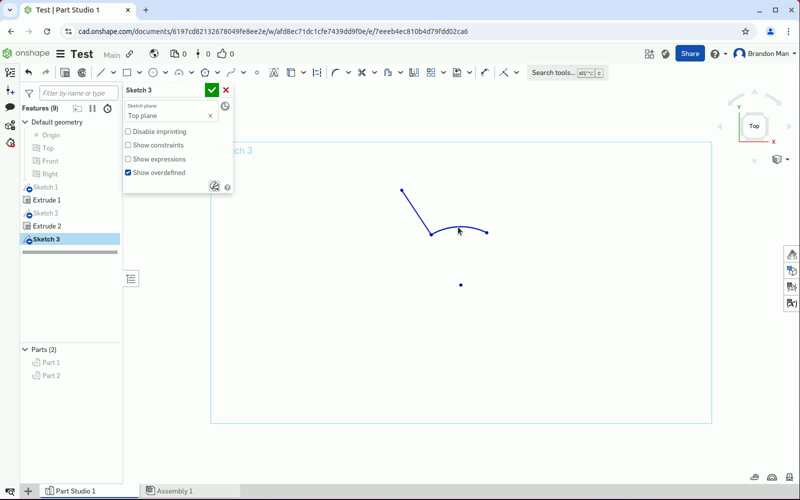
key(l)
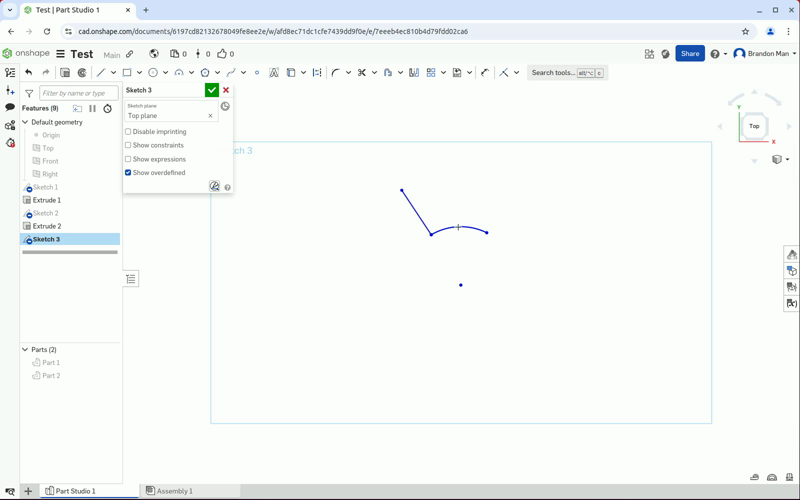
mouse_move(486, 232)
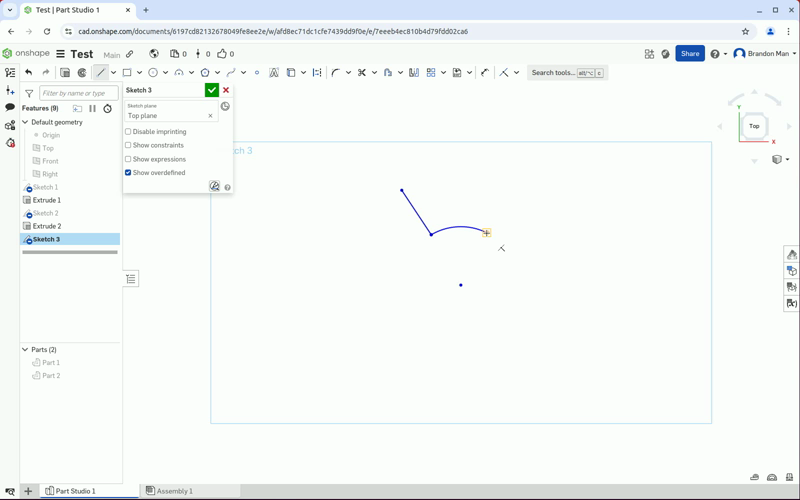
click(486, 232)
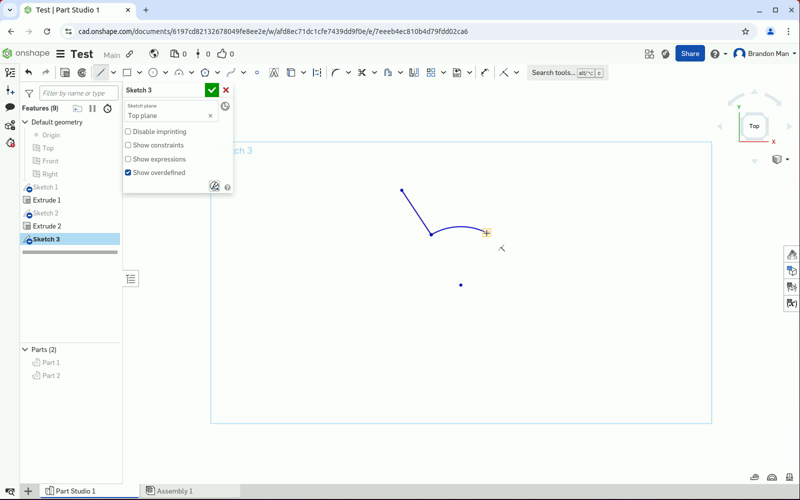
key_down(shift)
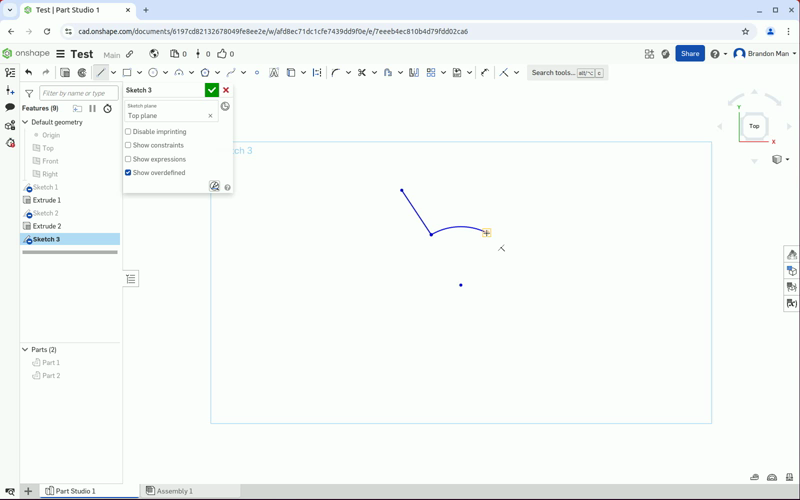
mouse_move(516, 232)
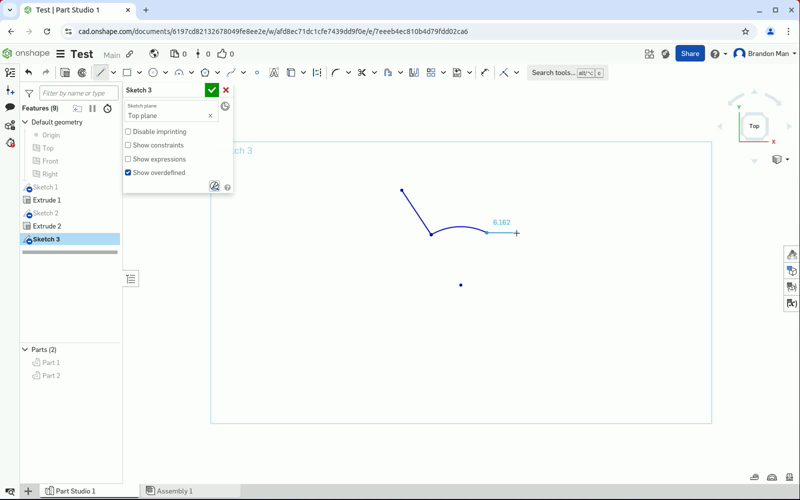
mouse_move(507, 190)
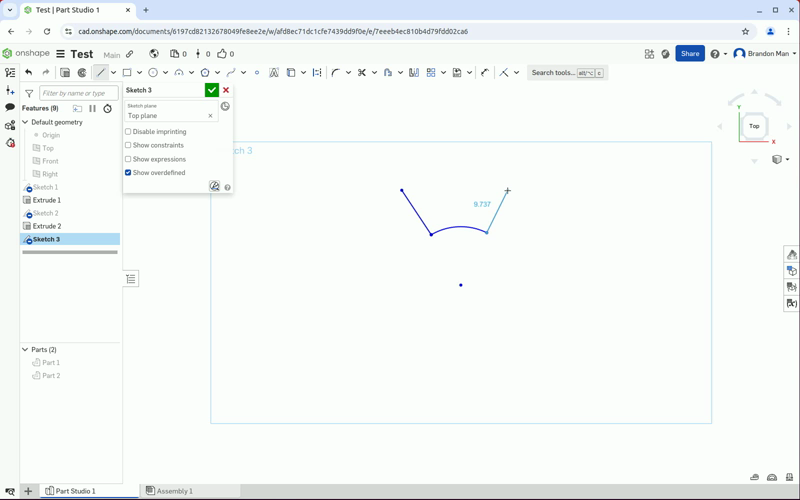
click(507, 190)
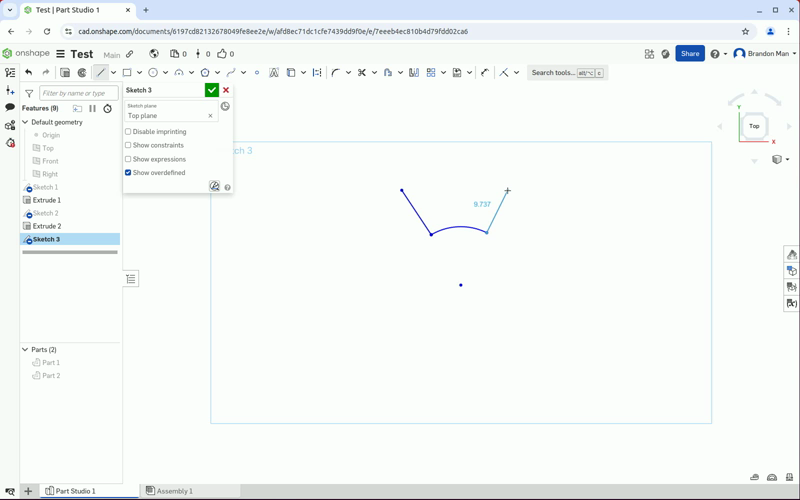
key_up(shift)
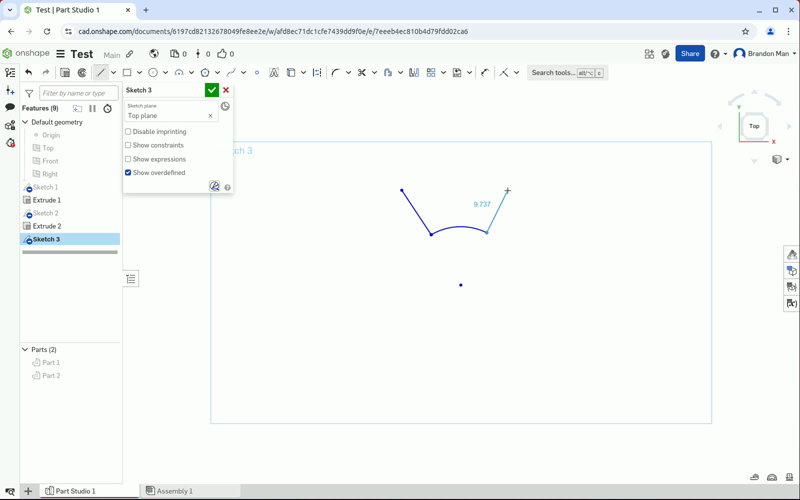
key_down(shift)
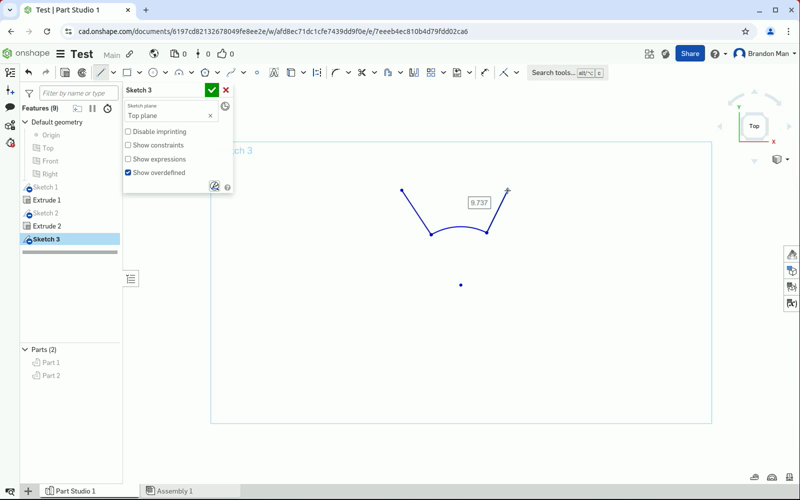
mouse_move(401, 190)
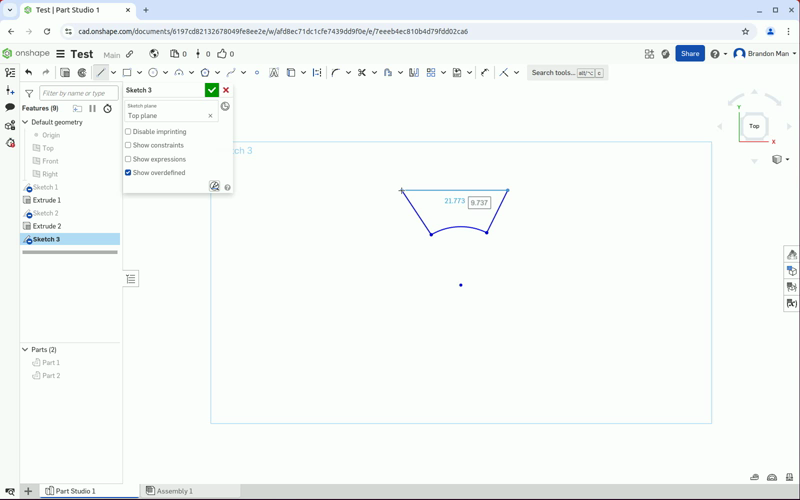
key_up(shift)
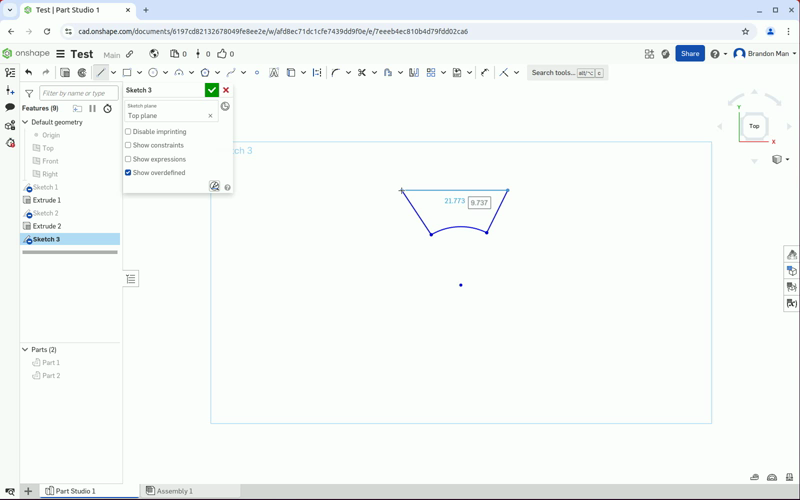
click(401, 190)
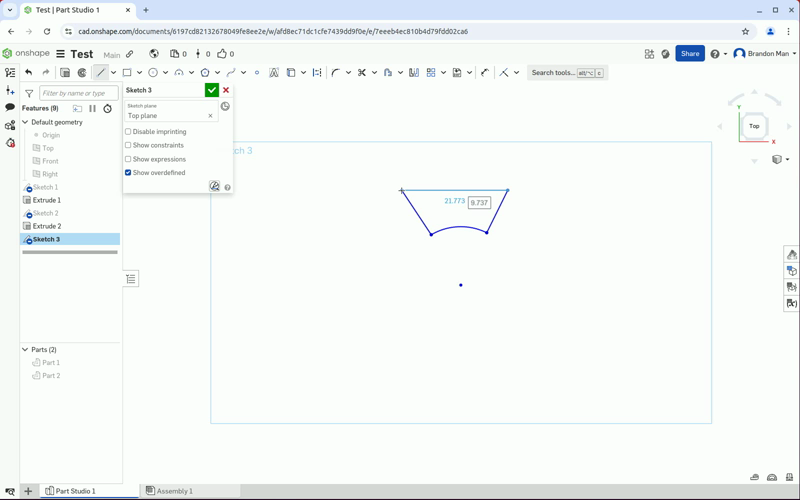
key(esc)
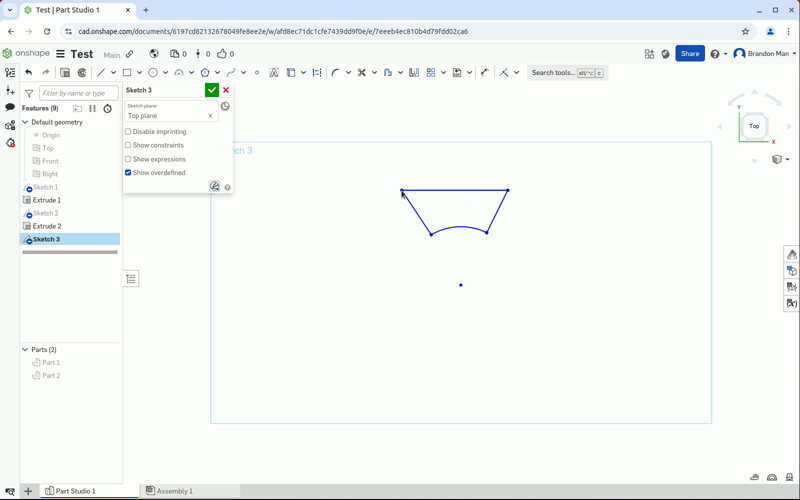
mouse_move(459, 195)
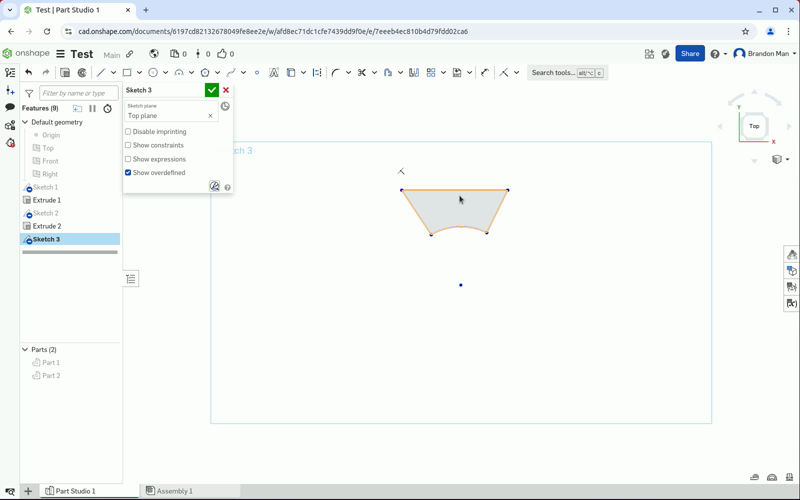
click(459, 195)
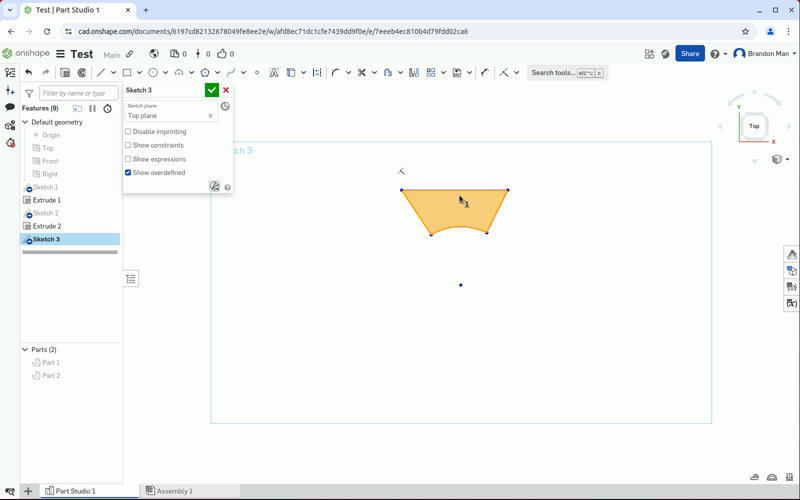
mouse_move(73, 352)
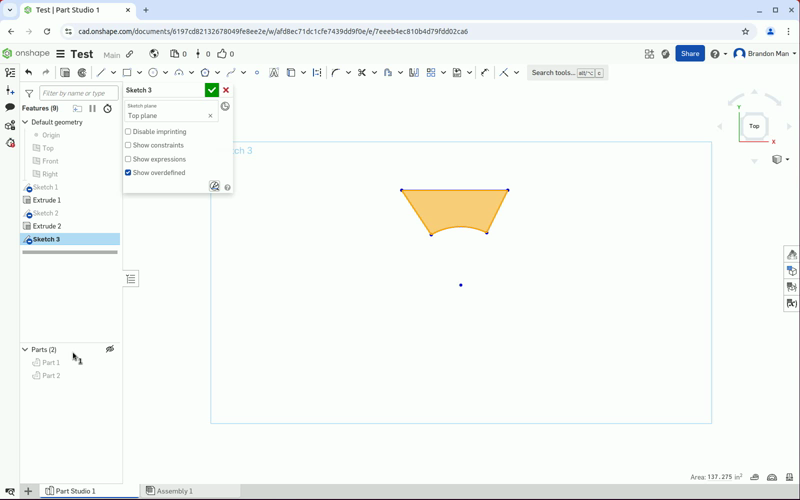
key(shift+y)
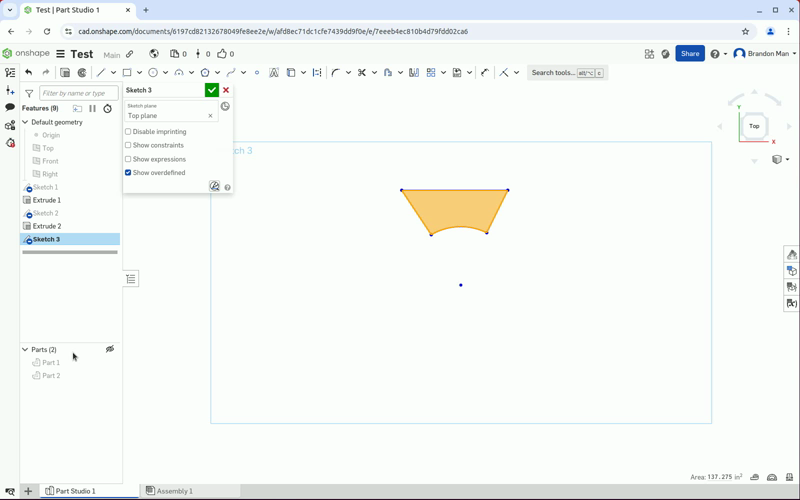
key(shift+e)
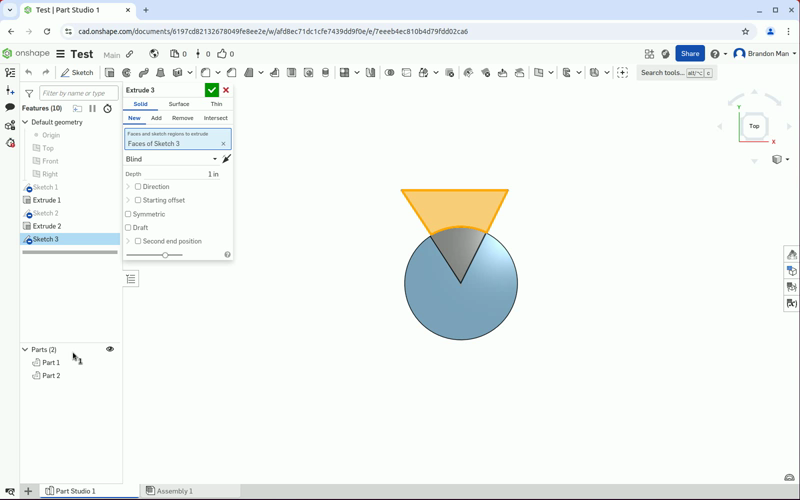
mouse_move(143, 106)
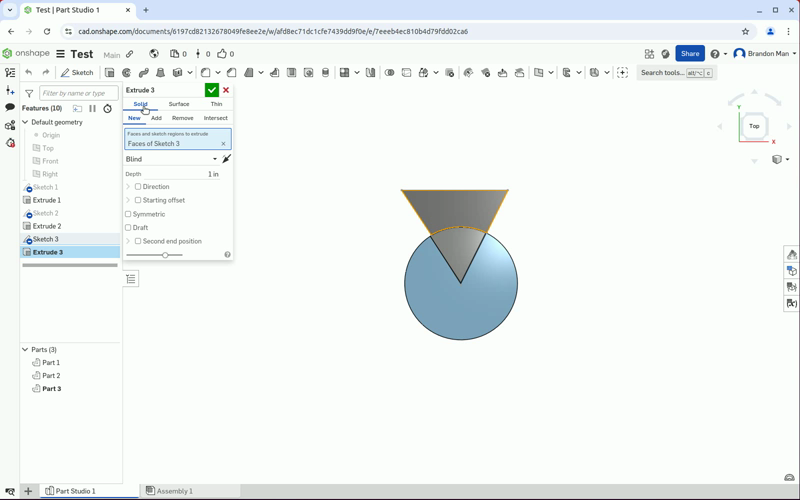
click(143, 106)
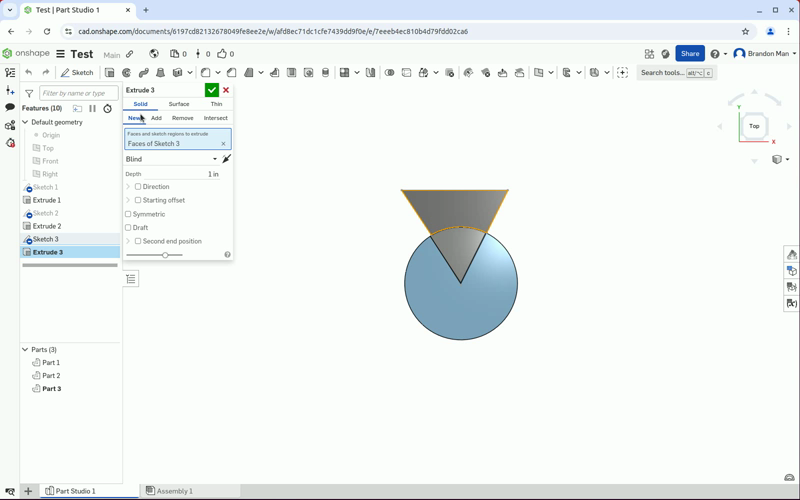
mouse_move(137, 120)
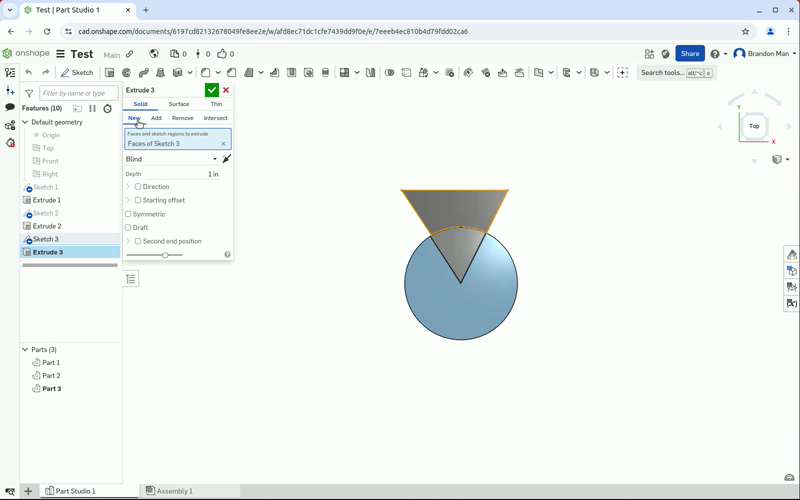
click(137, 120)
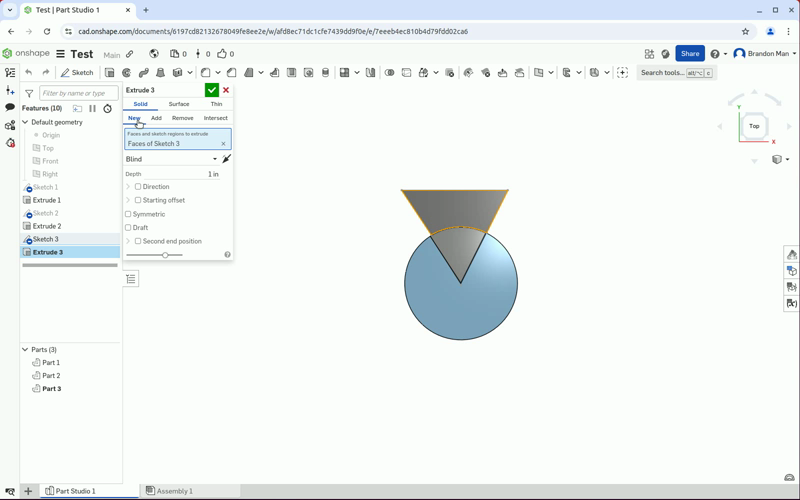
key(tab, 4)
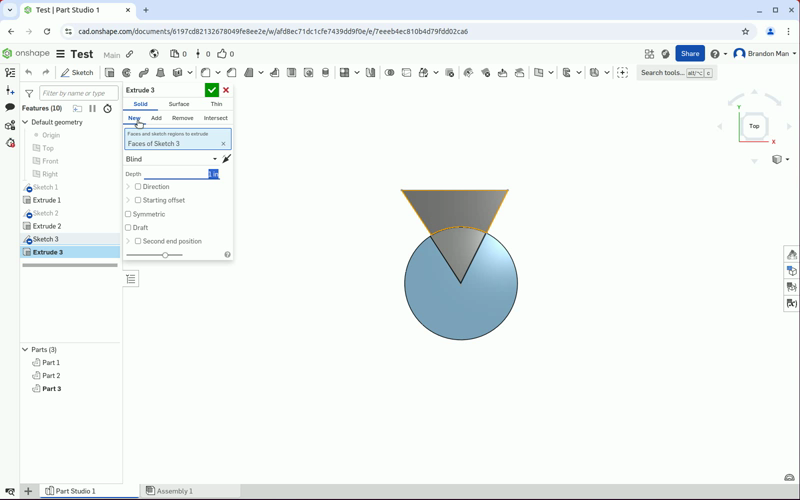
text(23.108)
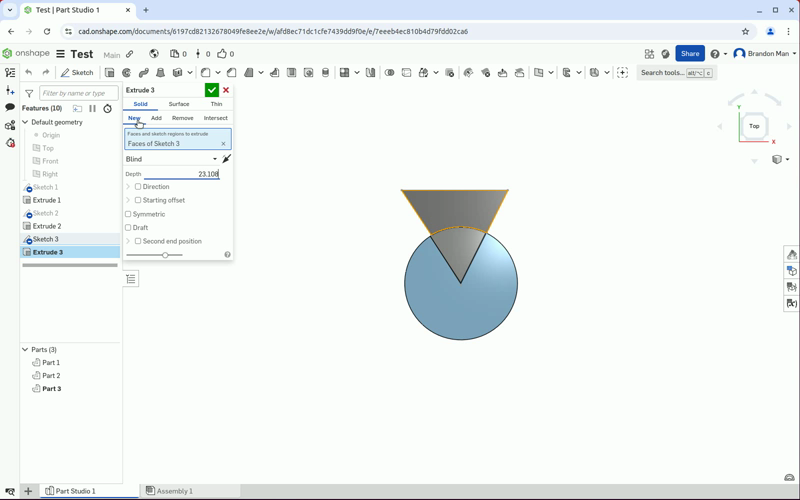
key(enter)
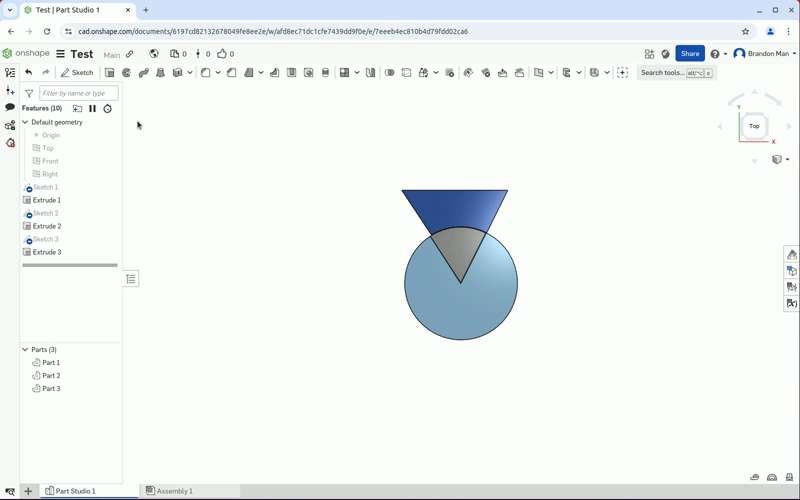
key(shift+h)
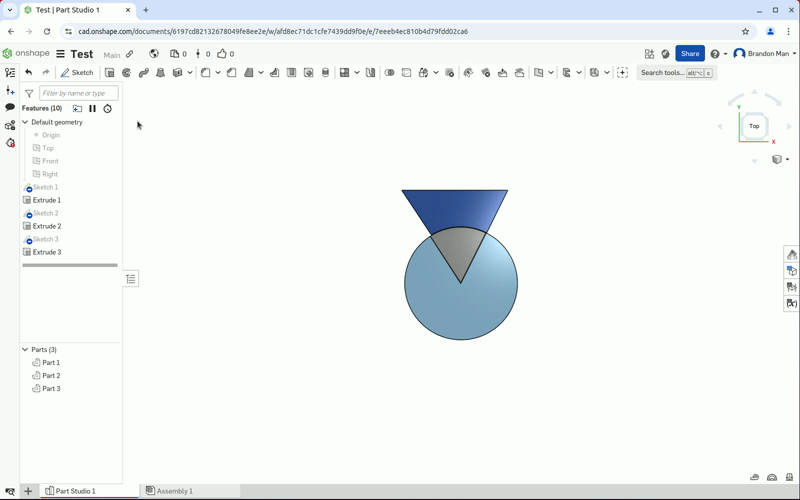
key(shift+h)
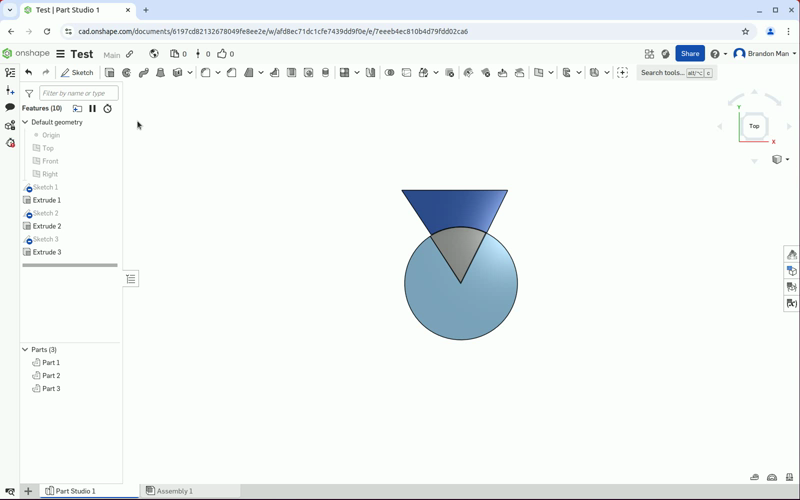
mouse_move(73, 189)
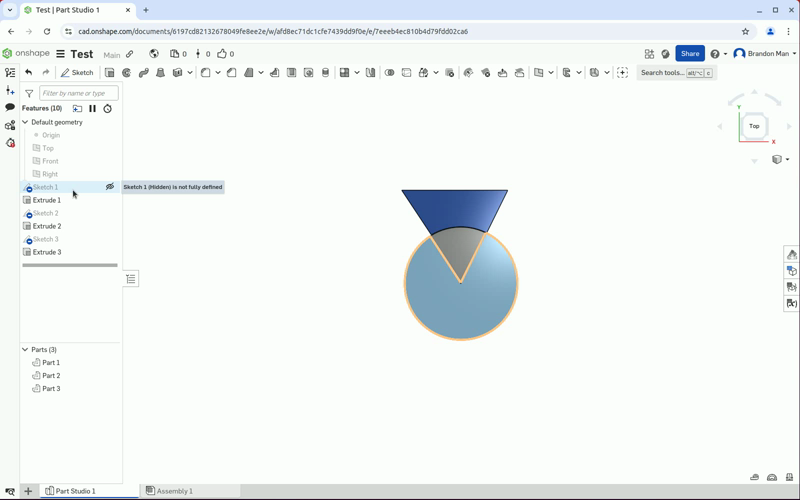
click(73, 189)
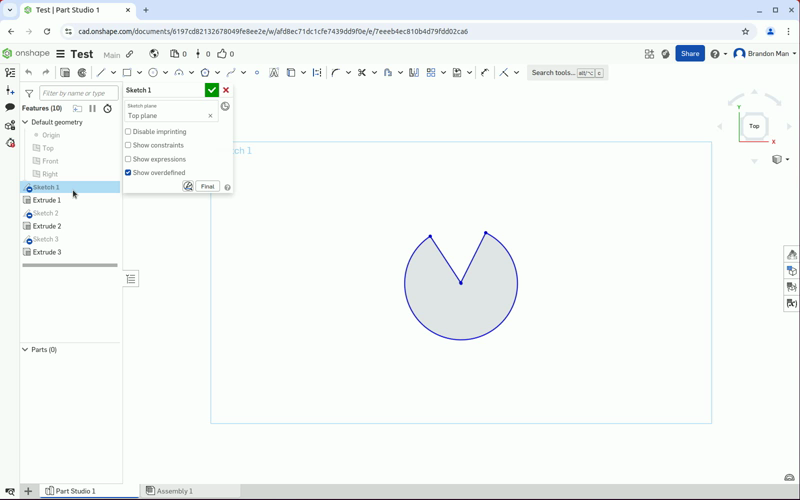
mouse_move(229, 92)
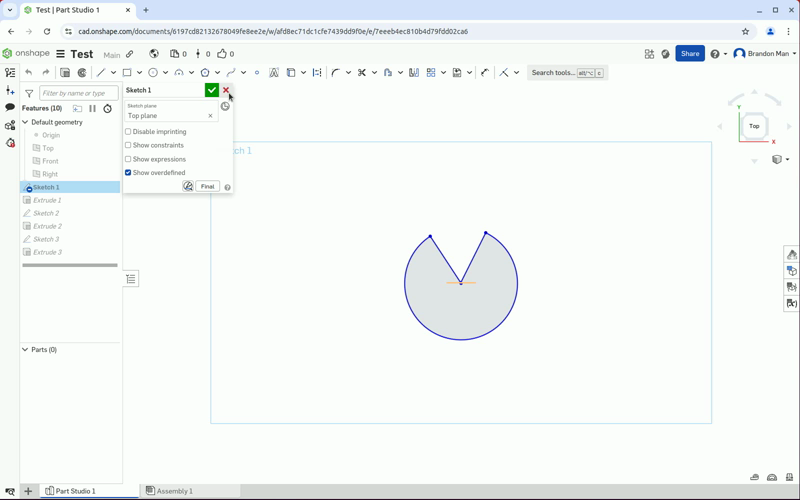
click(229, 92)
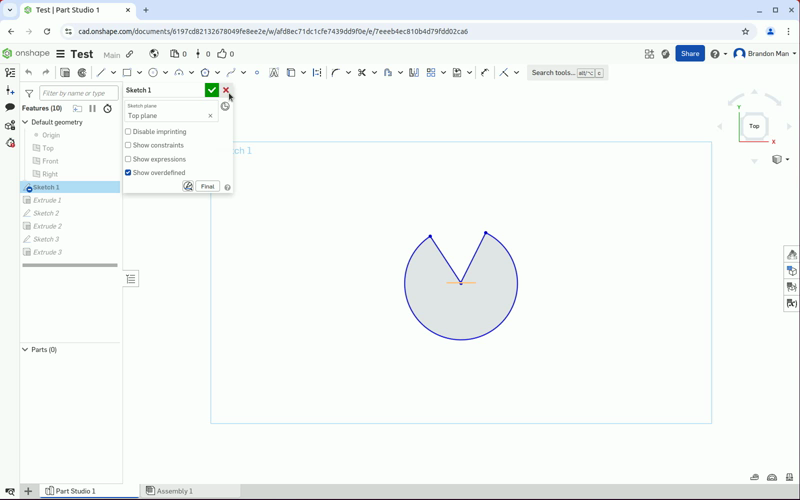
key(shift+s)
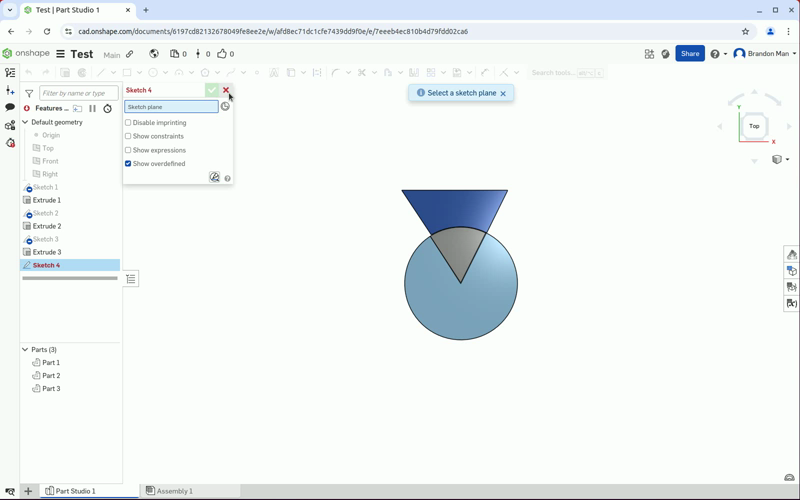
mouse_move(73, 150)
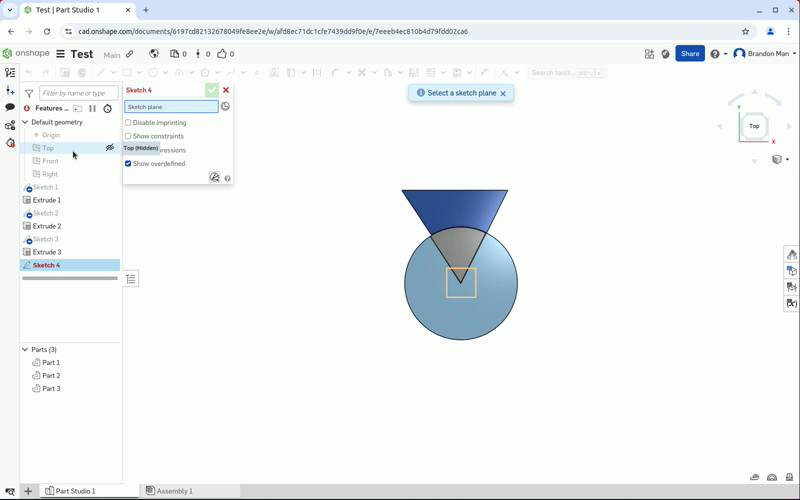
click(73, 150)
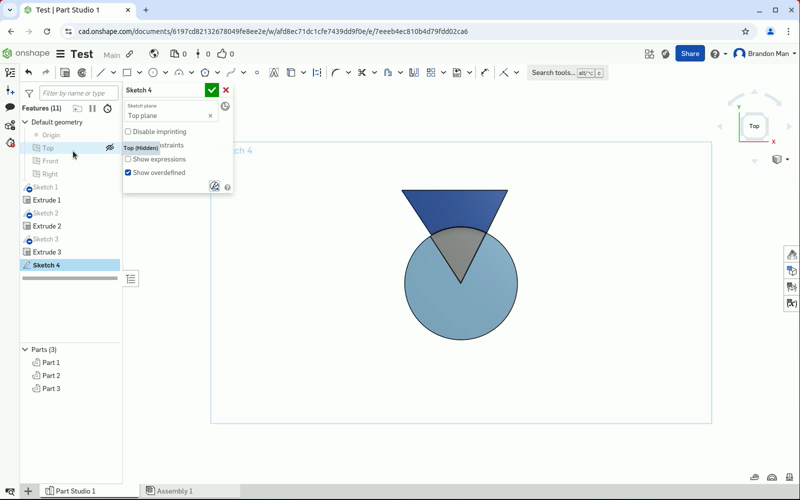
mouse_move(73, 352)
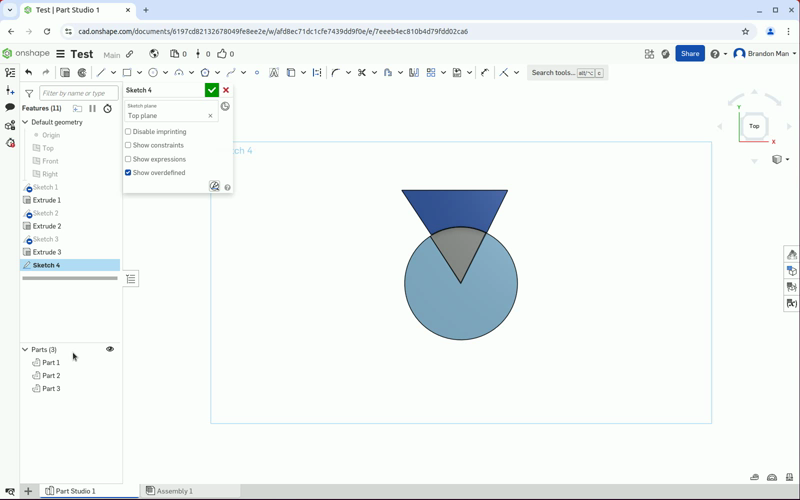
key(y)
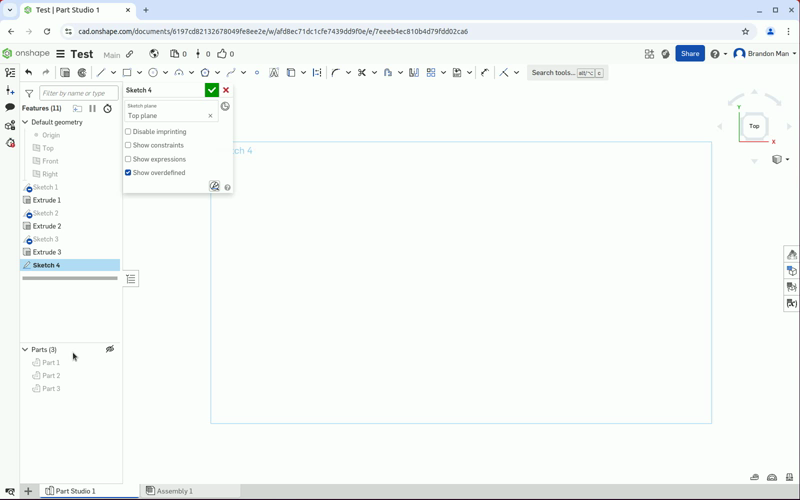
key(a)
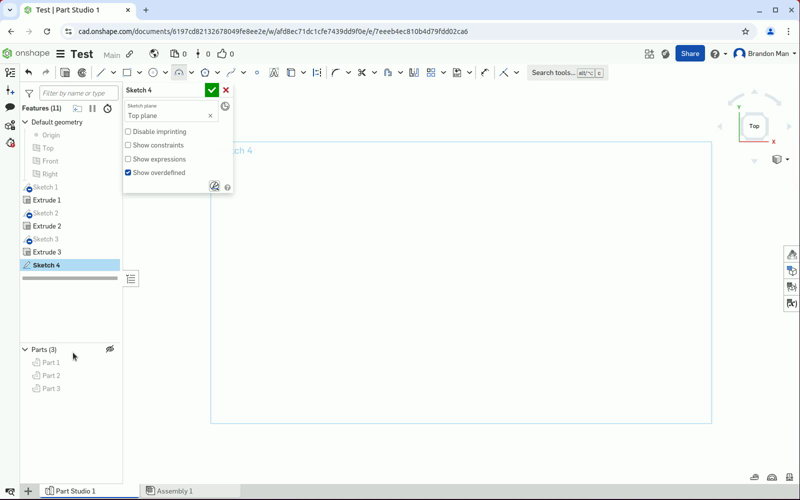
key_down(shift)
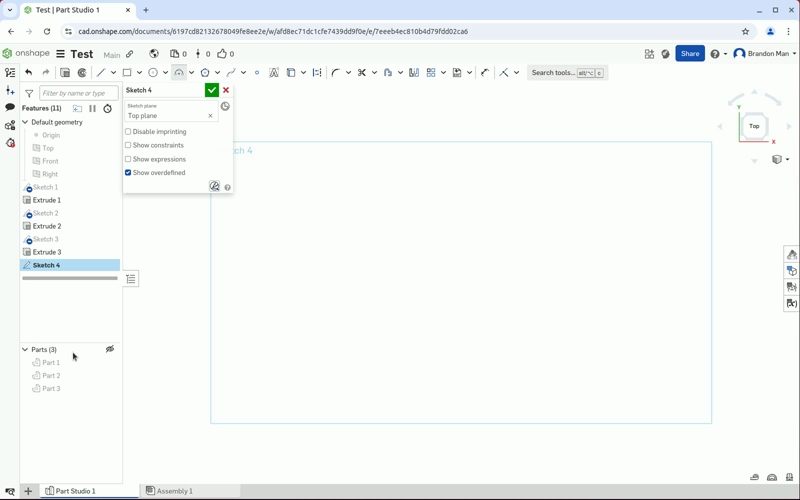
mouse_move(430, 236)
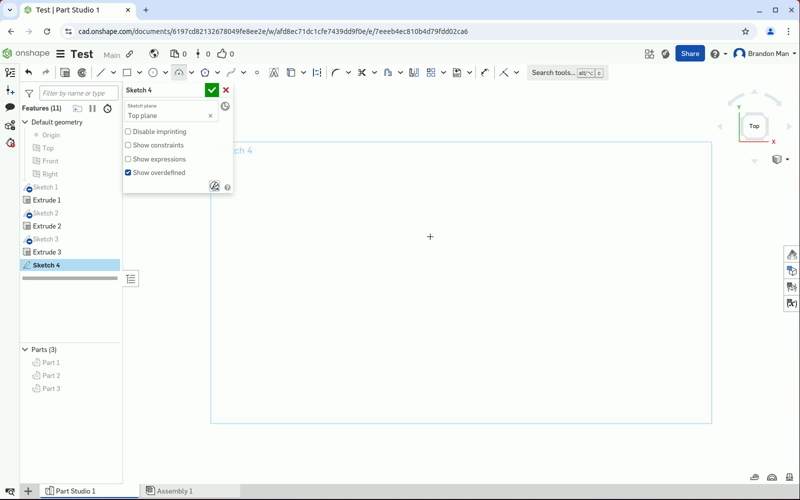
click(430, 236)
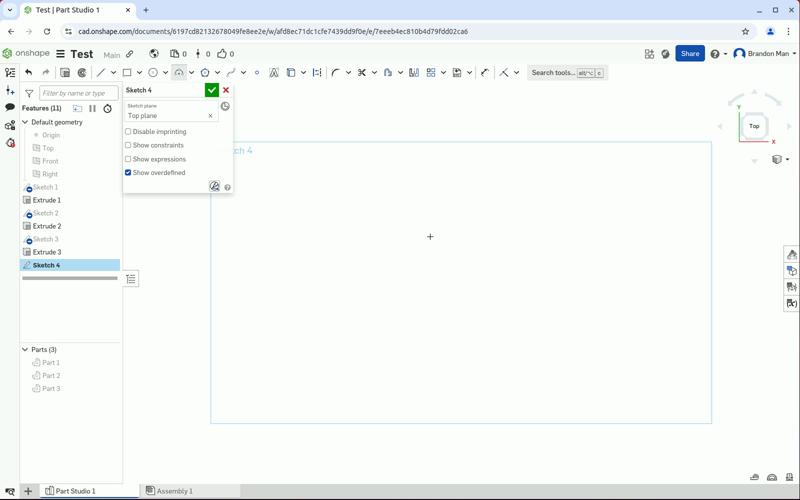
key_up(shift)
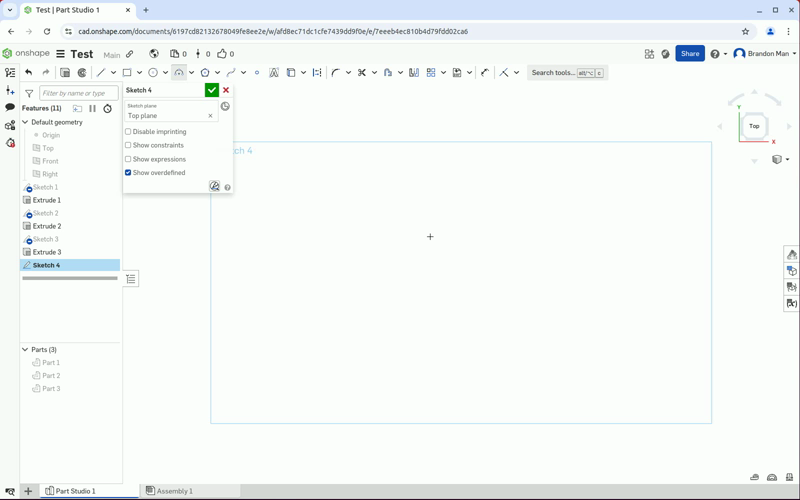
key_down(shift)
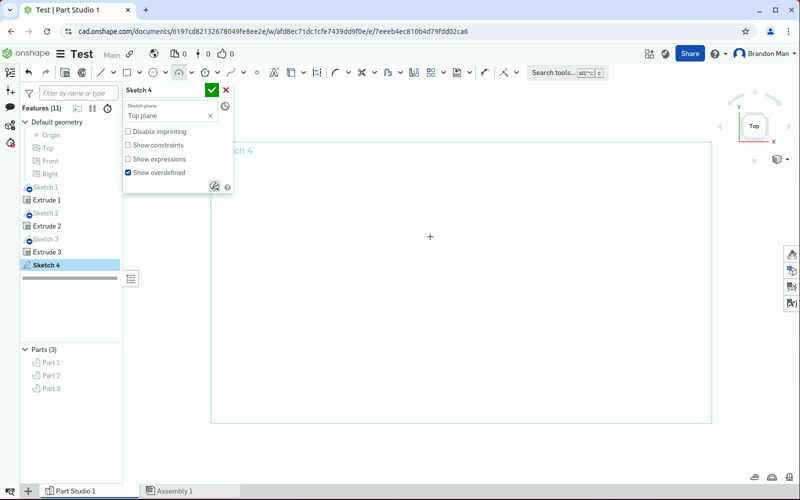
mouse_move(485, 232)
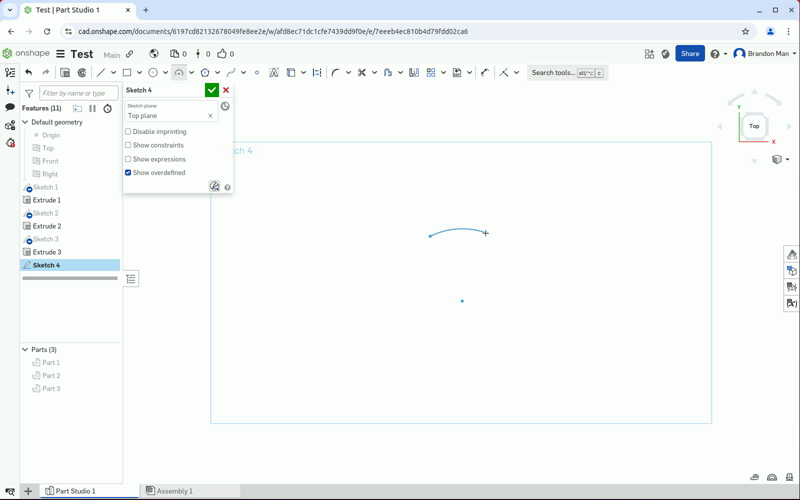
click(485, 232)
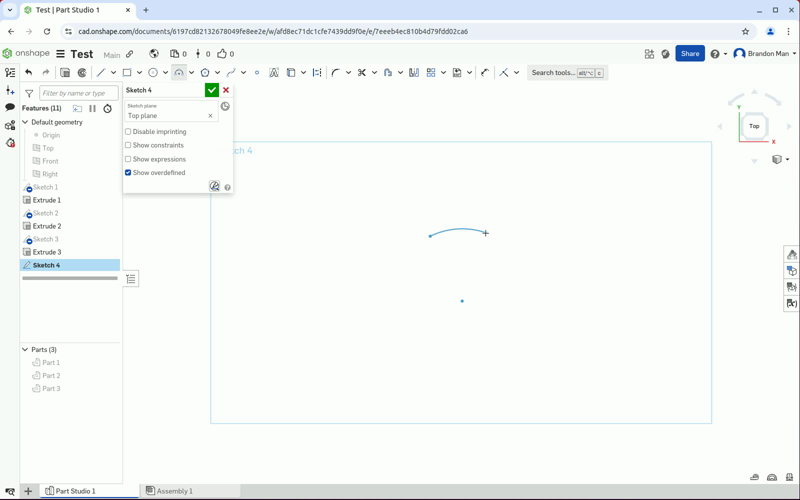
mouse_move(464, 339)
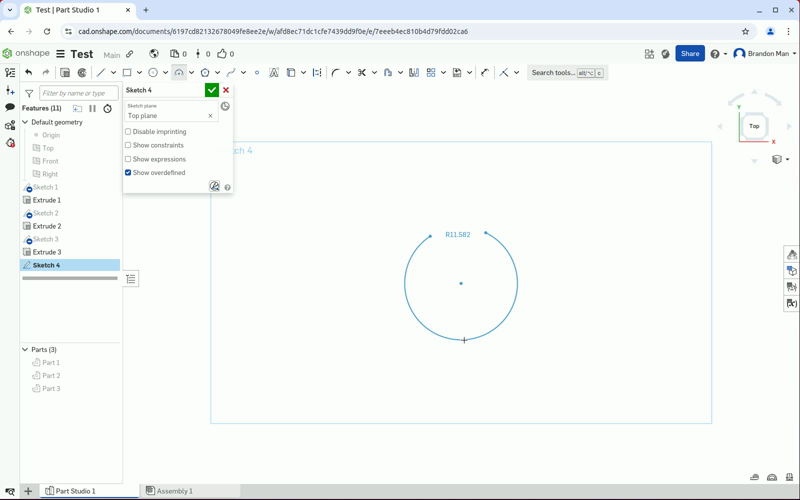
click(464, 339)
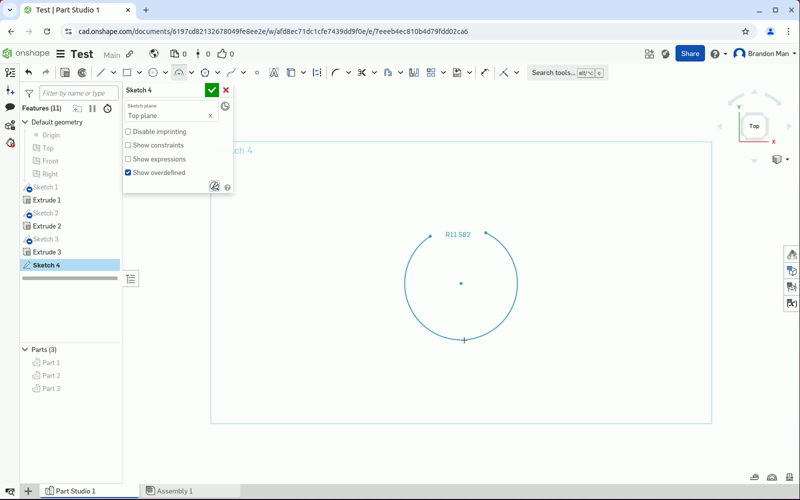
key_up(shift)
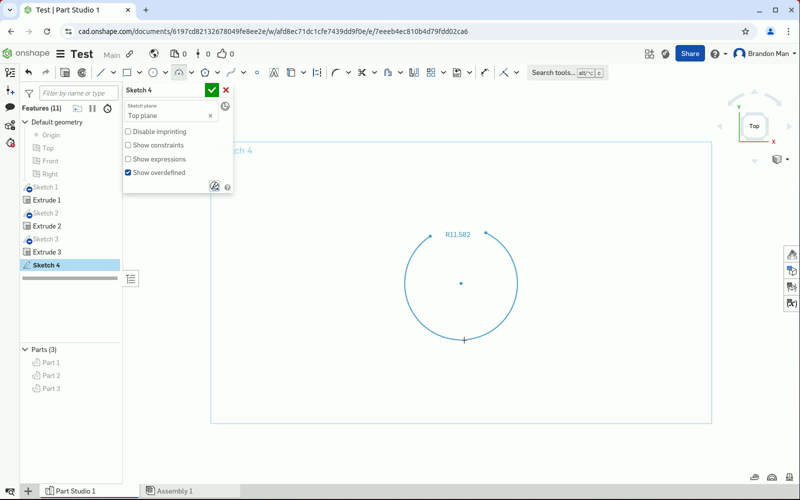
key(esc)
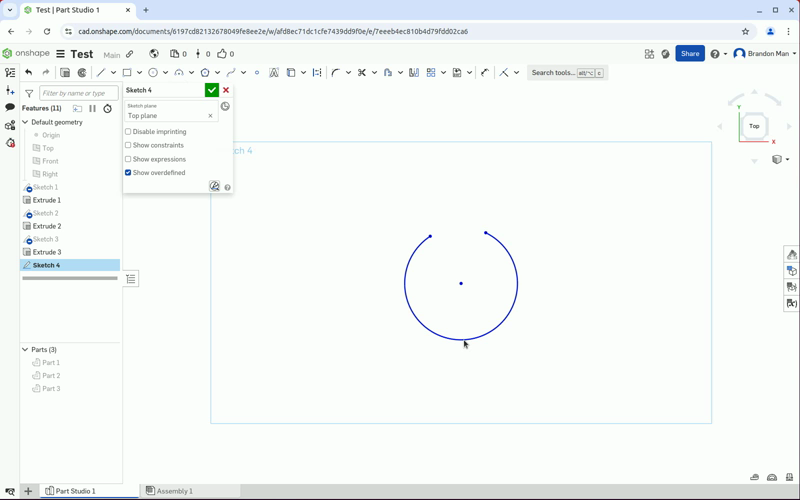
key(l)
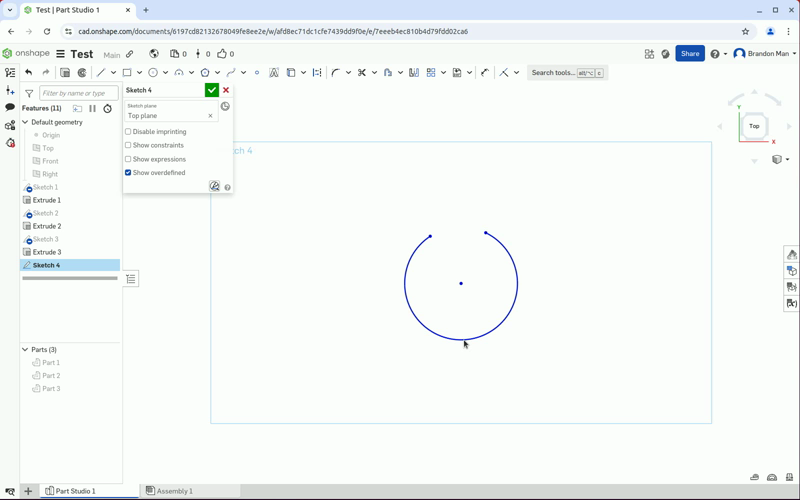
mouse_move(485, 232)
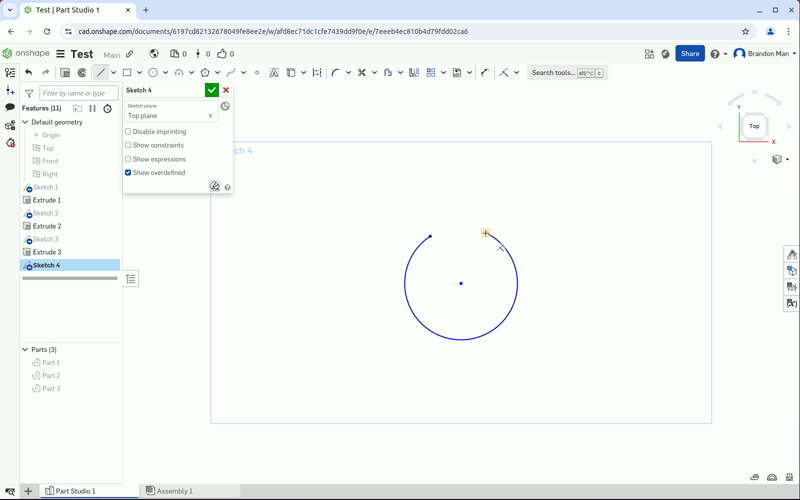
click(485, 232)
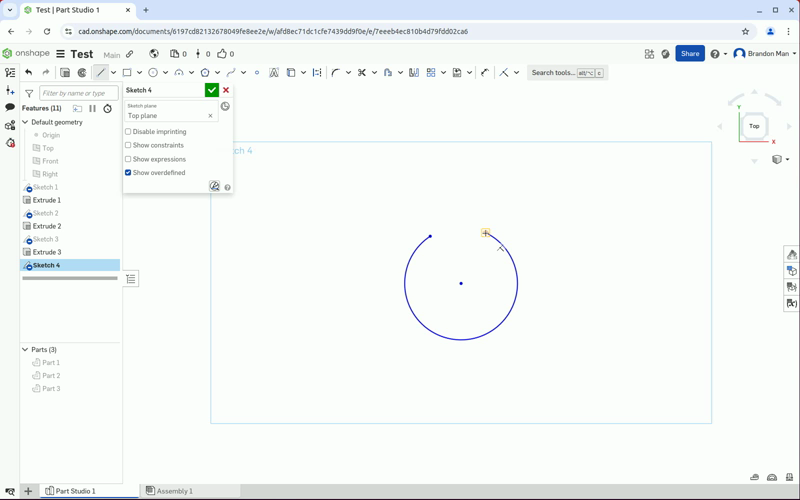
key_down(shift)
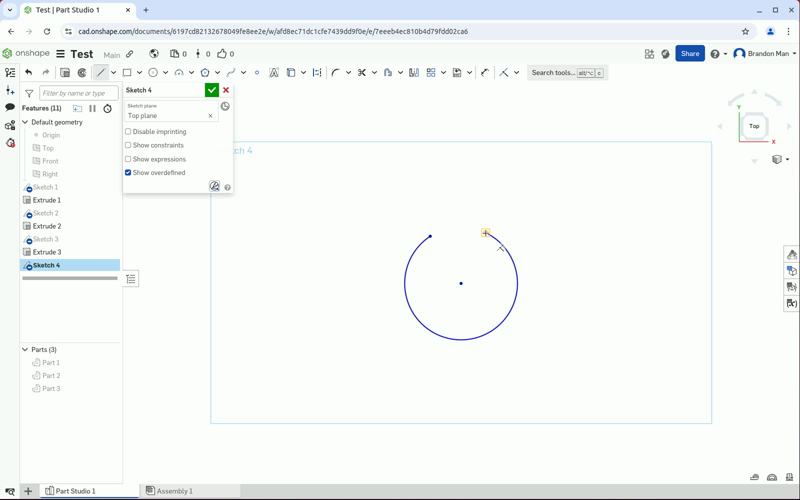
mouse_move(515, 232)
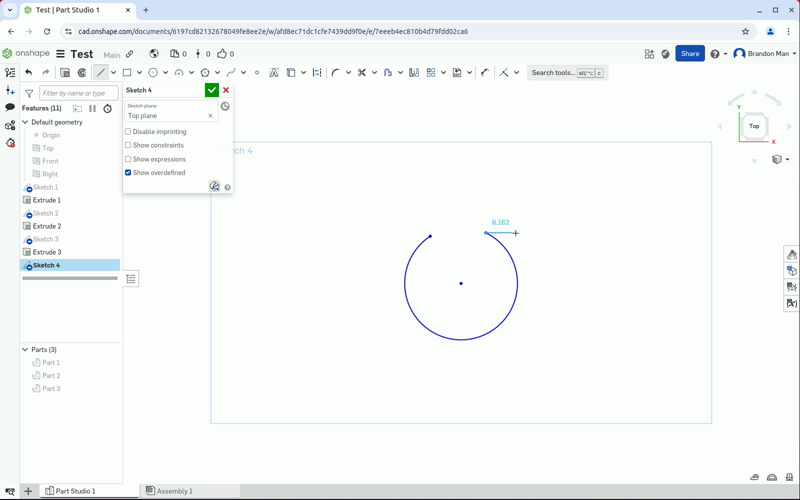
mouse_move(460, 282)
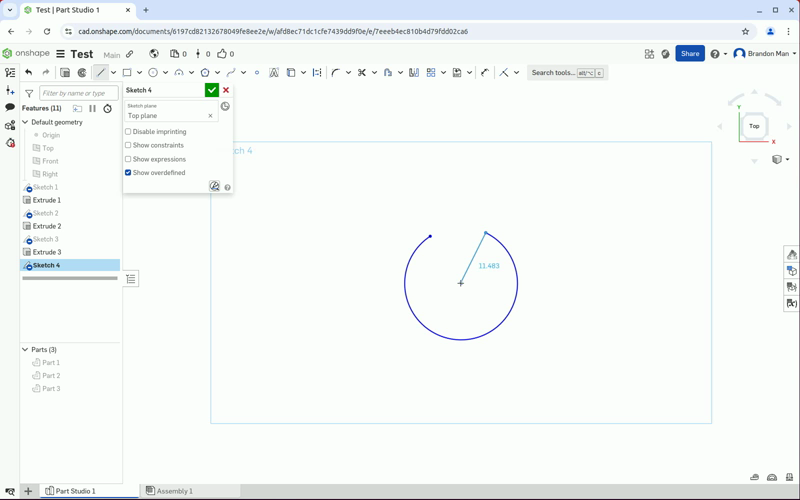
scroll(6)
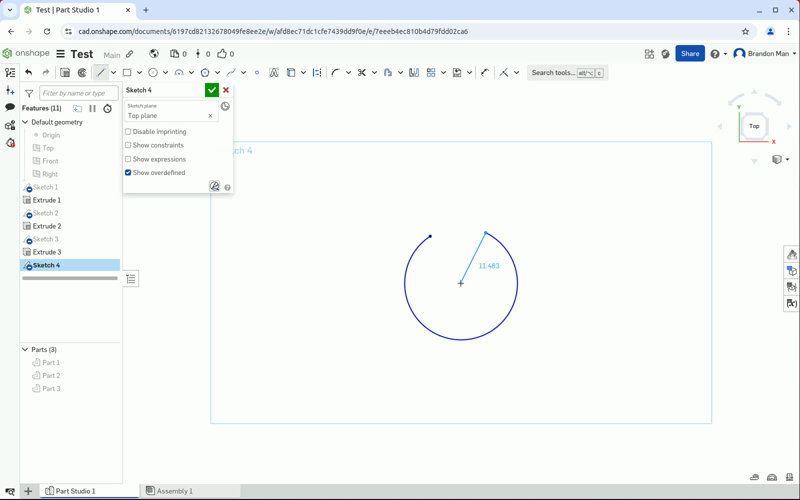
scroll(6)
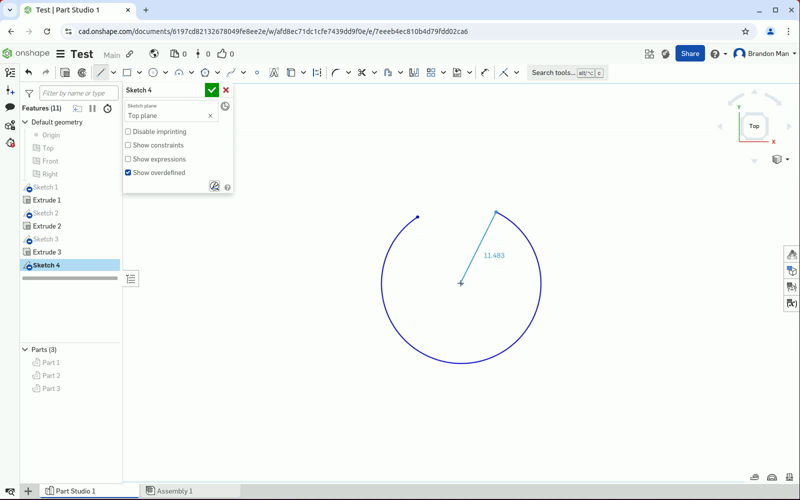
scroll(6)
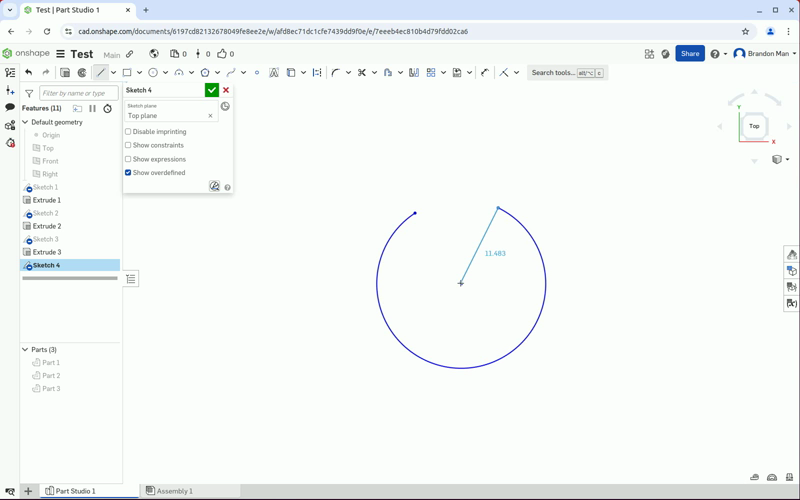
scroll(6)
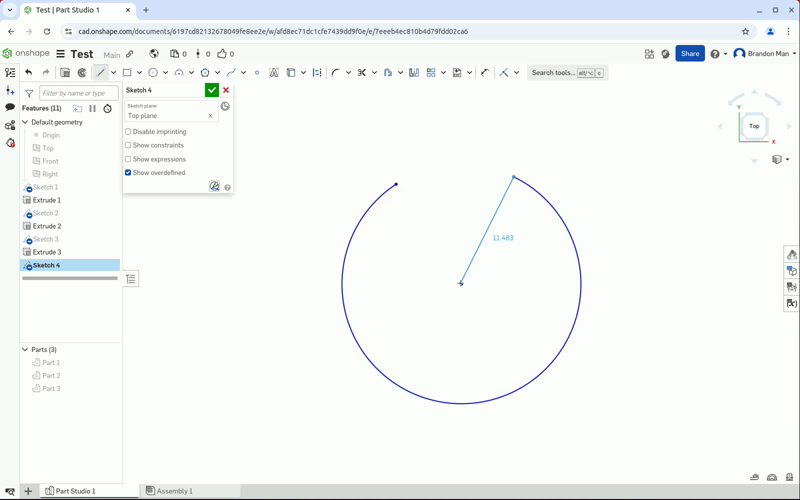
scroll(6)
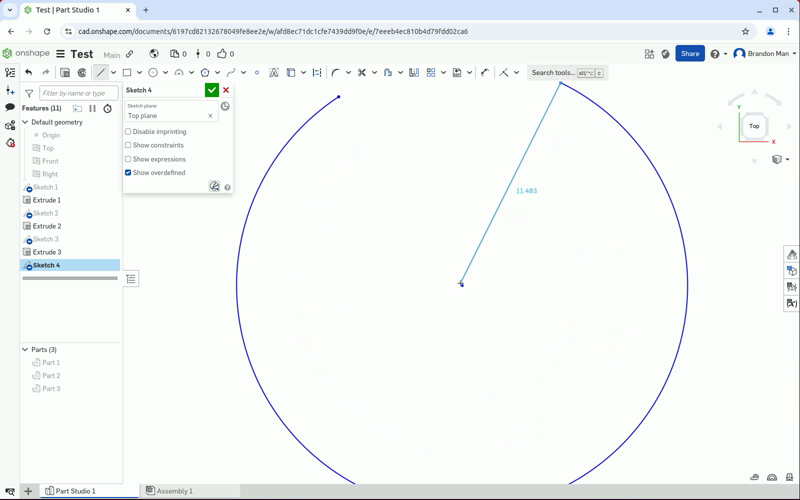
scroll(6)
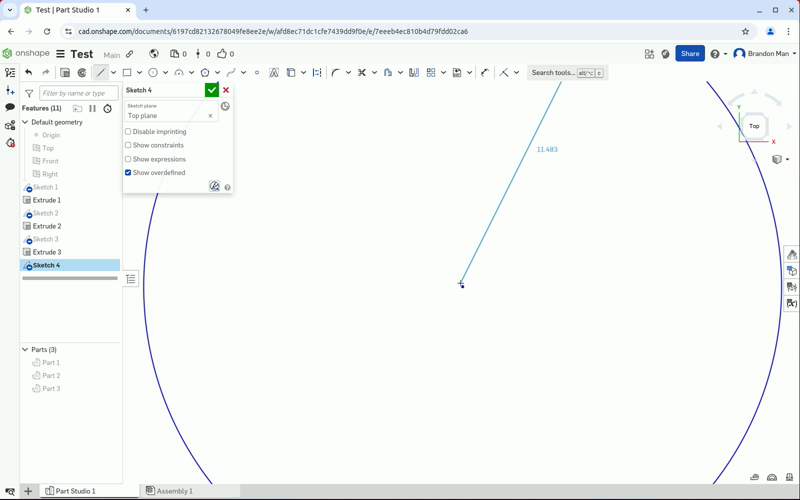
scroll(6)
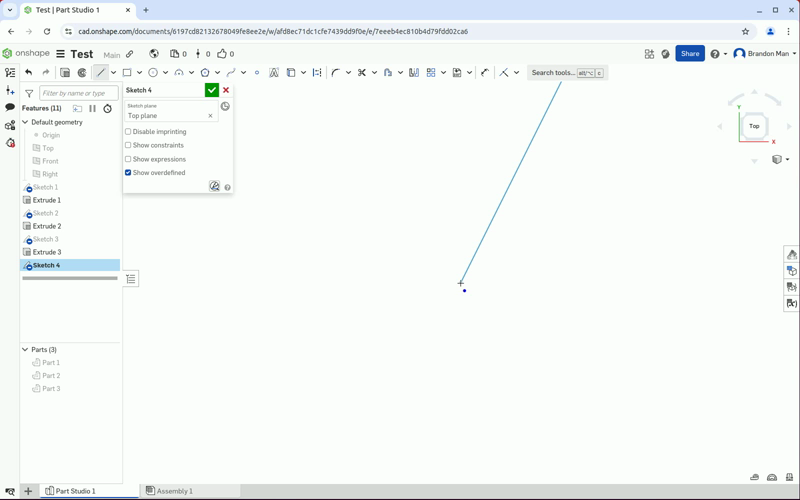
click(460, 282)
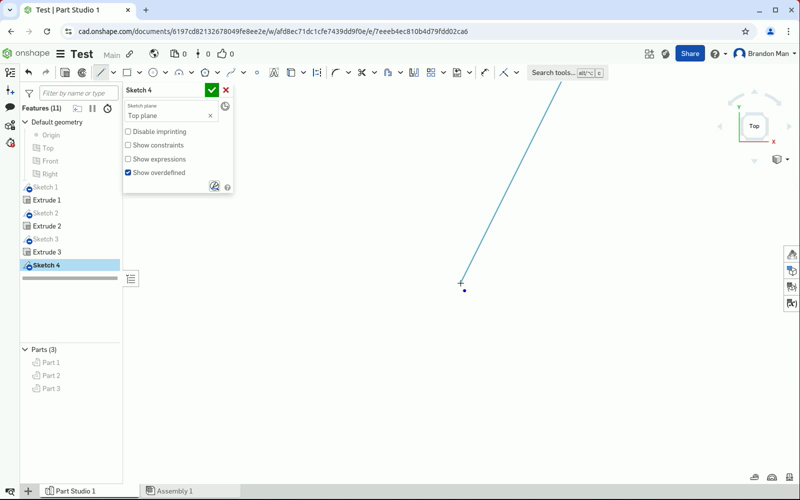
scroll(-6)
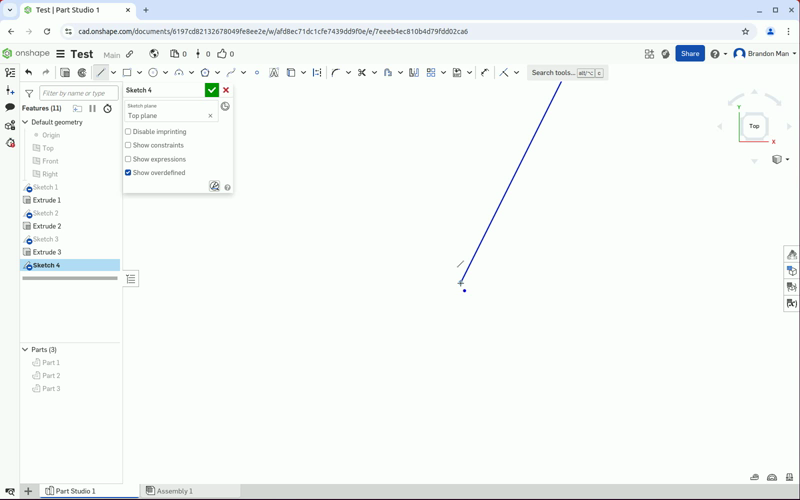
scroll(-6)
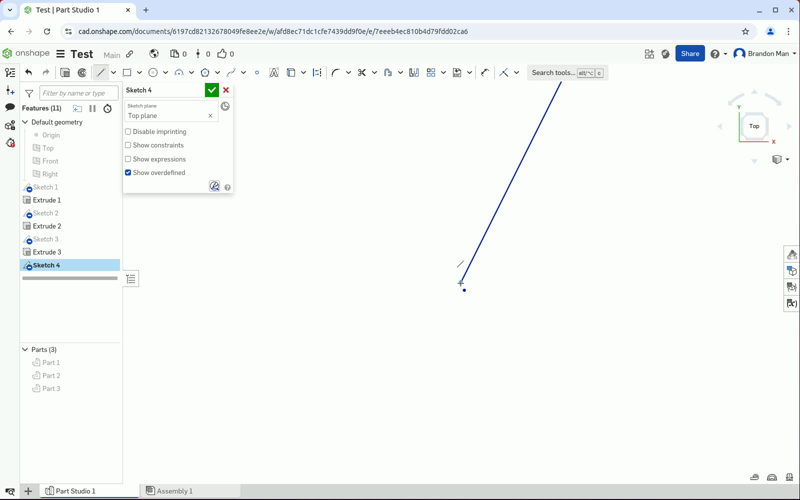
scroll(-6)
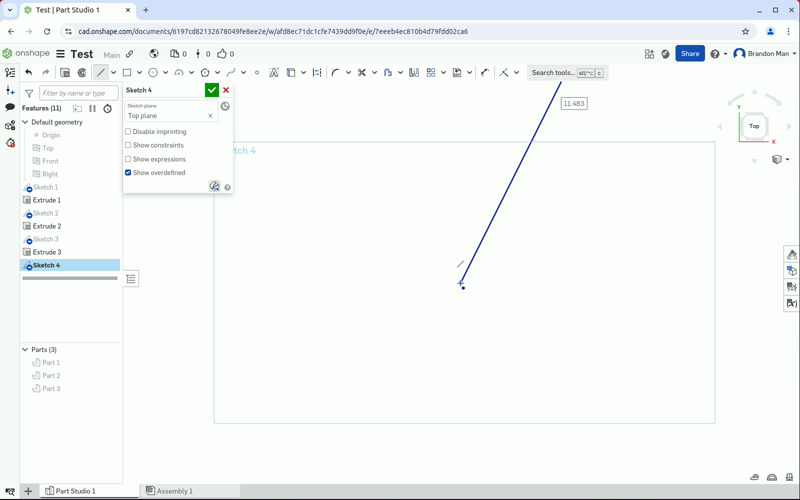
scroll(-6)
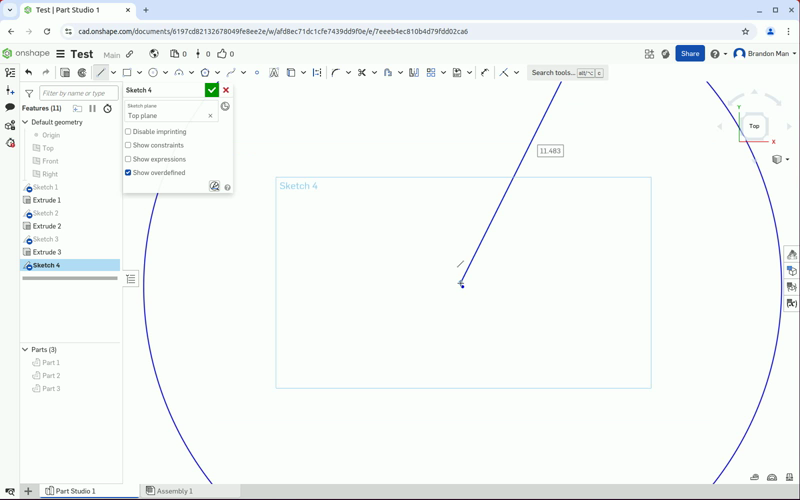
scroll(-6)
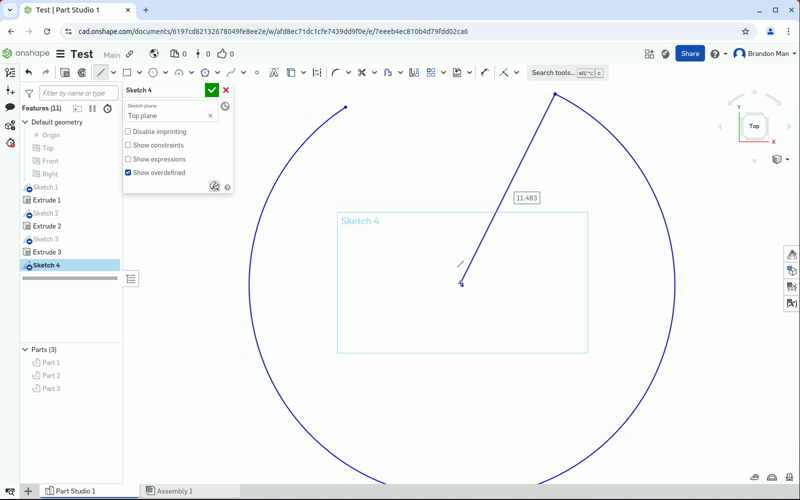
scroll(-6)
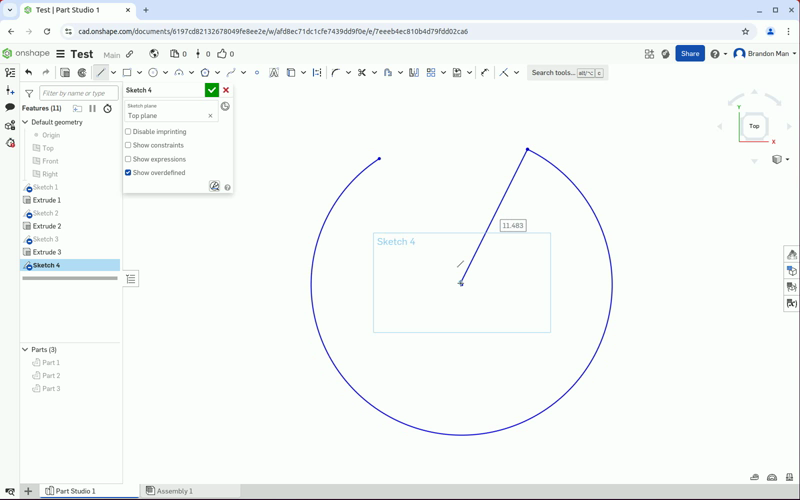
scroll(-6)
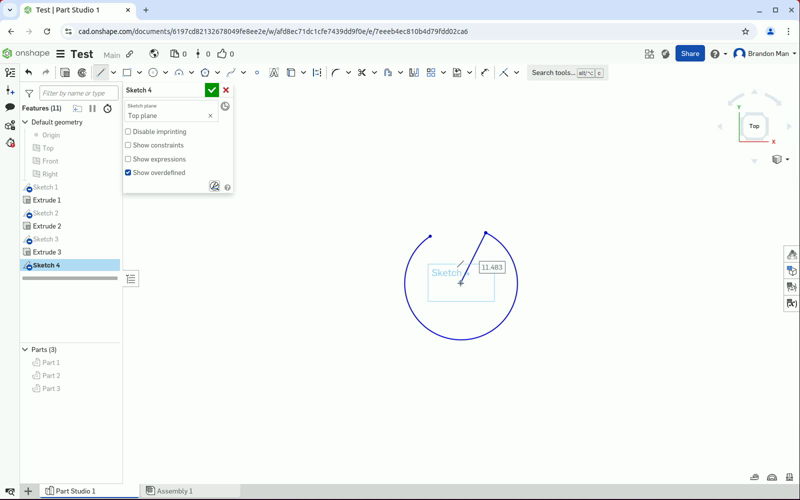
key_up(shift)
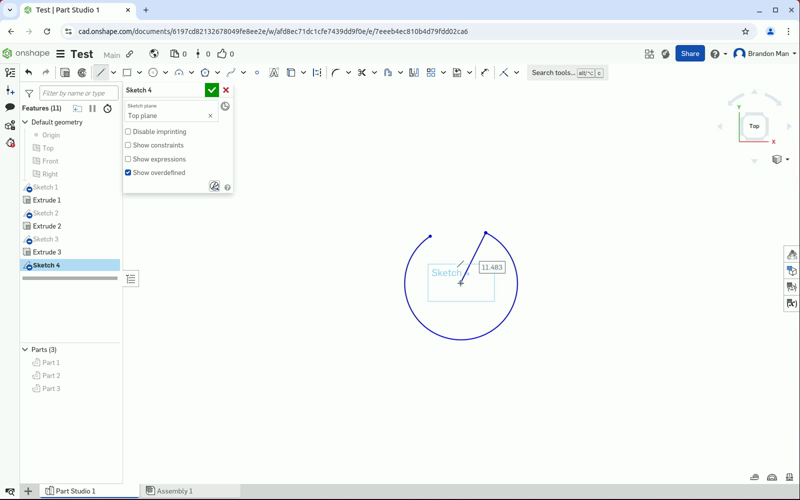
mouse_move(490, 282)
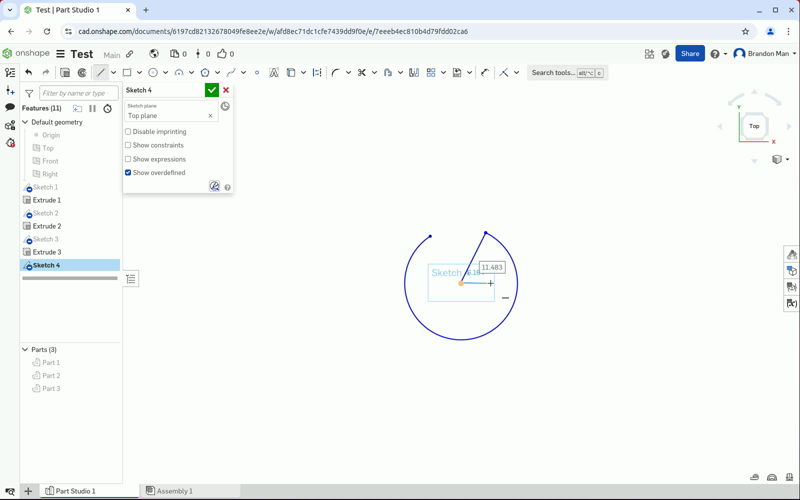
key_down(shift)
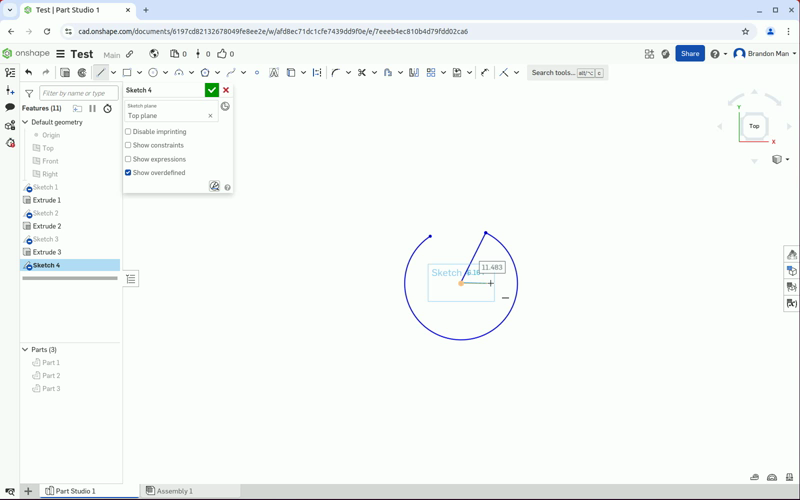
mouse_move(430, 236)
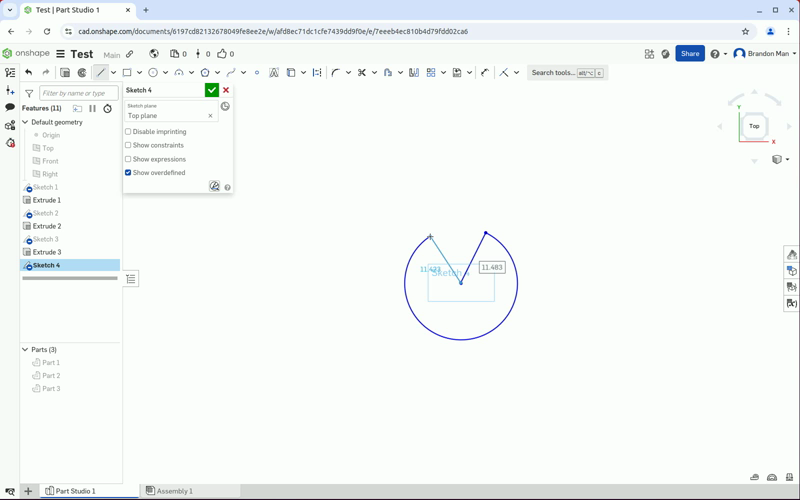
key_up(shift)
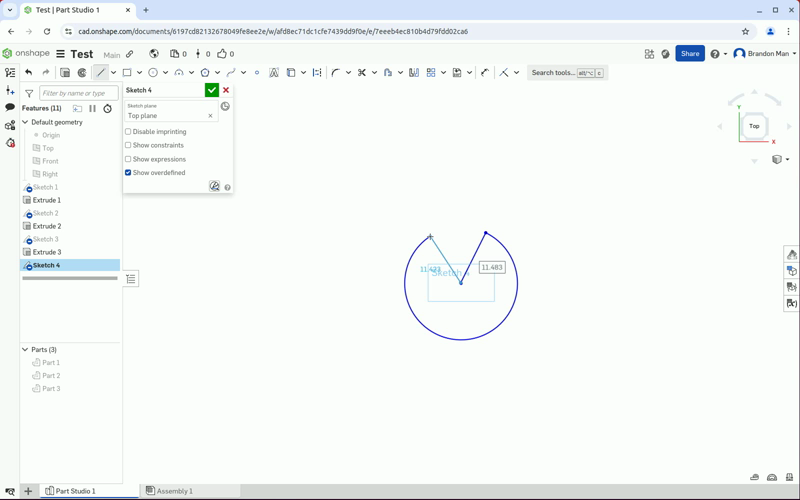
click(430, 236)
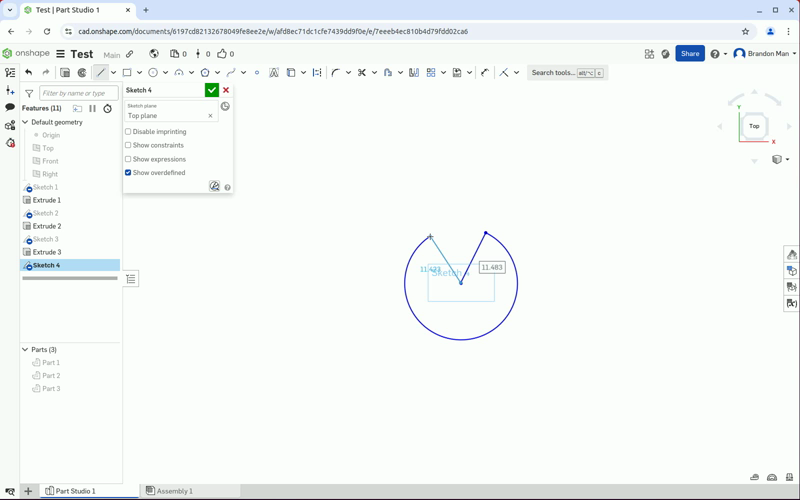
key(esc)
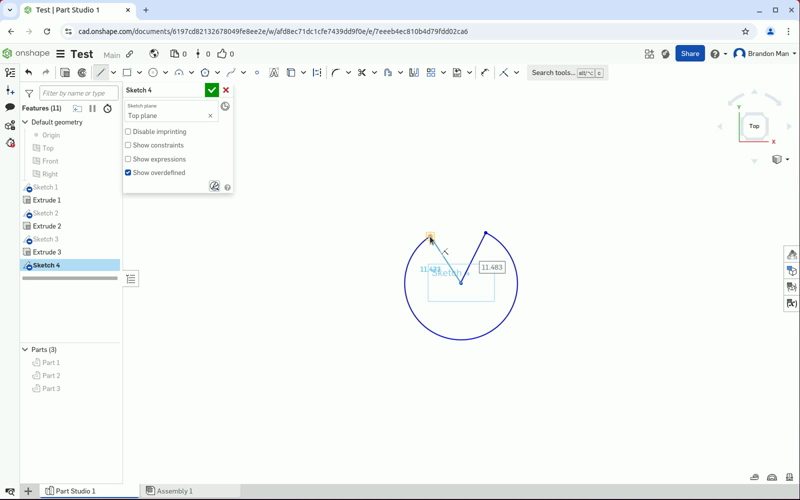
mouse_move(477, 321)
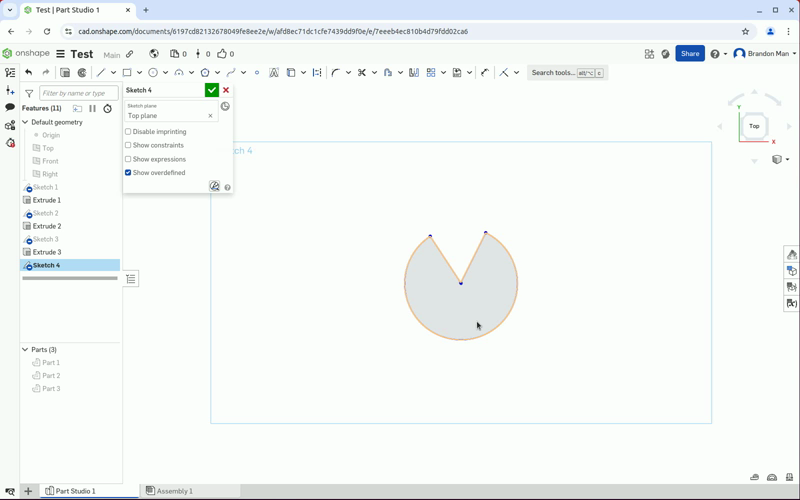
click(477, 321)
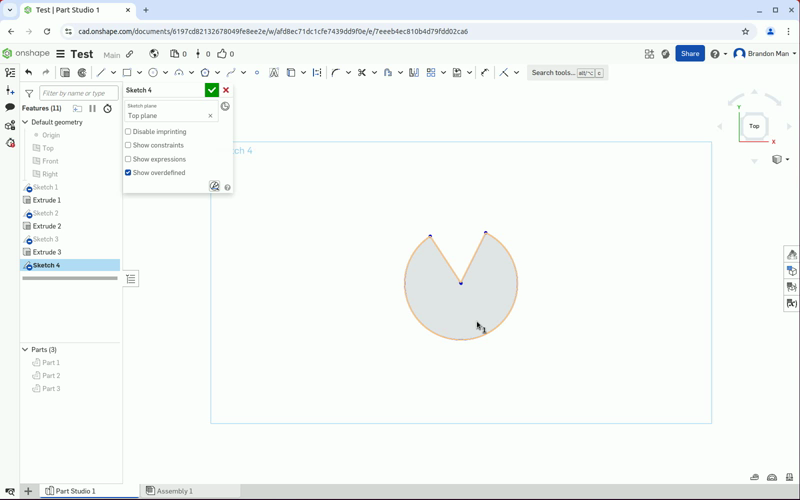
mouse_move(73, 352)
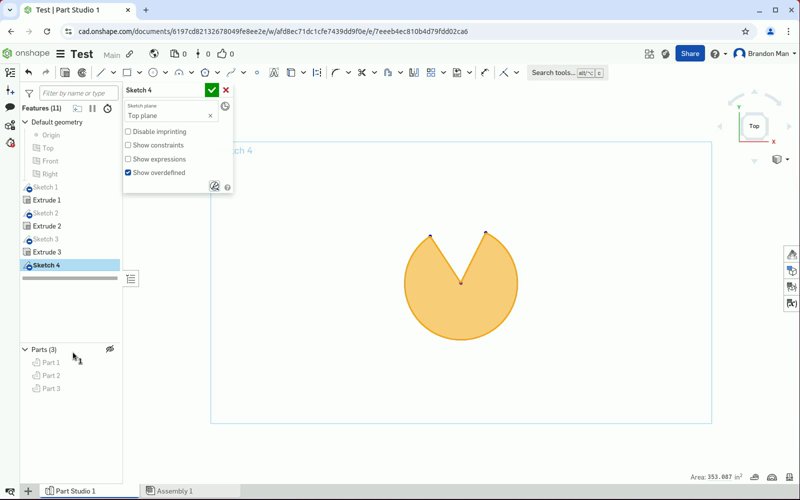
key(shift+y)
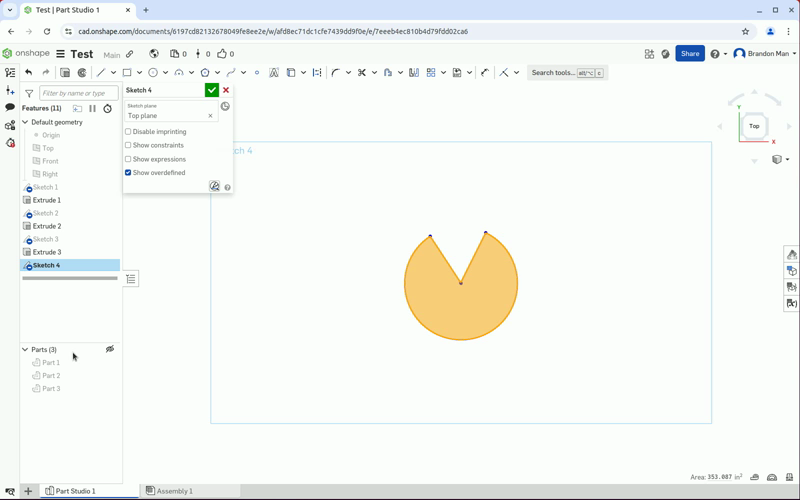
key(shift+e)
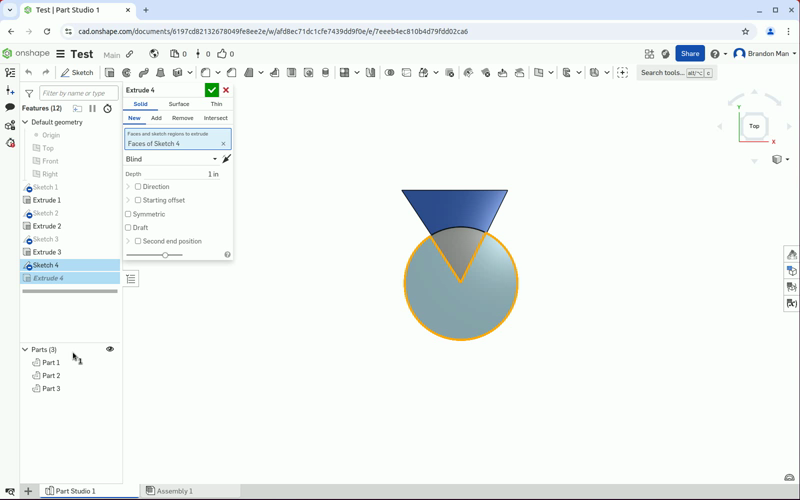
mouse_move(143, 106)
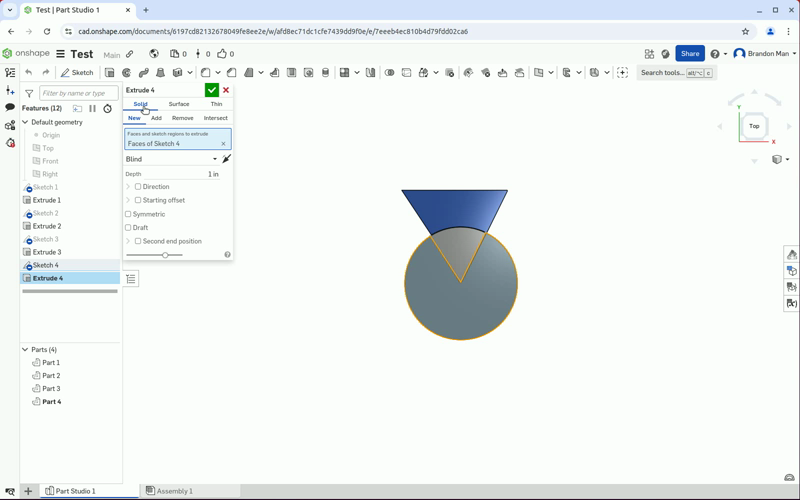
click(143, 106)
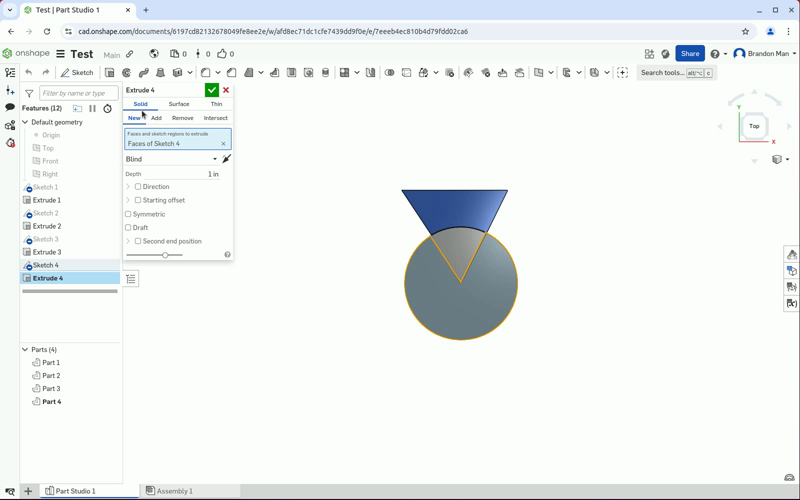
mouse_move(137, 120)
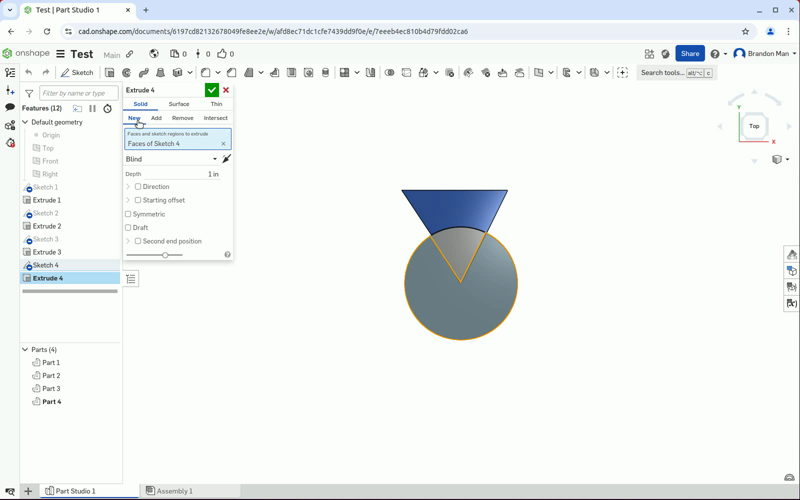
click(137, 120)
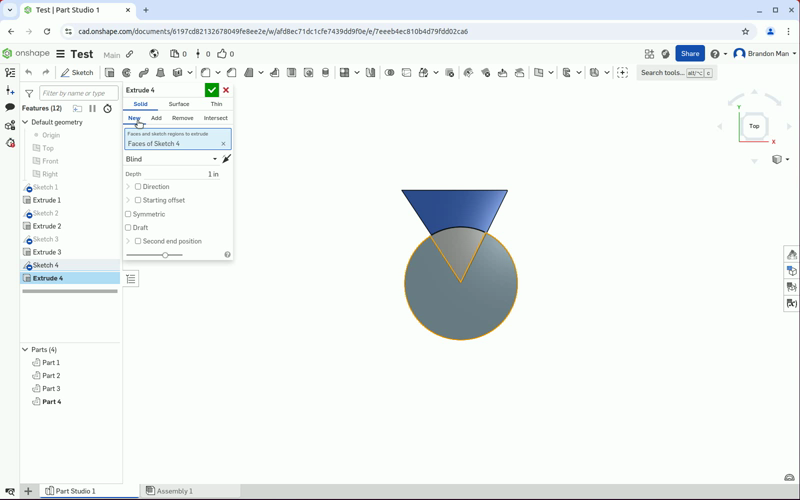
key(tab, 4)
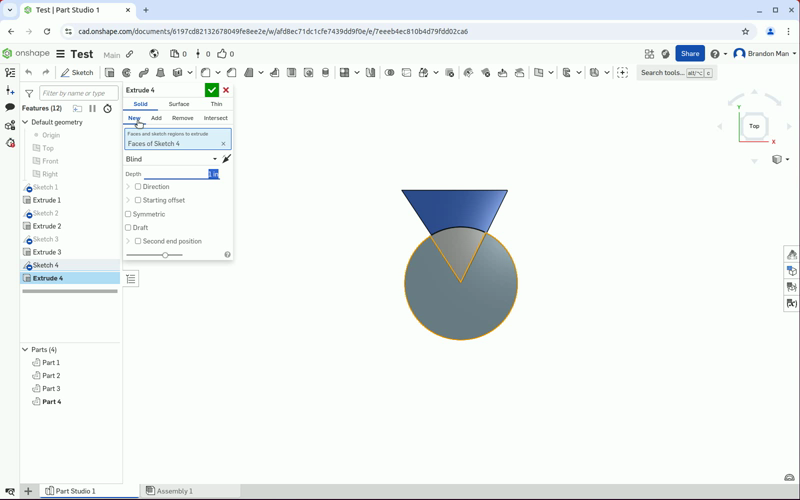
text(23.108)
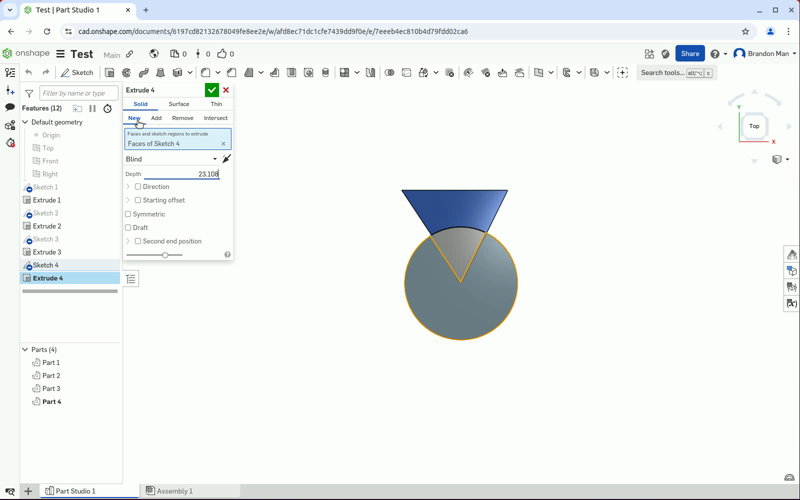
key(enter)
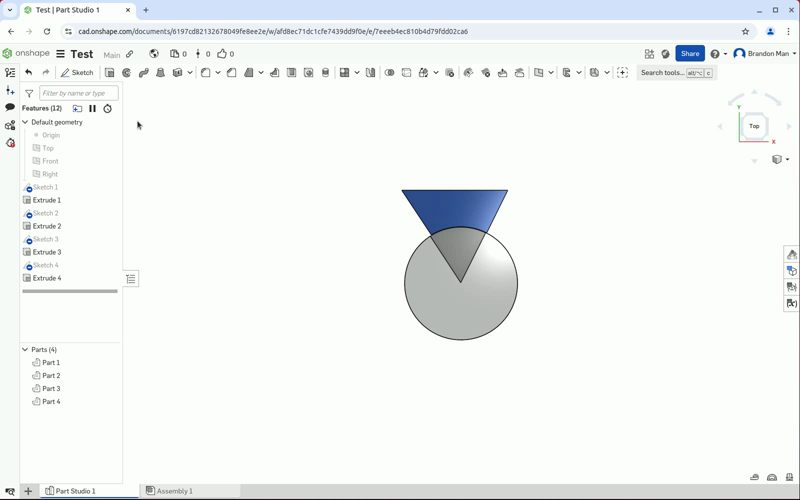
key(shift+h)
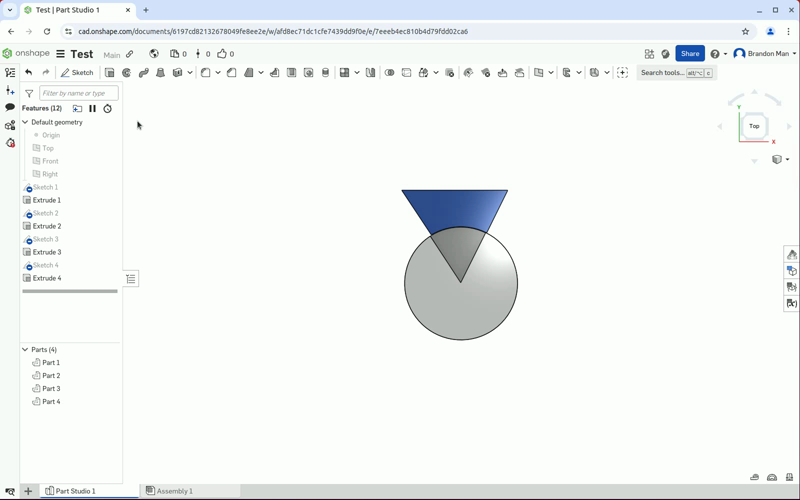
key(shift+h)
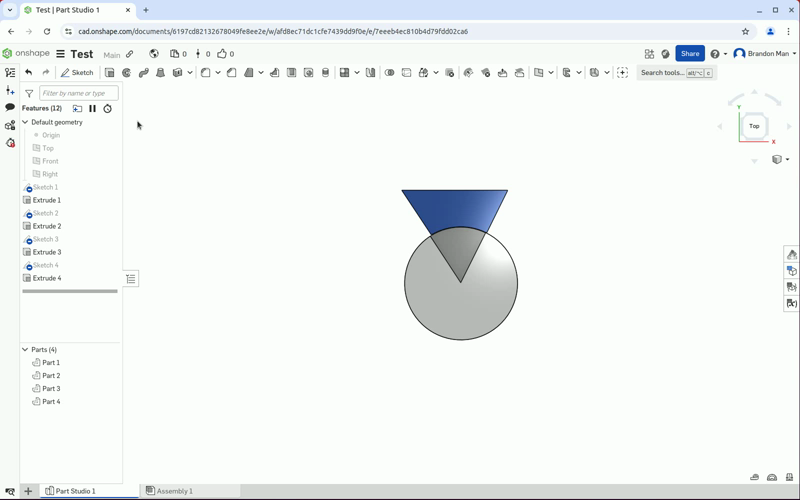
mouse_move(73, 189)
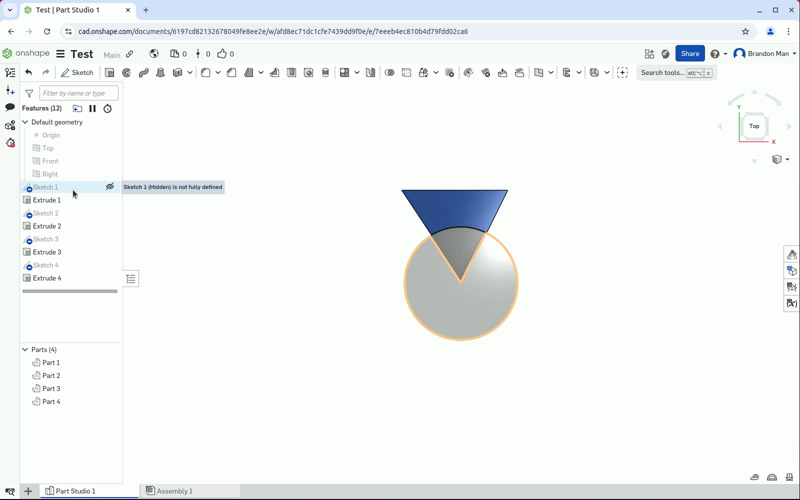
click(73, 189)
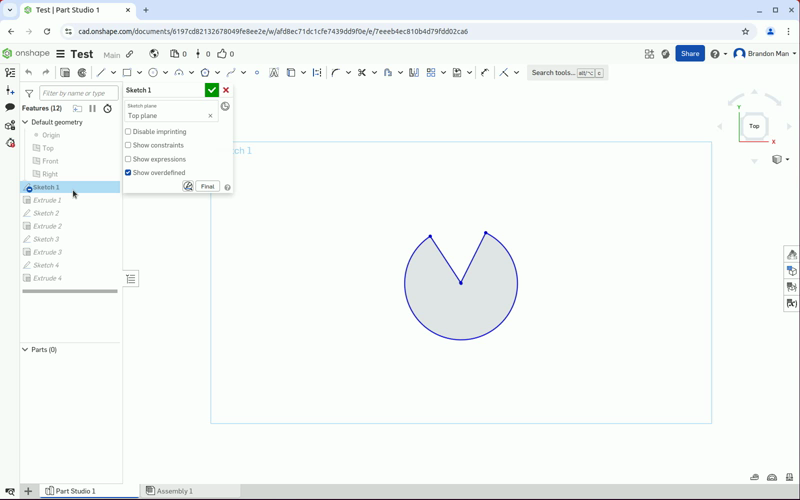
mouse_move(229, 92)
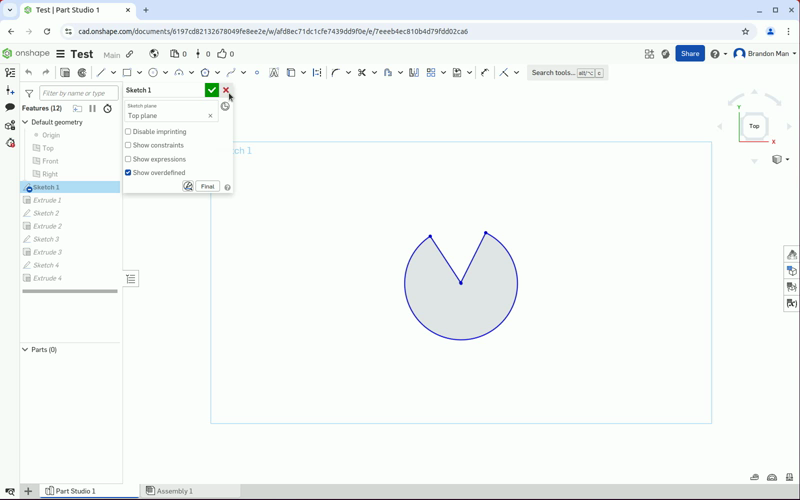
click(229, 92)
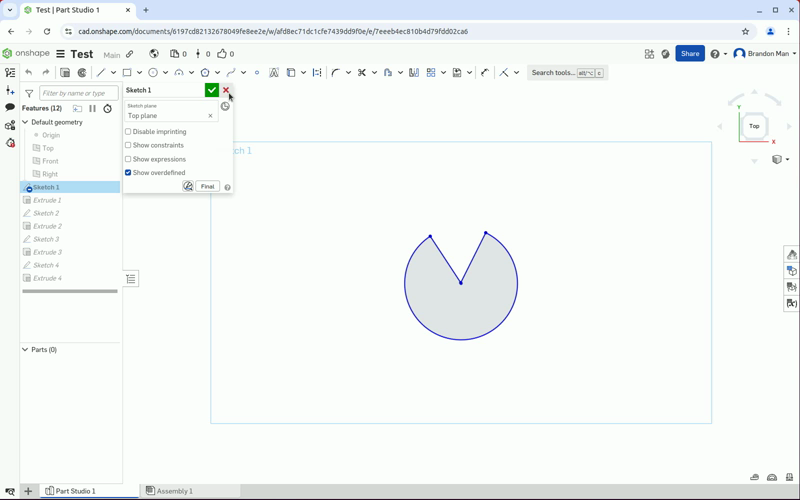
key(shift+s)
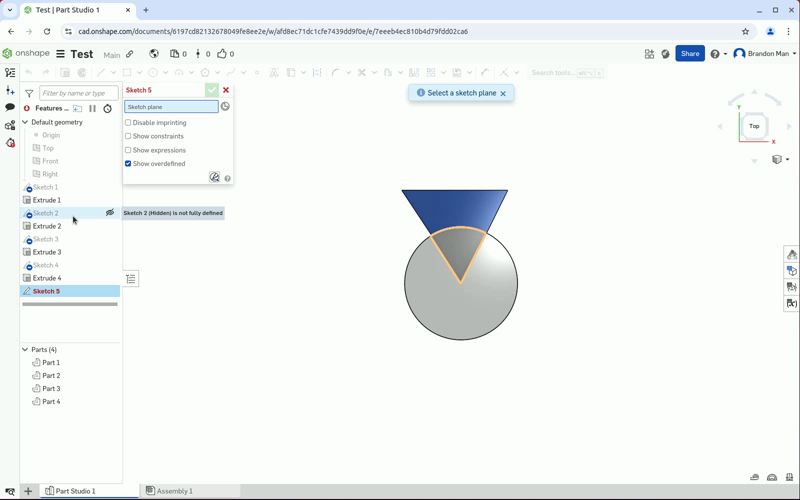
scroll(3)
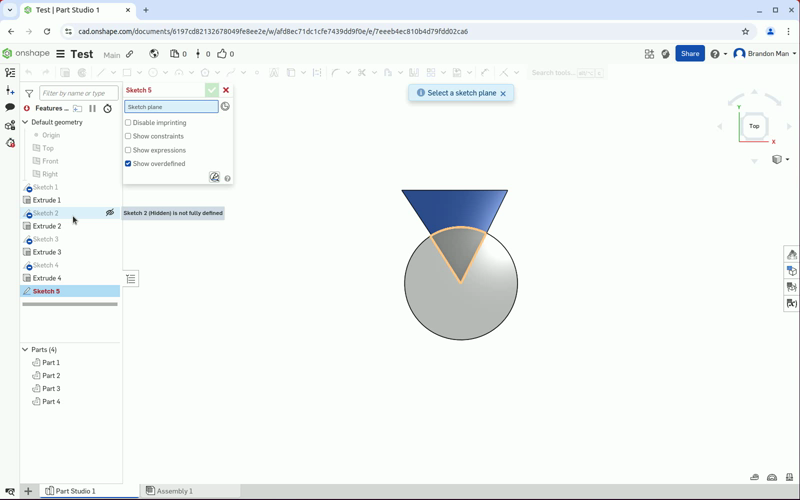
mouse_move(73, 150)
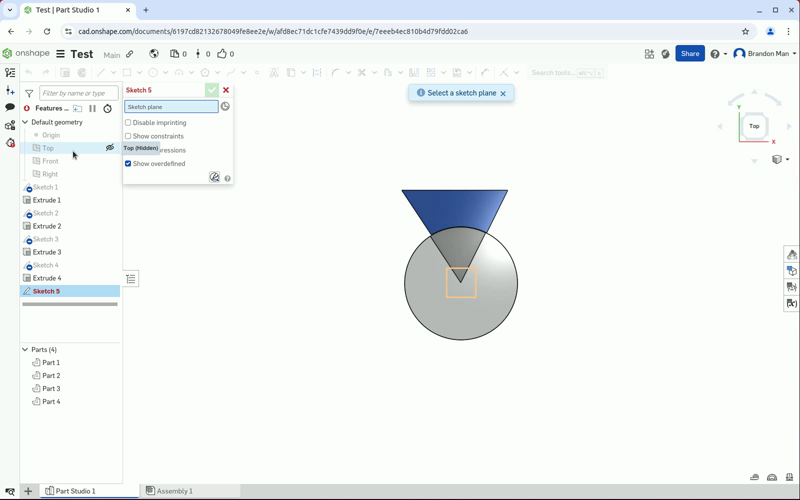
click(73, 150)
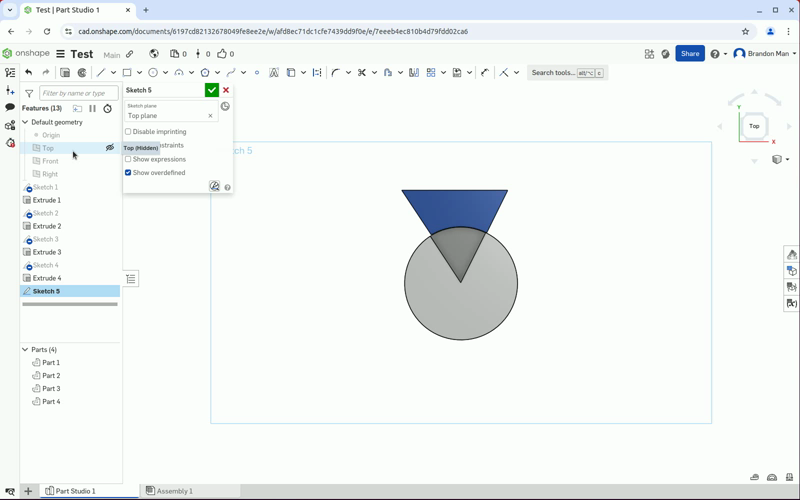
mouse_move(73, 352)
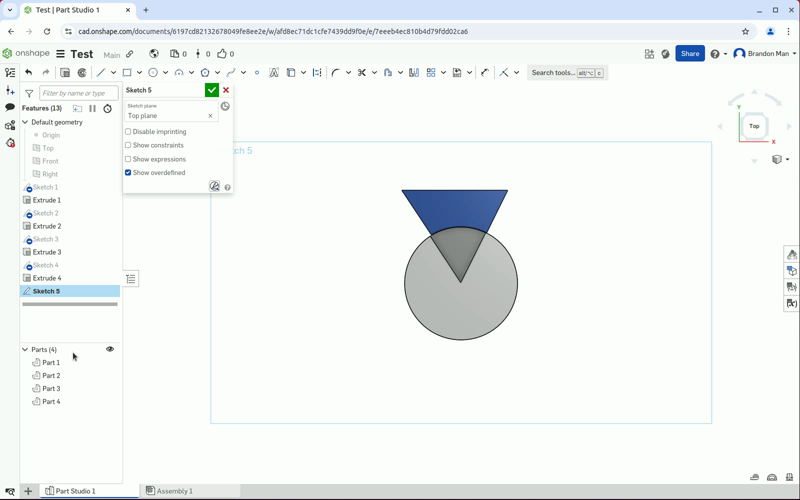
key(y)
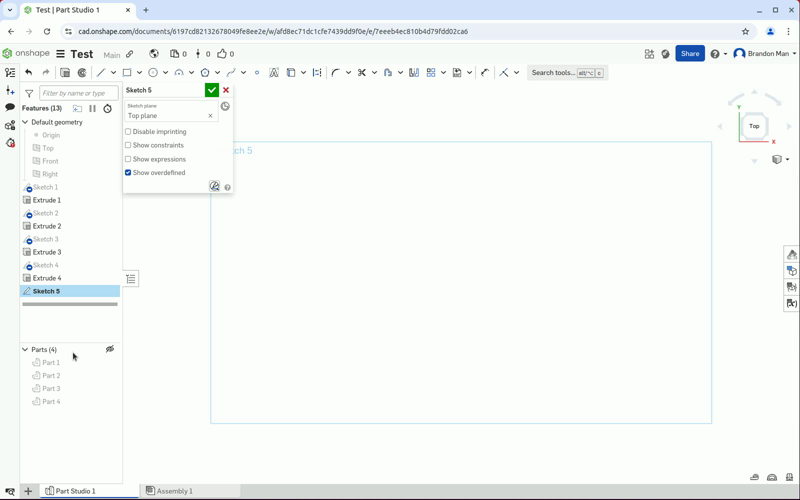
key(l)
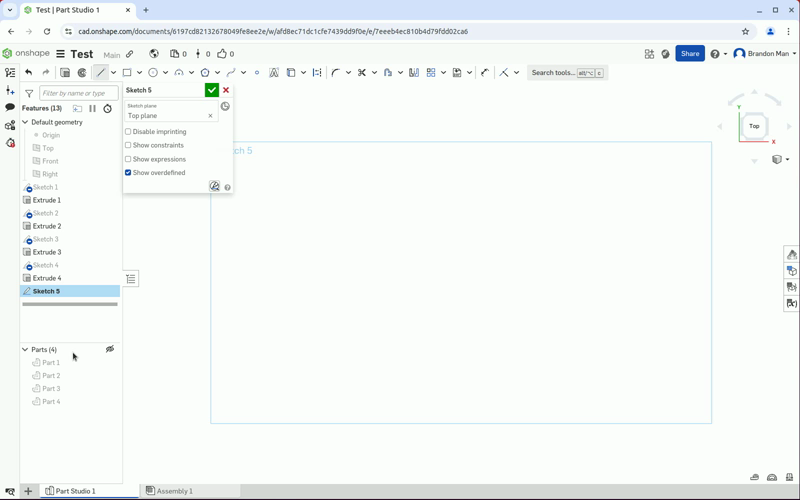
key_down(shift)
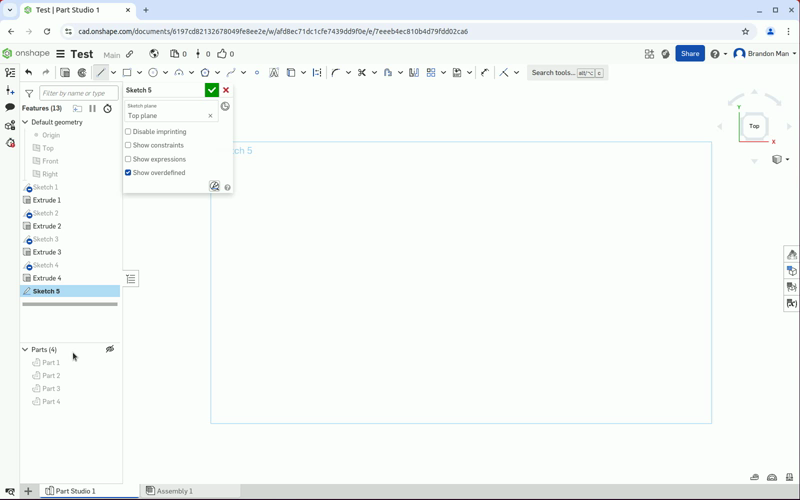
mouse_move(430, 236)
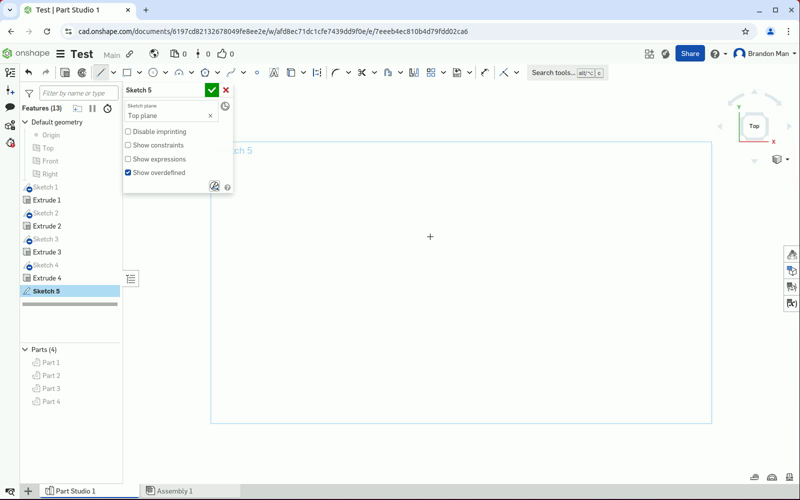
click(430, 236)
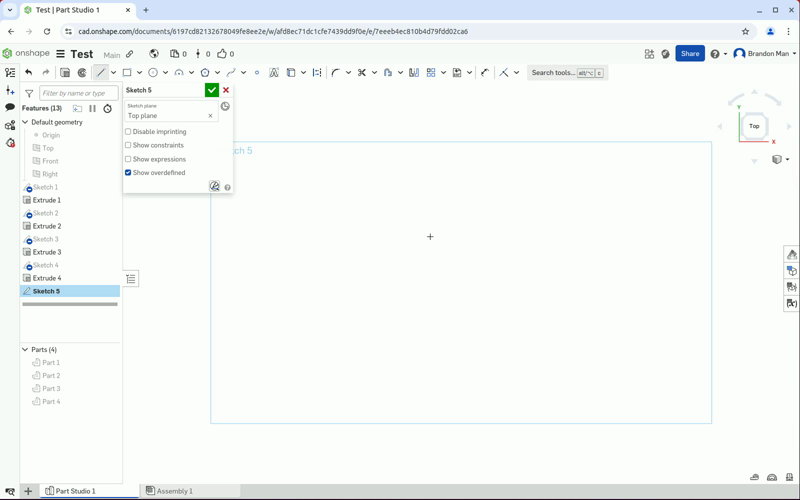
key_up(shift)
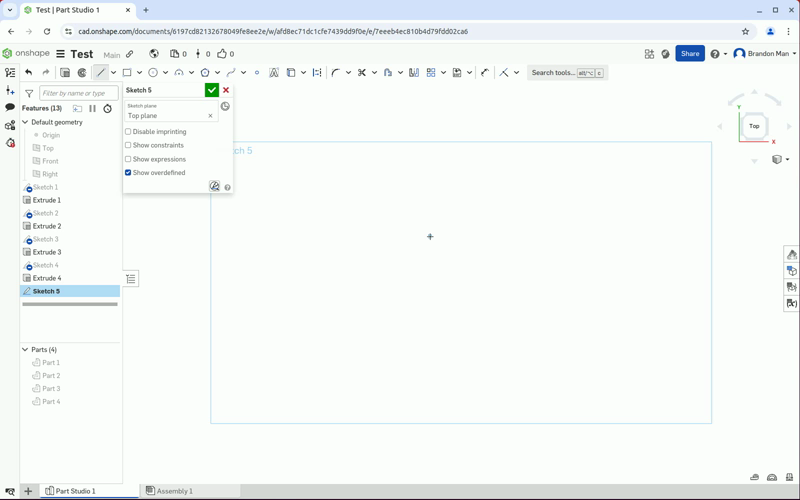
key_down(shift)
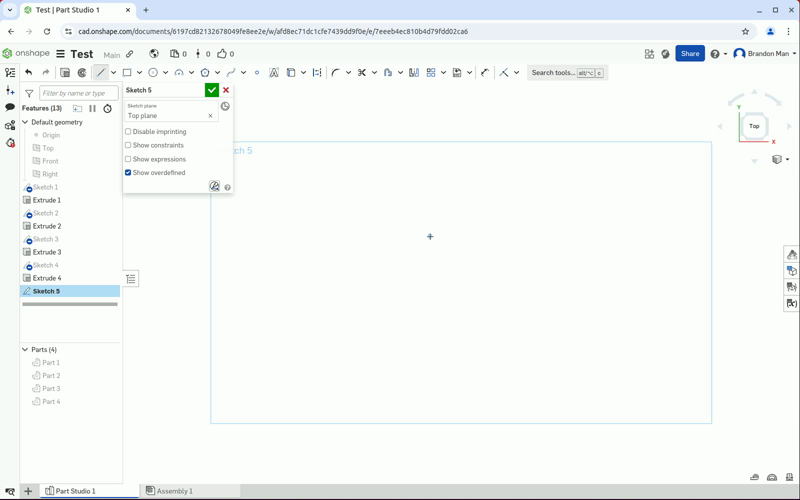
mouse_move(460, 236)
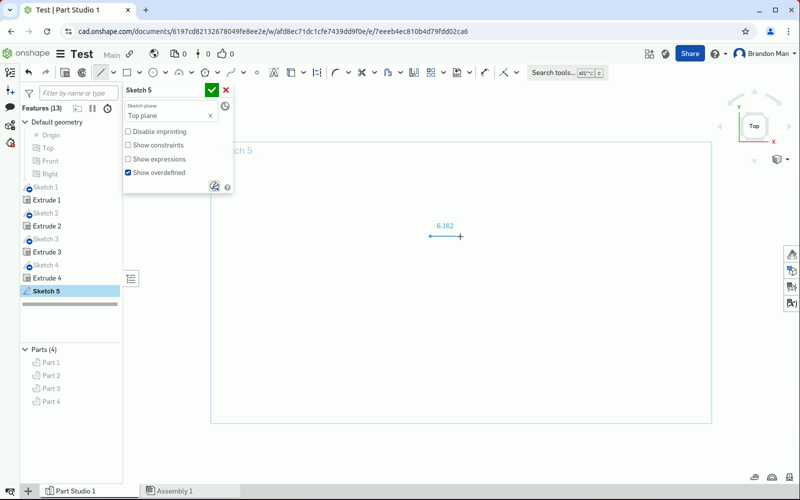
mouse_move(460, 283)
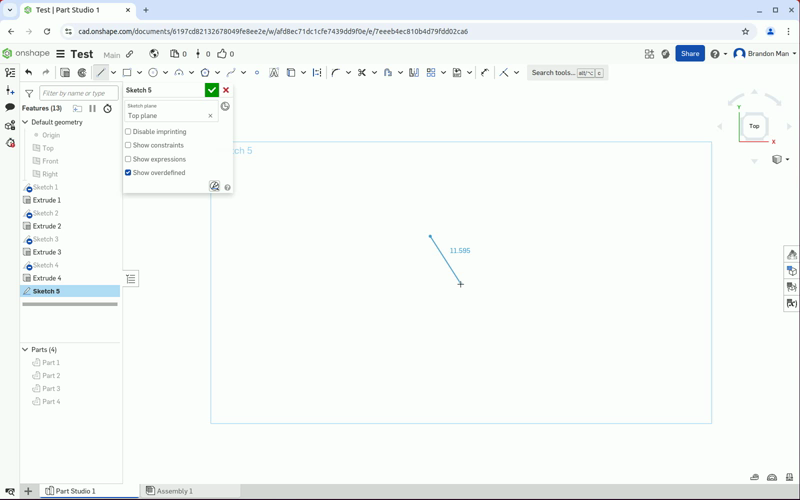
click(460, 283)
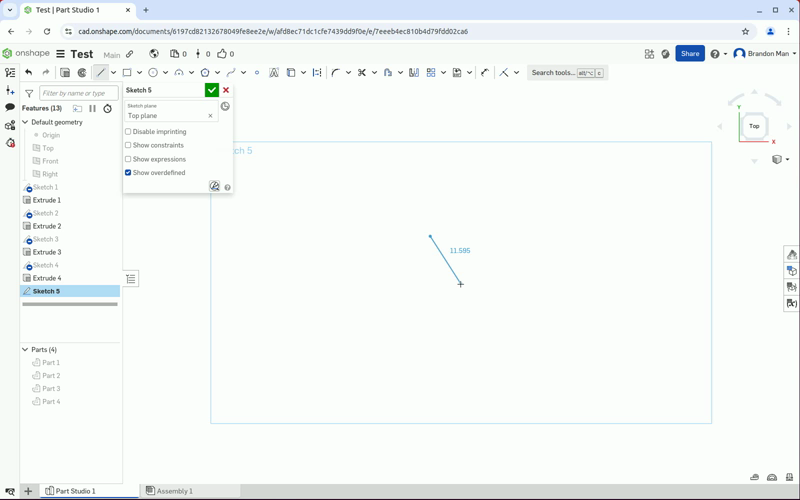
key_up(shift)
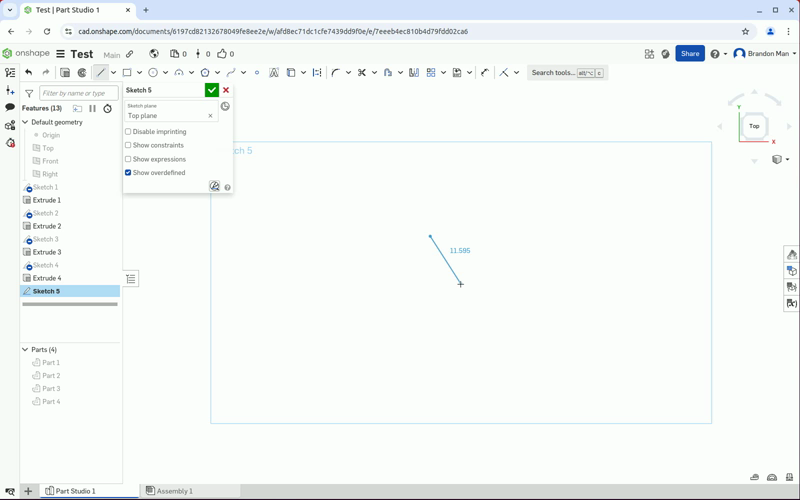
key_down(shift)
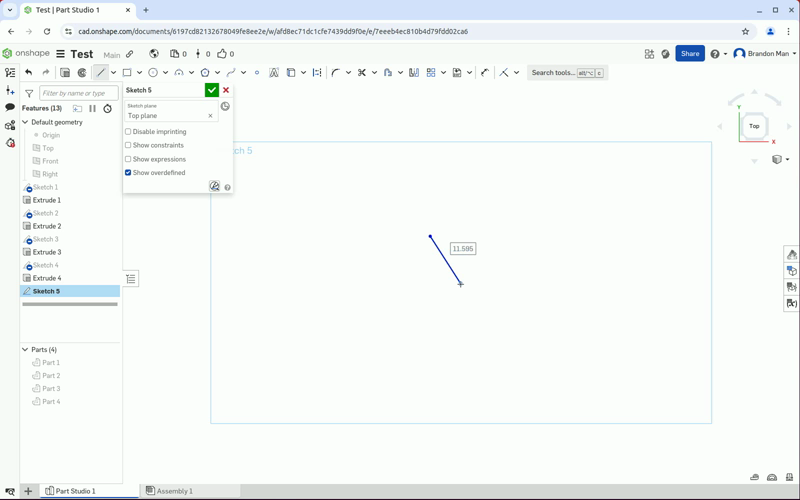
mouse_move(490, 283)
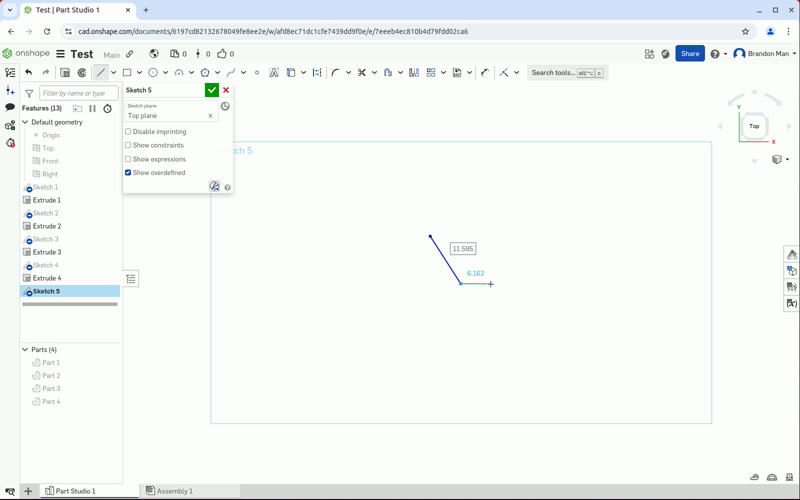
mouse_move(486, 233)
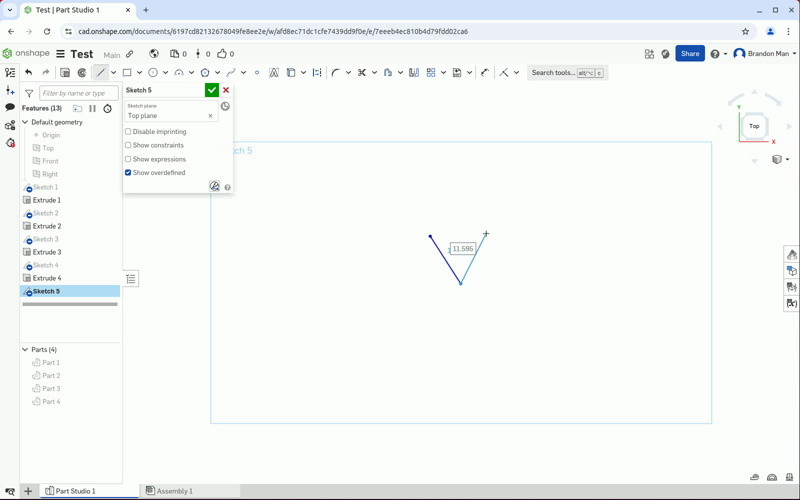
click(486, 233)
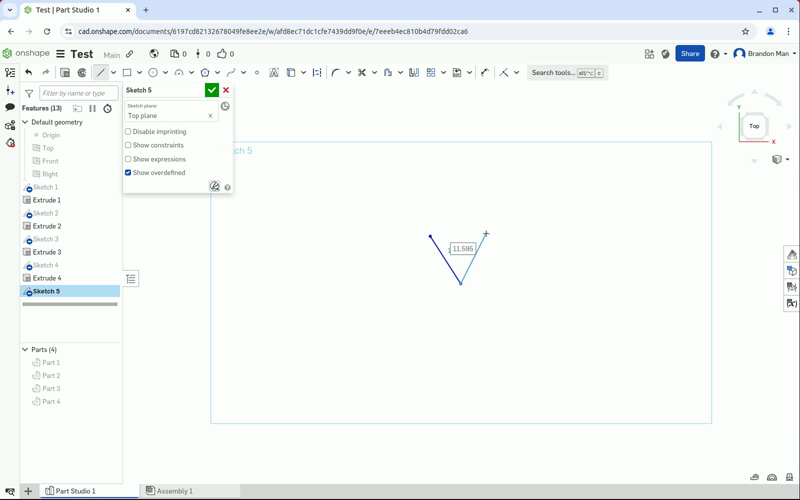
key_up(shift)
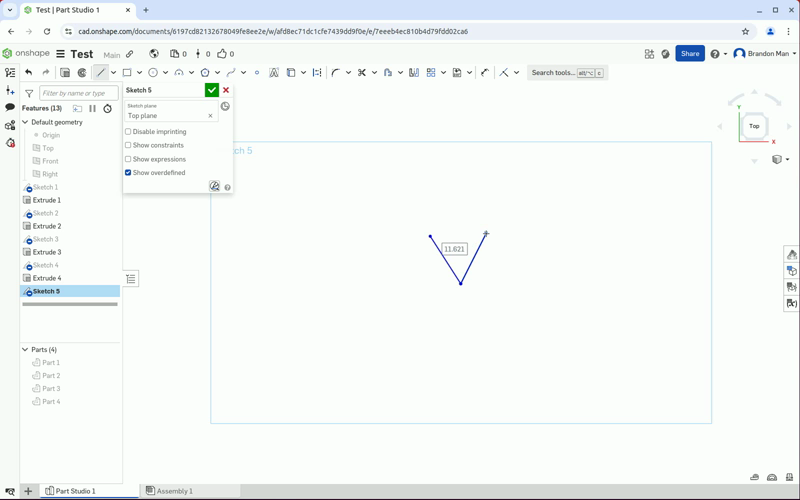
key(esc)
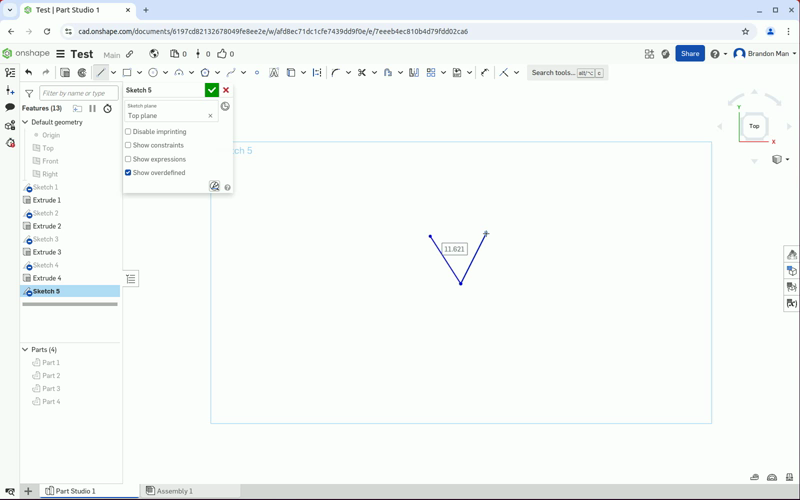
key(a)
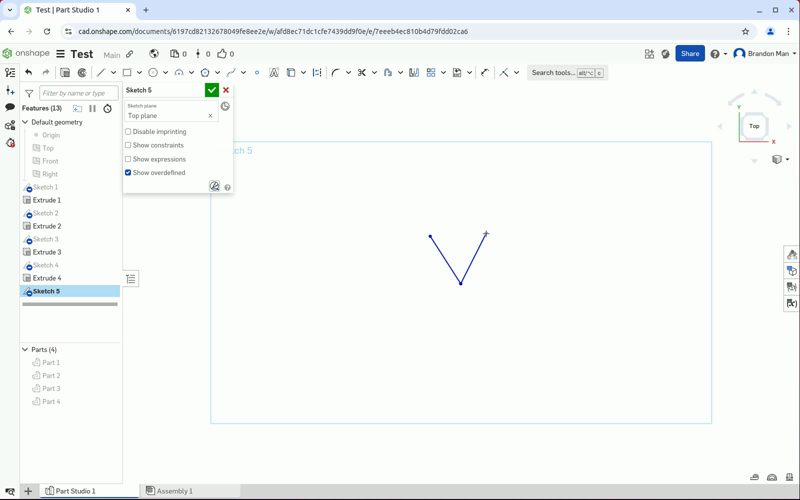
mouse_move(486, 233)
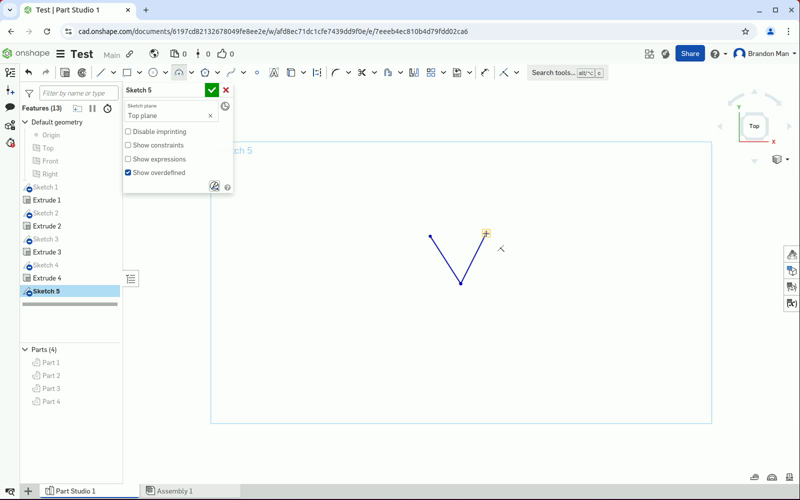
click(486, 233)
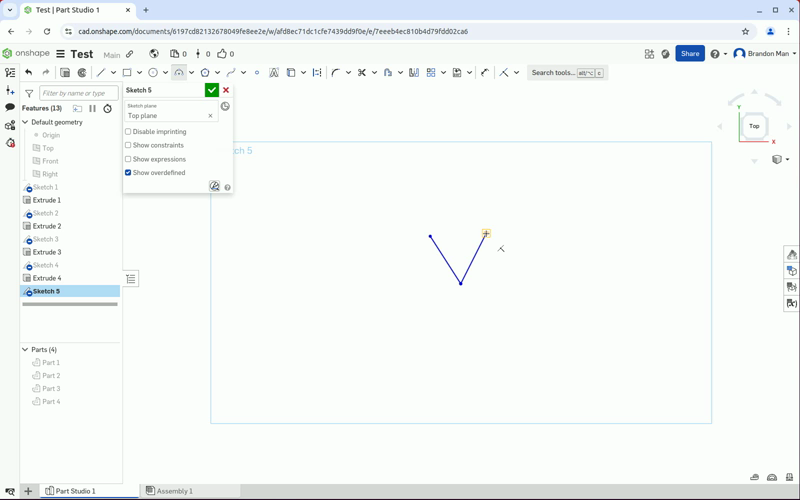
mouse_move(430, 236)
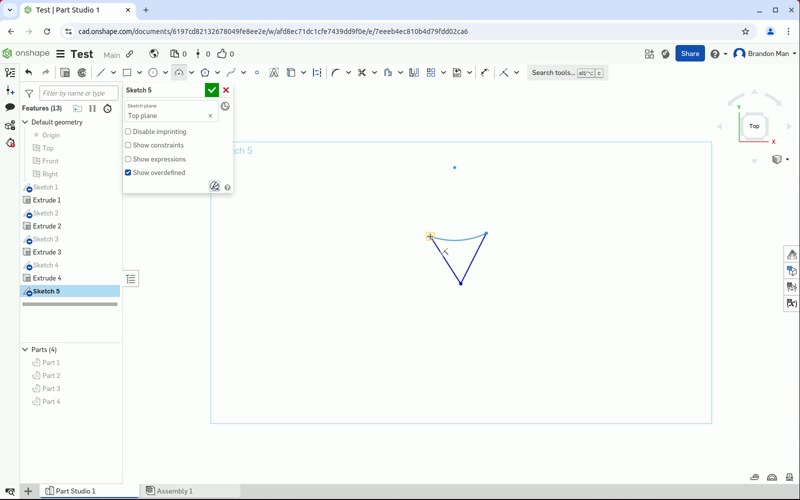
click(430, 236)
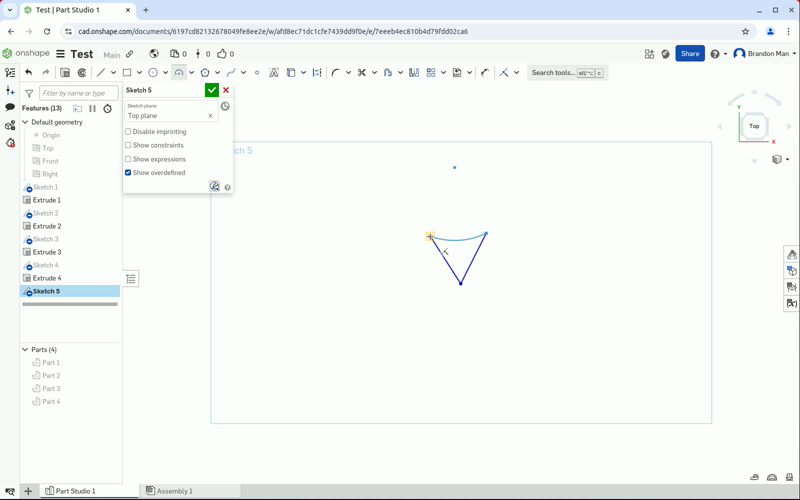
key_down(shift)
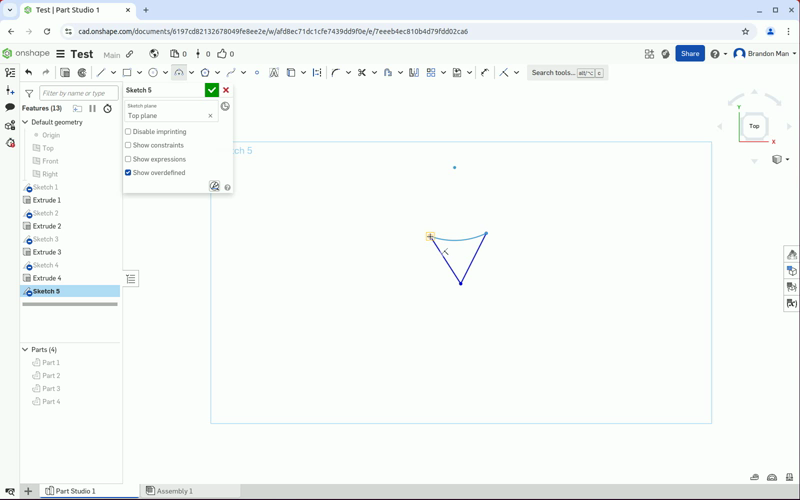
mouse_move(457, 227)
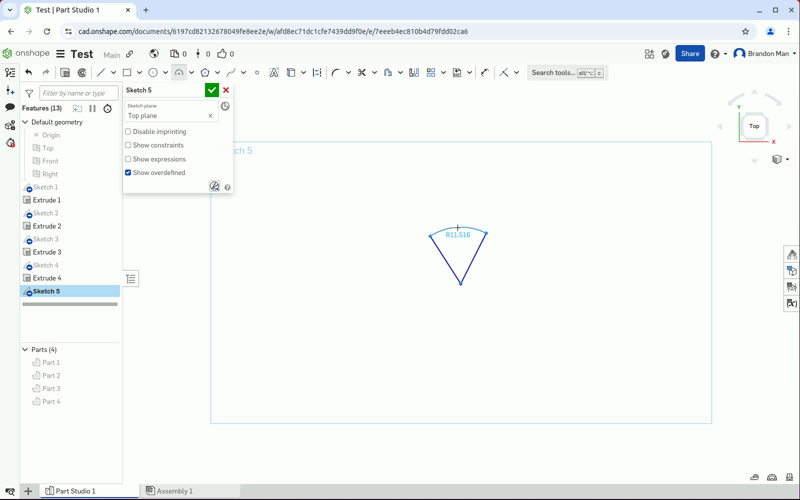
click(457, 227)
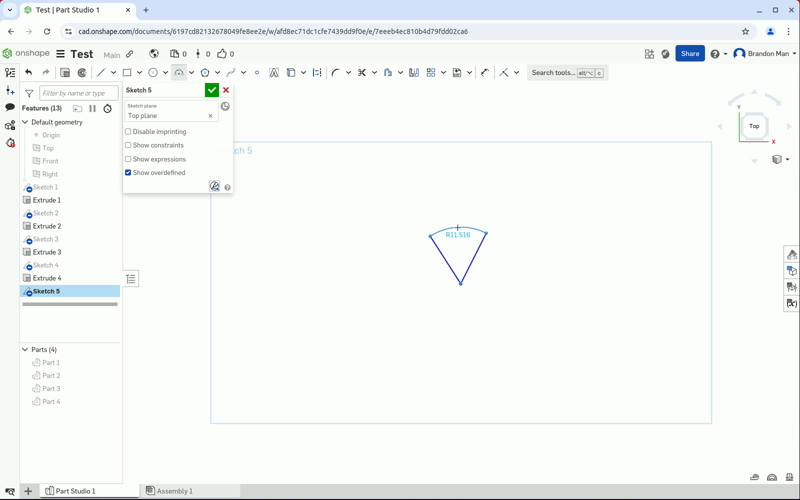
key_up(shift)
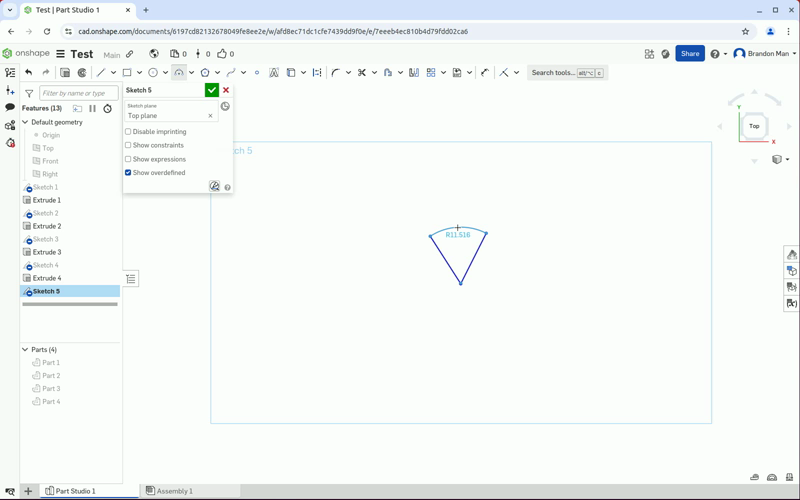
key(esc)
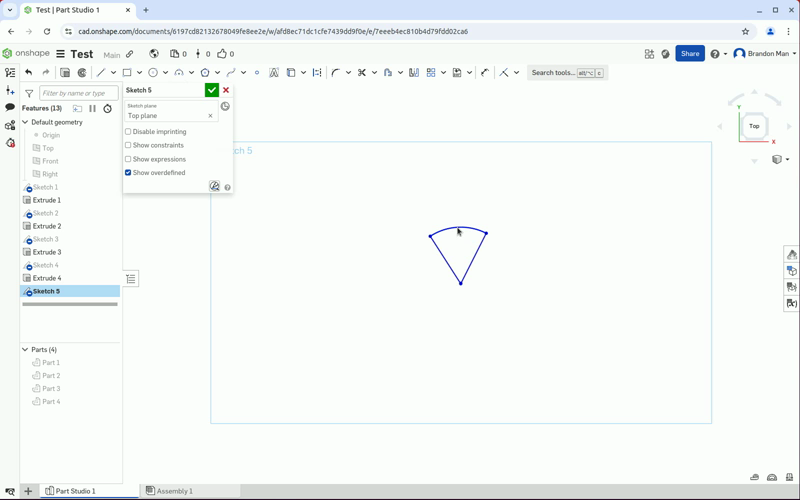
mouse_move(455, 257)
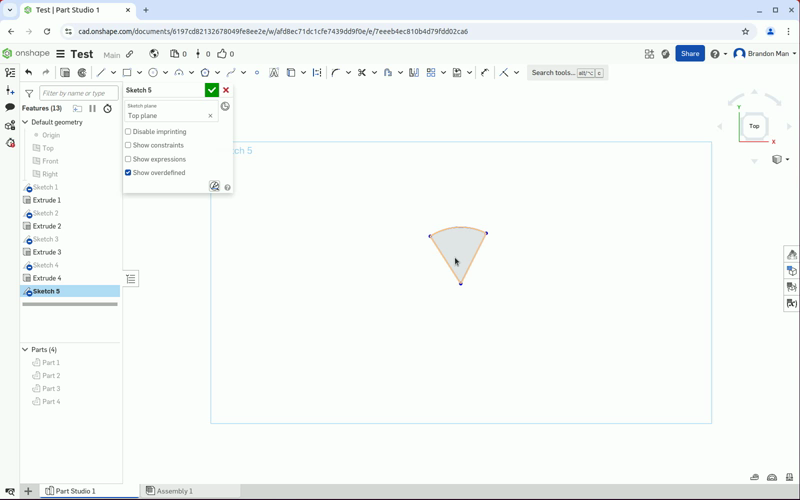
scroll(6)
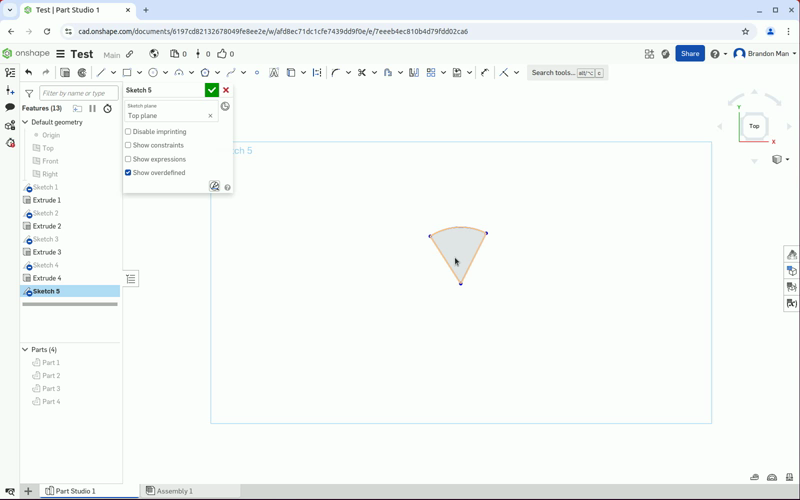
scroll(6)
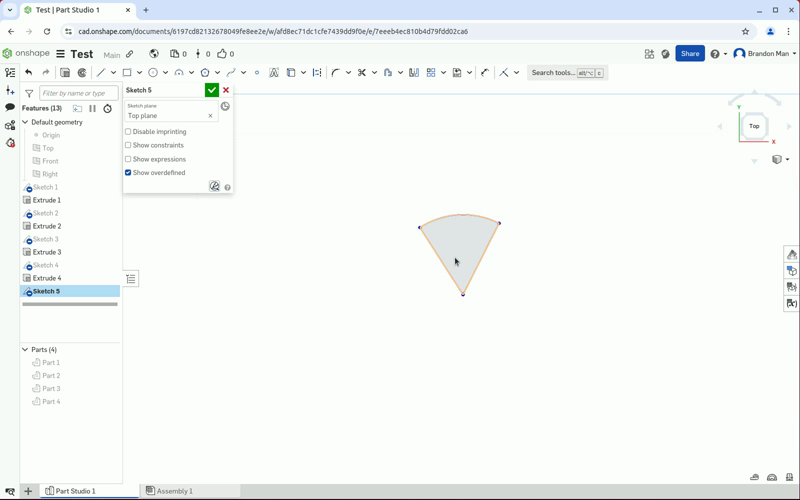
scroll(6)
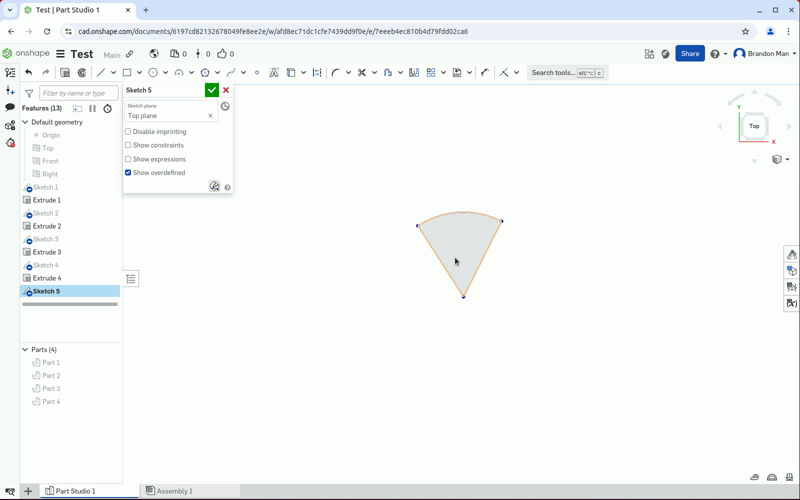
scroll(6)
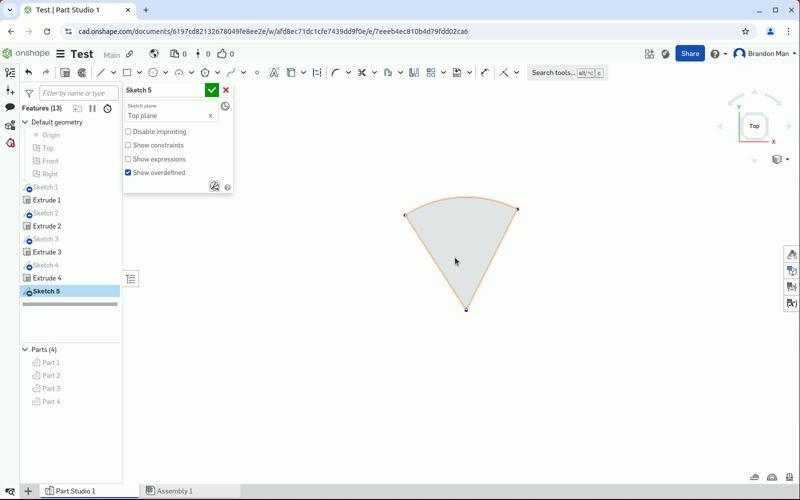
scroll(6)
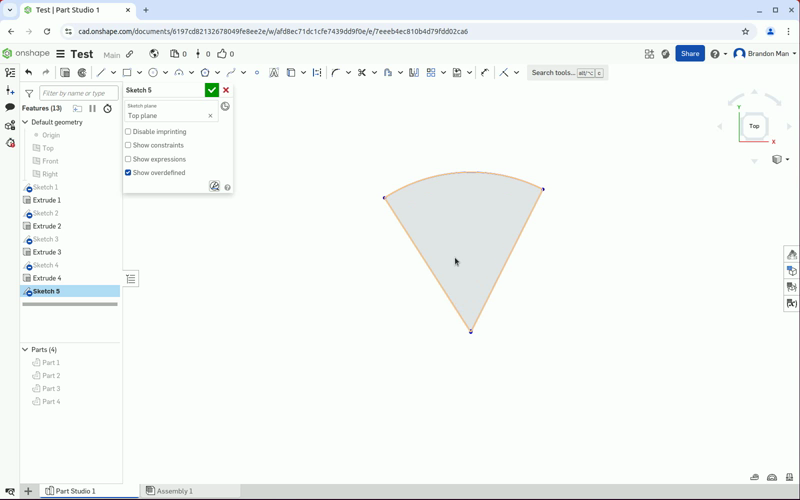
scroll(6)
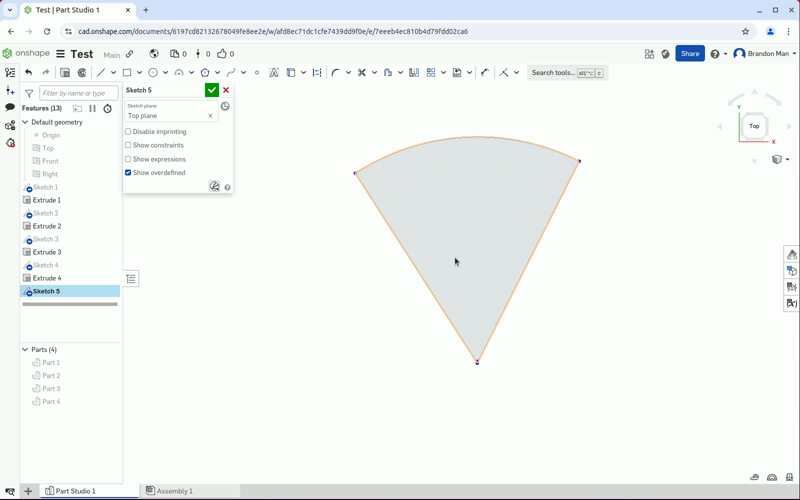
scroll(6)
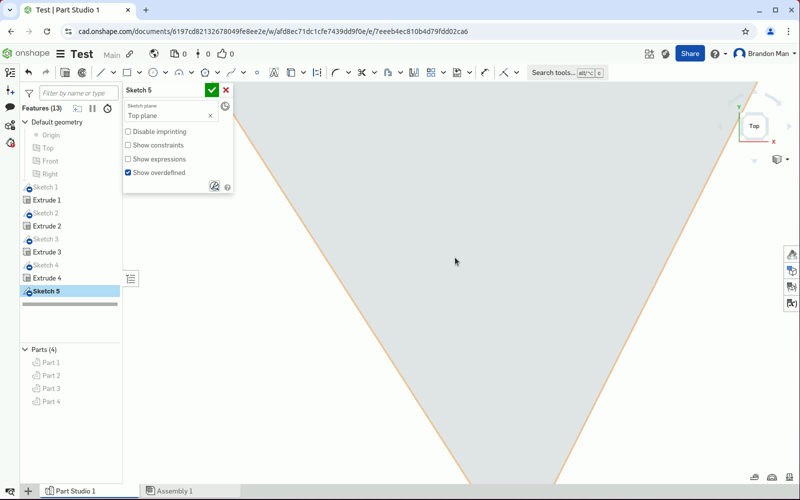
click(455, 257)
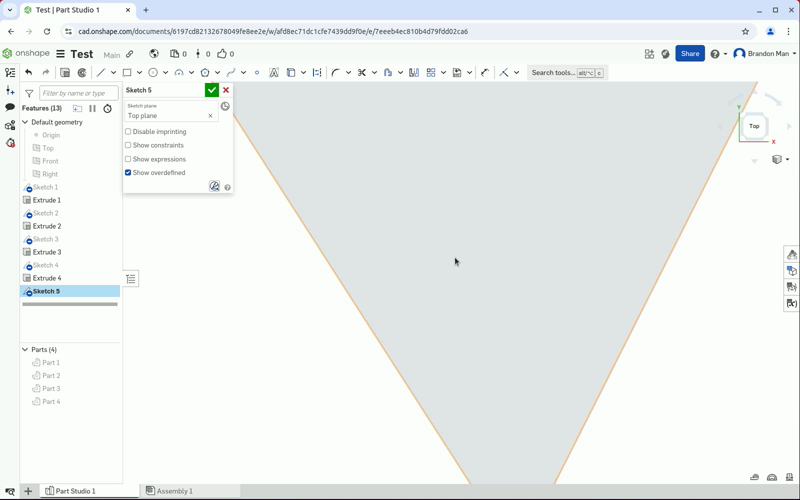
scroll(-6)
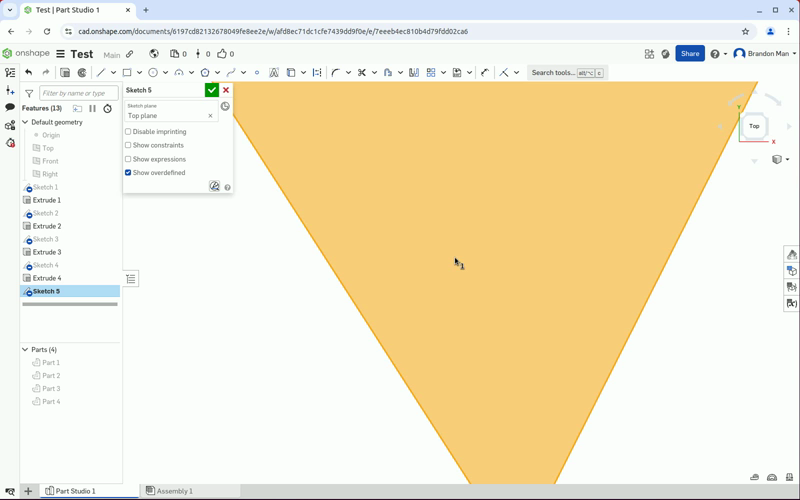
scroll(-6)
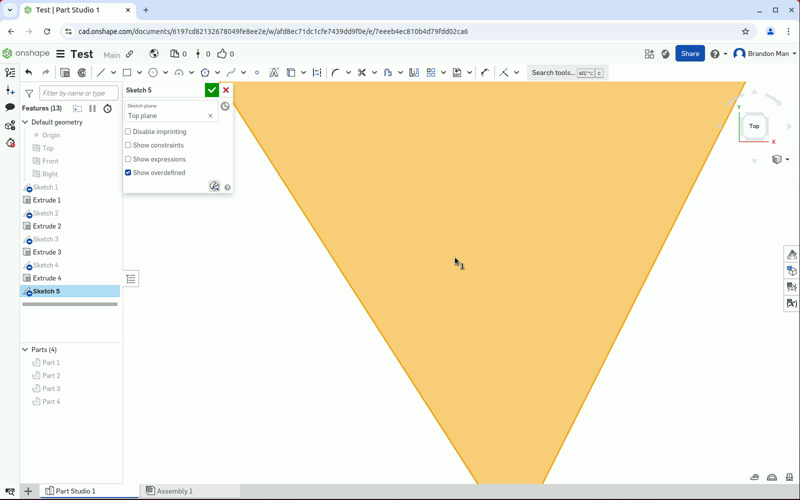
scroll(-6)
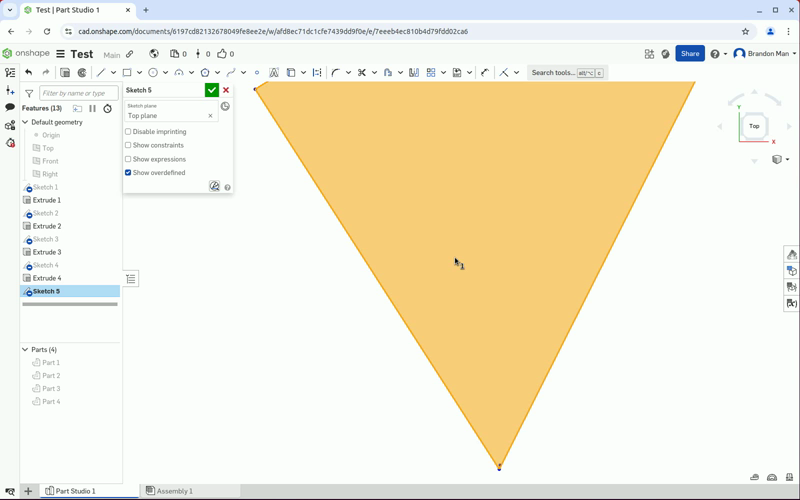
scroll(-6)
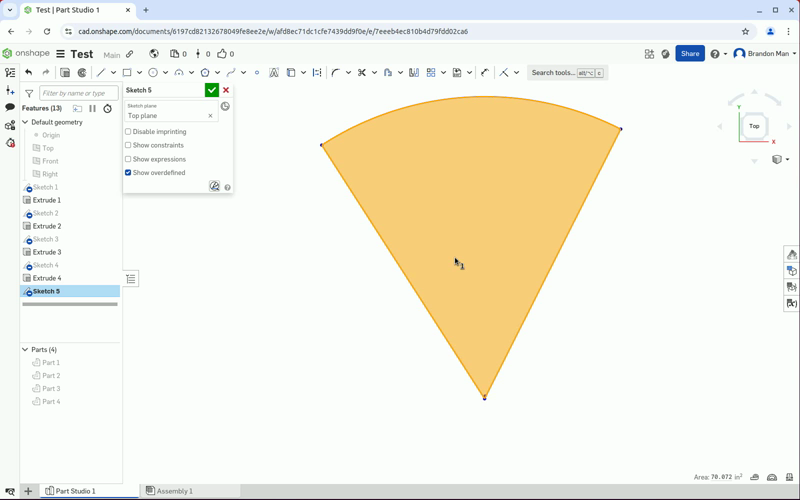
scroll(-6)
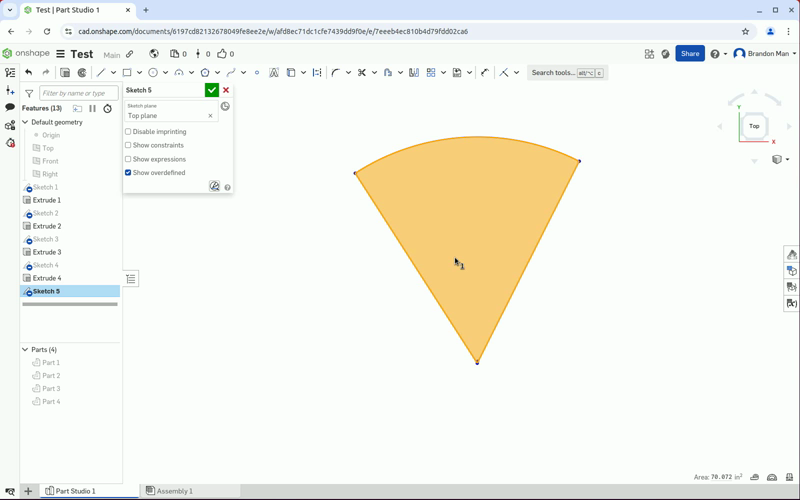
scroll(-6)
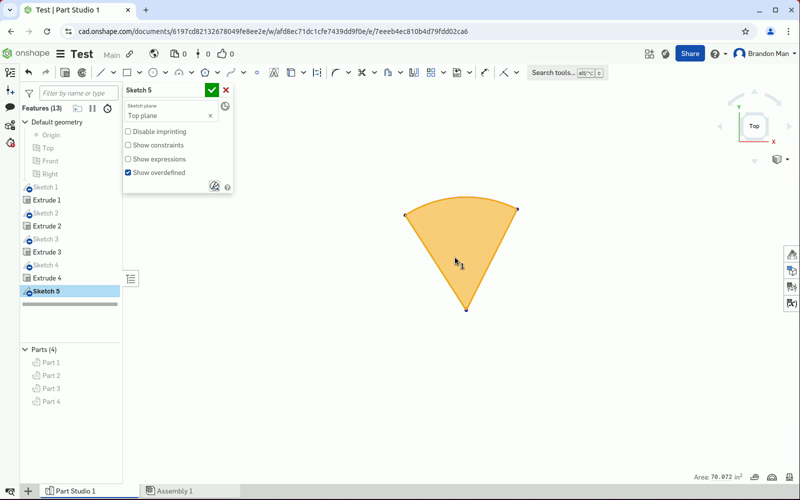
scroll(-6)
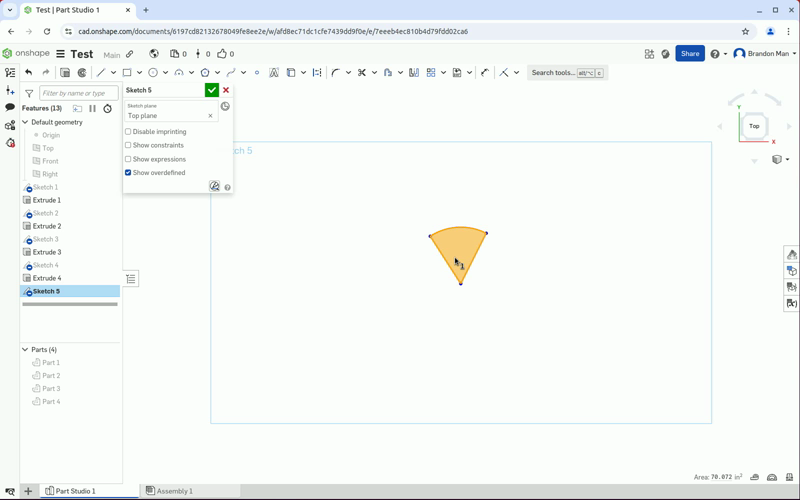
mouse_move(73, 352)
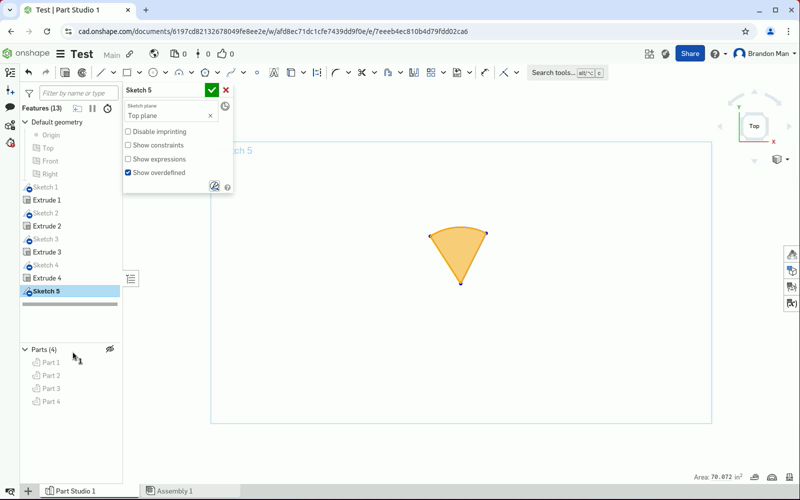
key(shift+y)
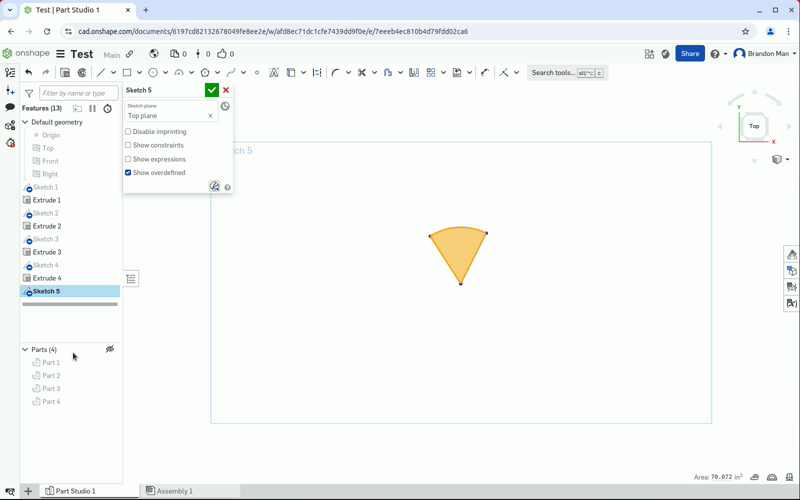
key(shift+e)
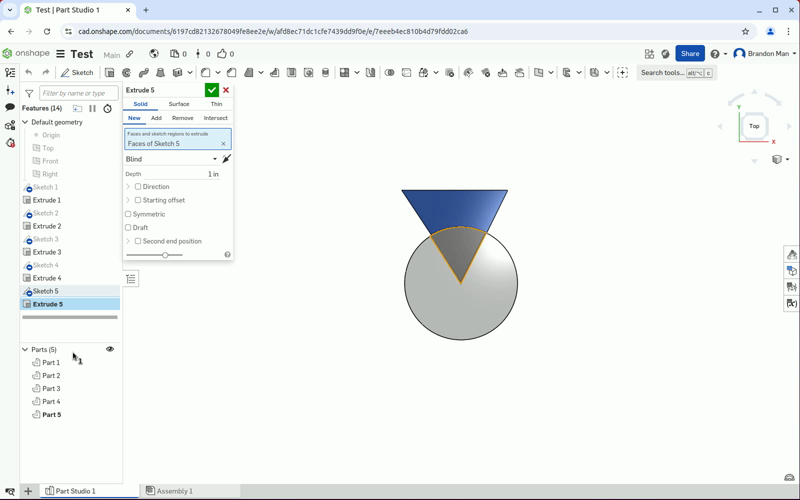
mouse_move(143, 106)
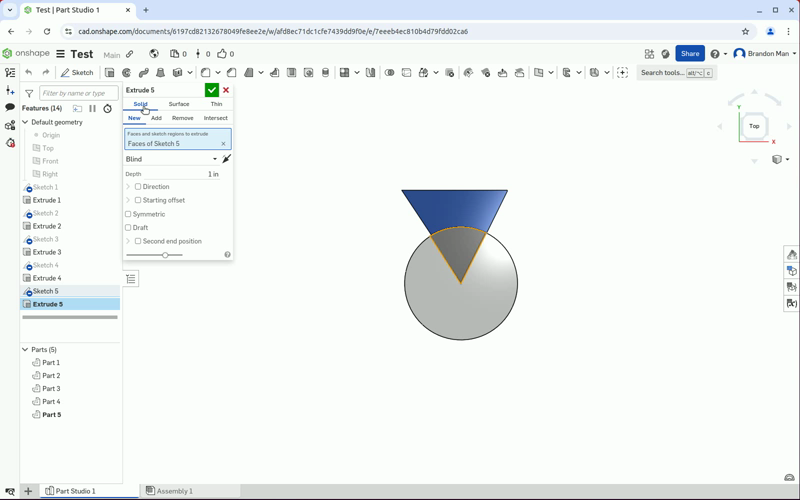
click(143, 106)
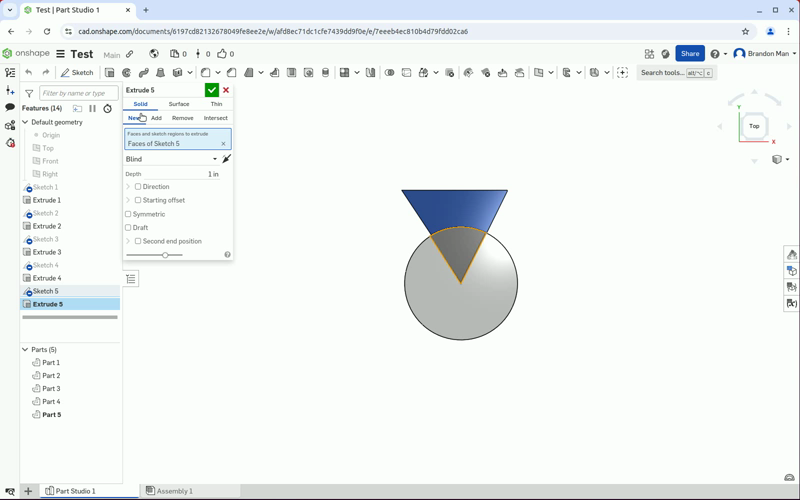
mouse_move(137, 120)
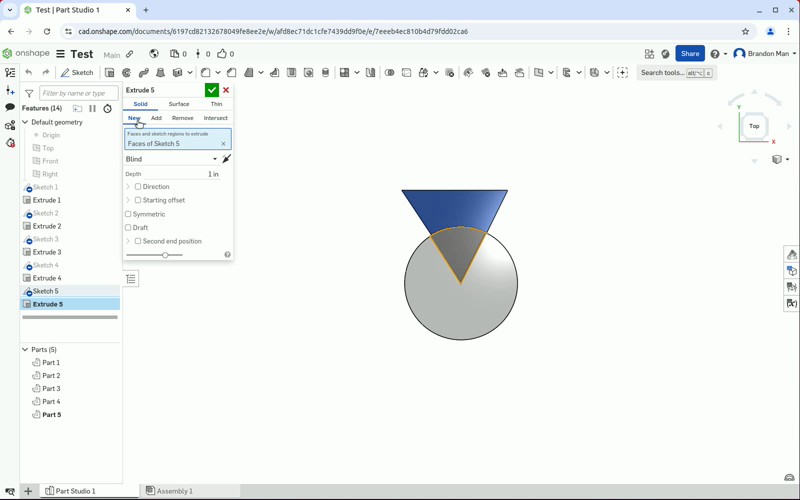
click(137, 120)
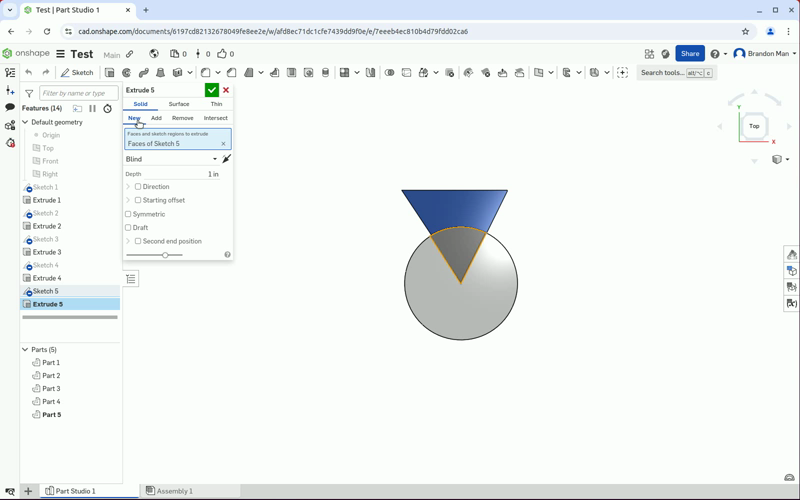
key(tab, 4)
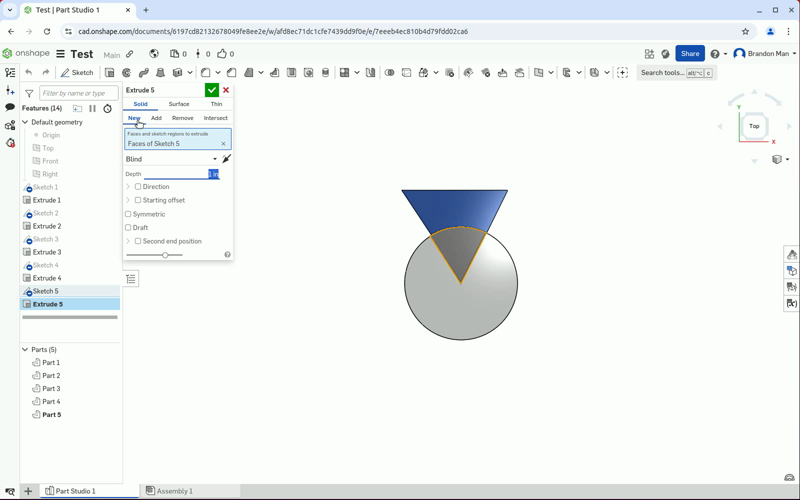
text(23.108)
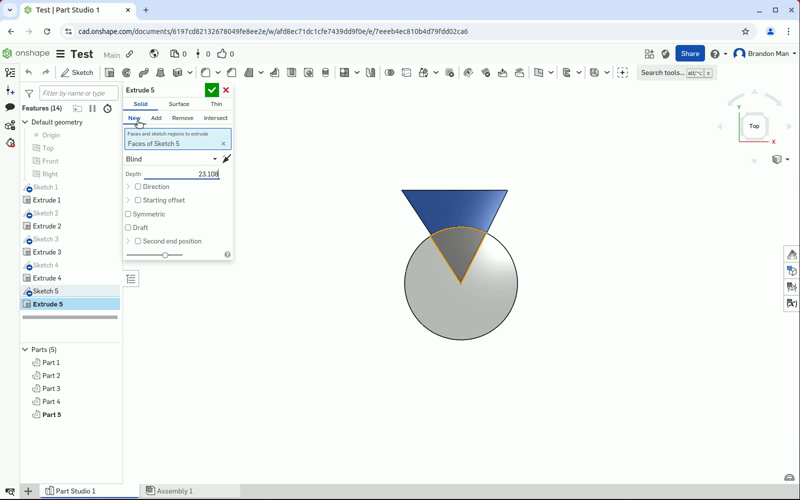
key(enter)
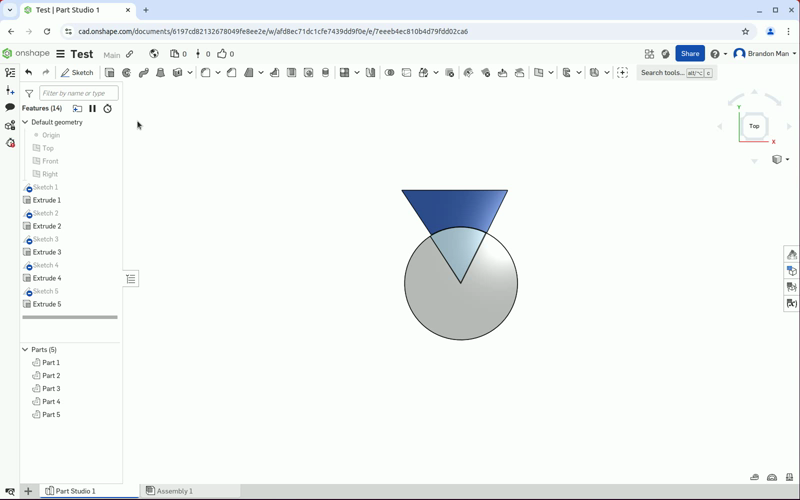
key(shift+h)
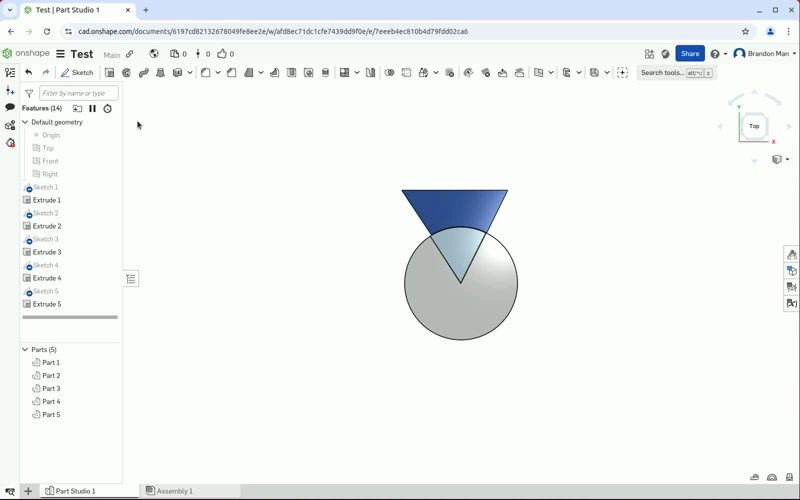
key(shift+h)
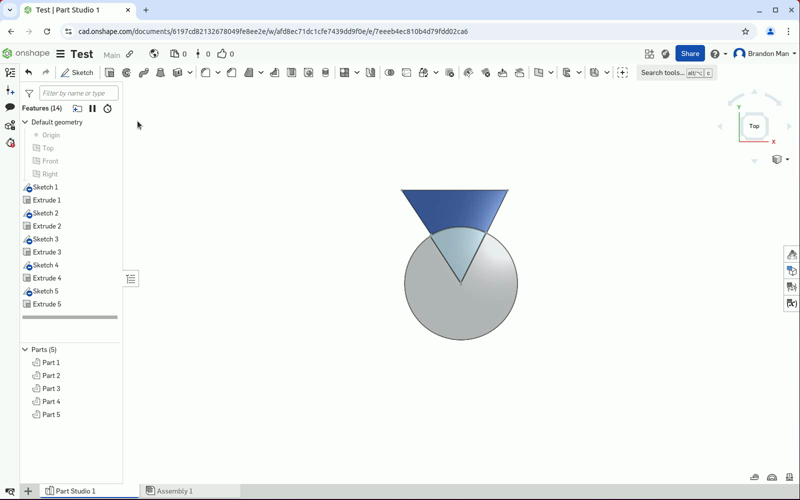
key(shift+7)
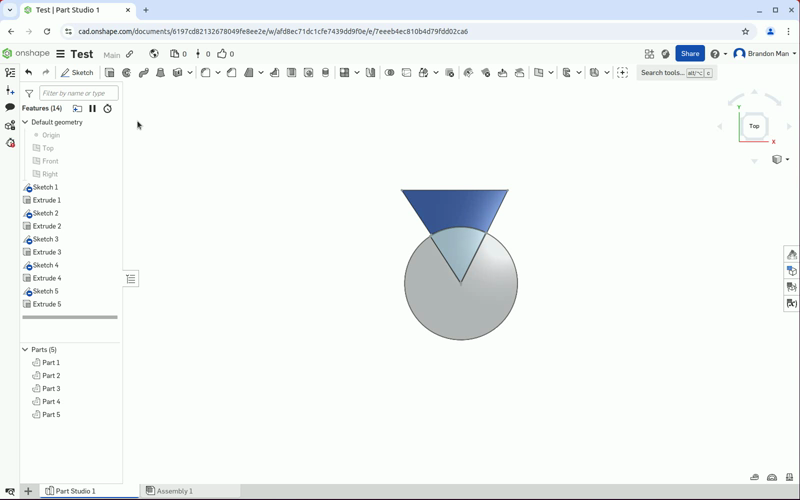
key(up, 3)
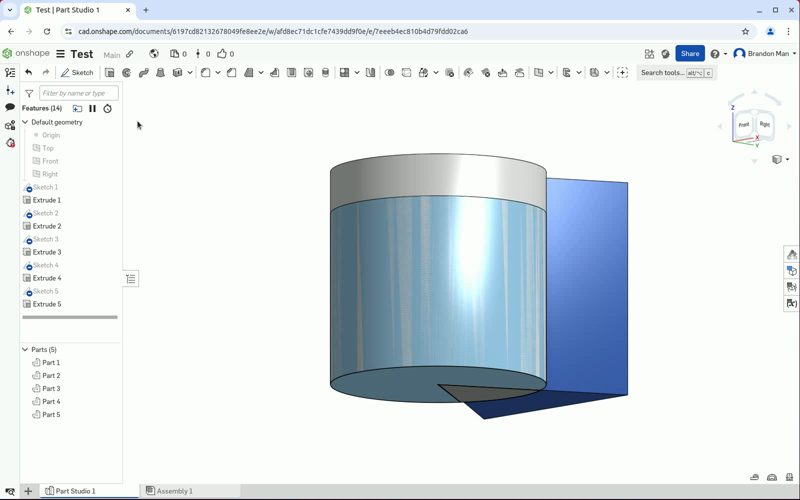
key(left, 3)
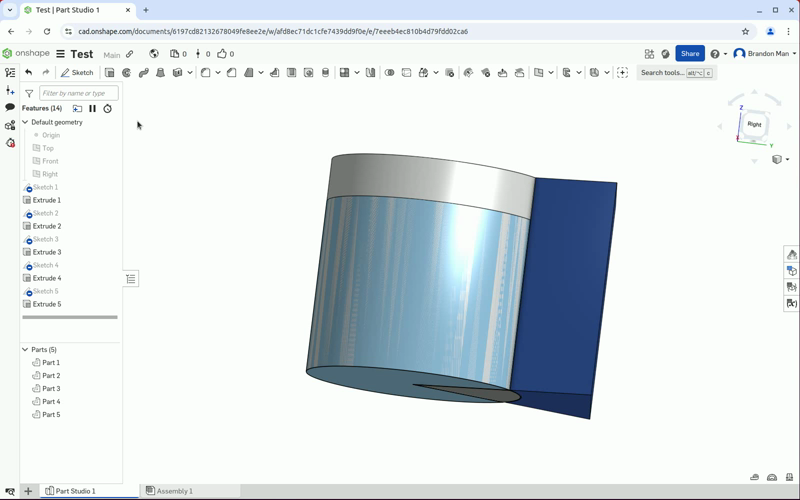
key(right, 3)
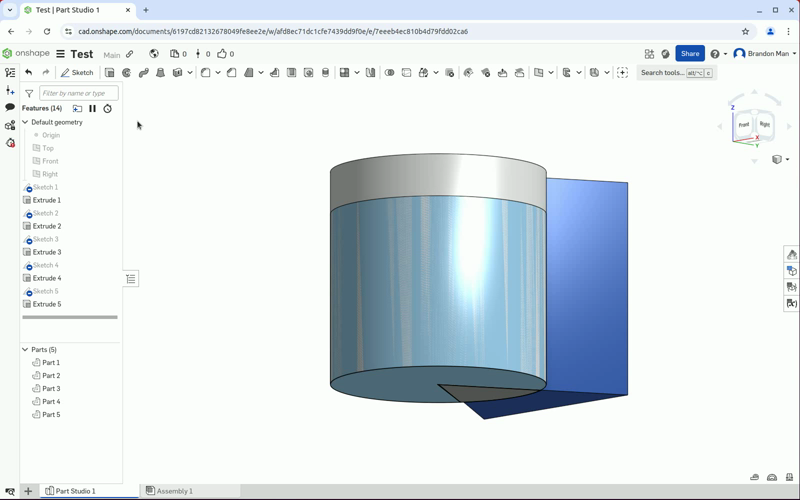
key(down, 3)
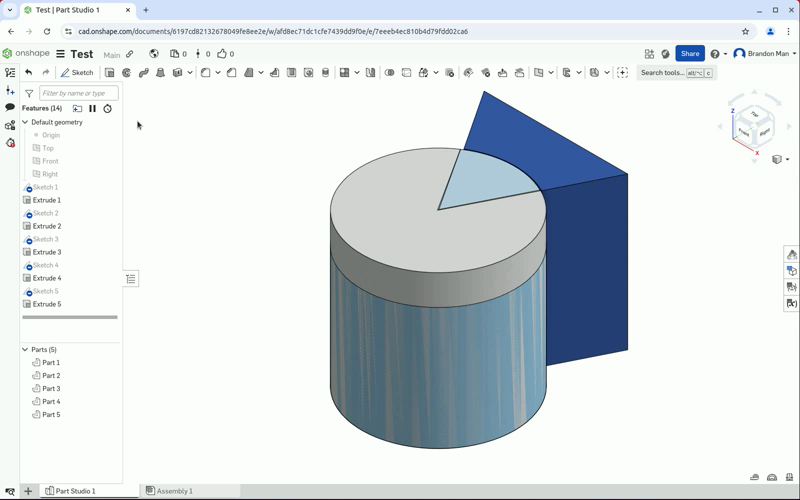
mouse_move(73, 189)
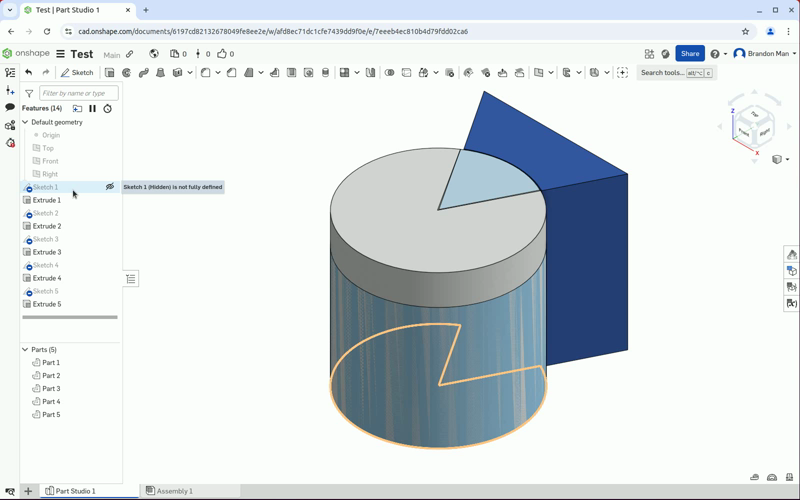
click(73, 189)